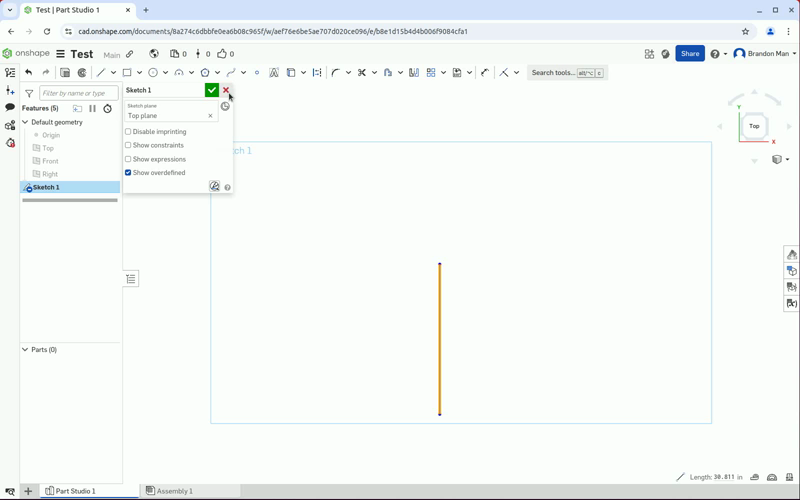
key(shift+h)
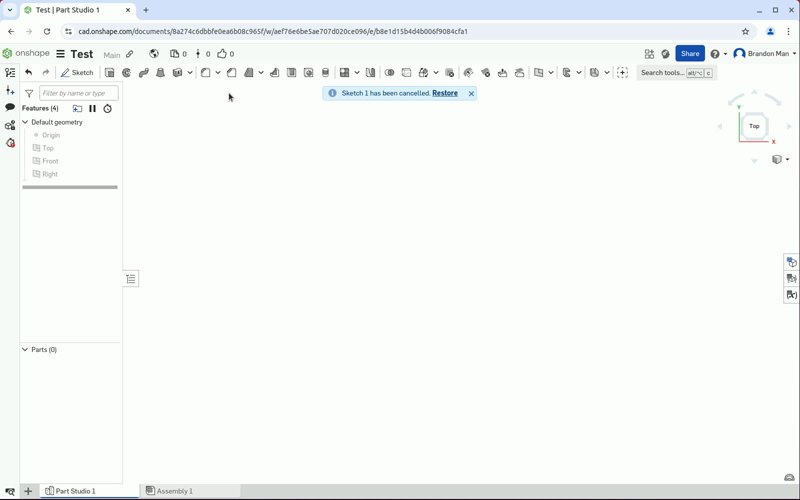
mouse_move(73, 352)
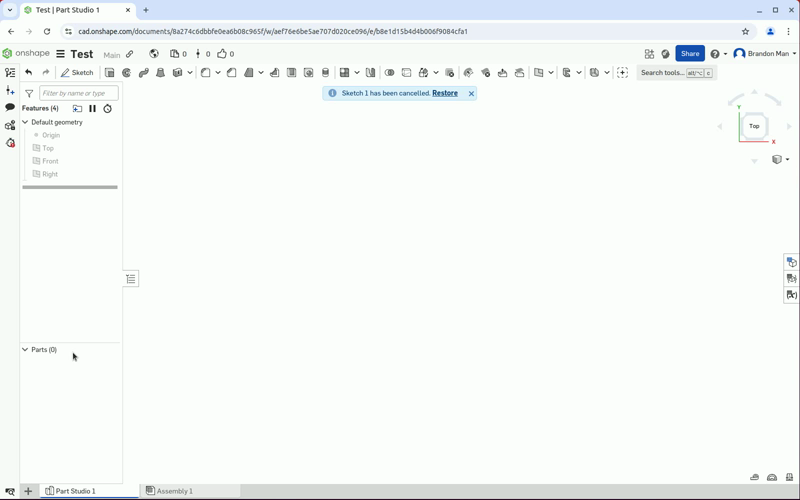
key(y)
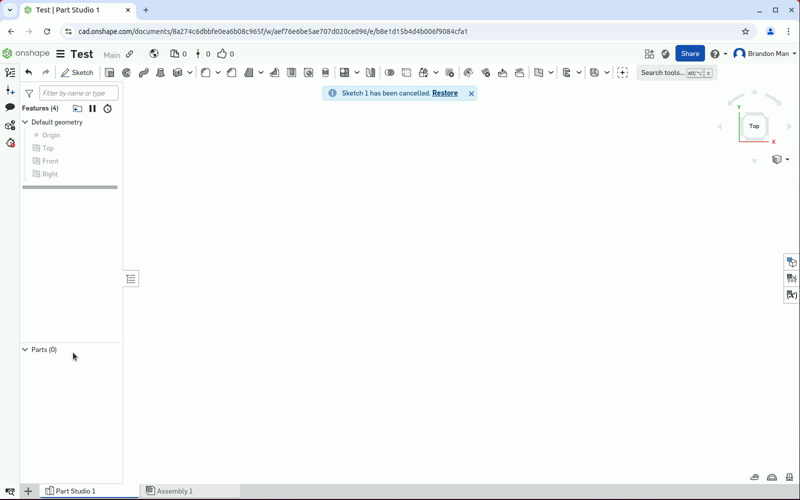
key(shift+p)
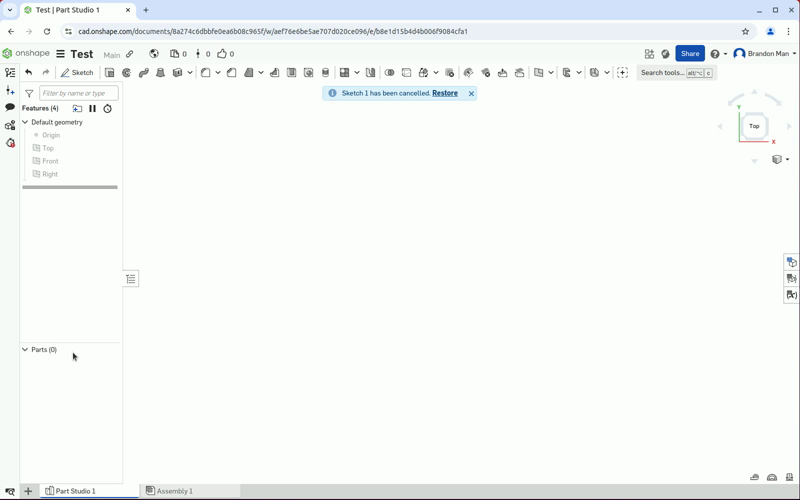
key(space)
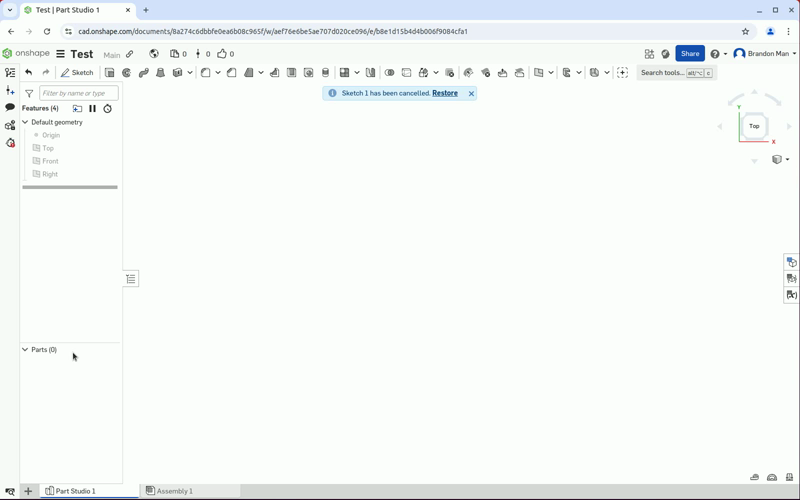
key_down(shift)
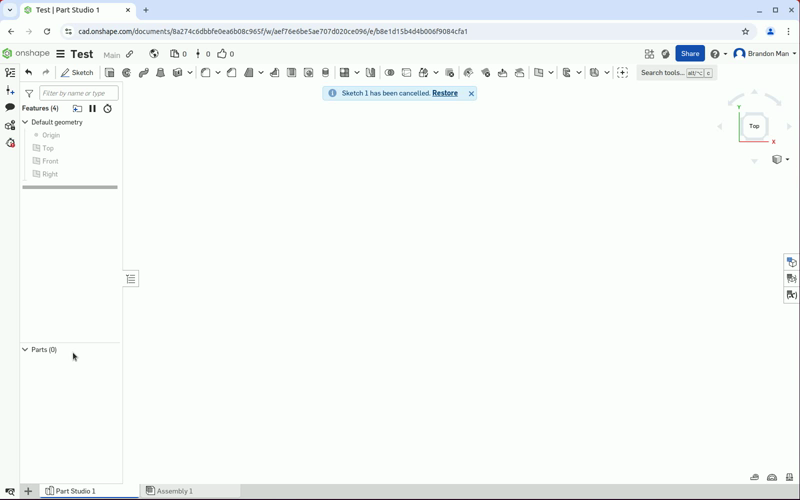
key(up)
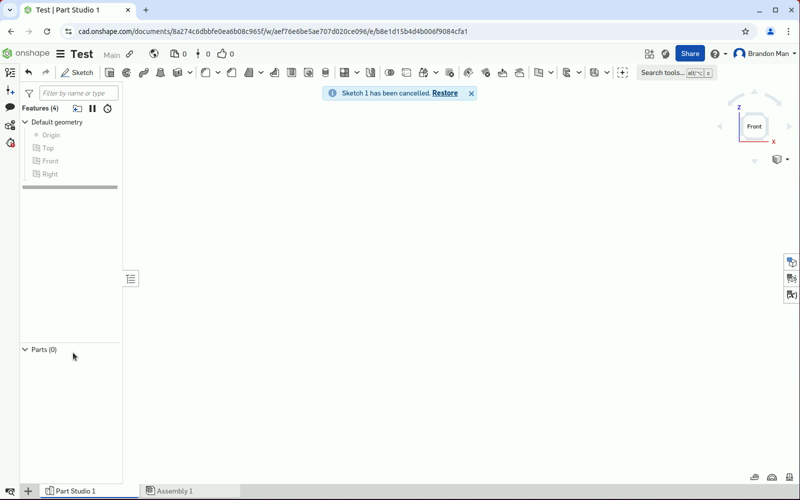
key_up(shift)
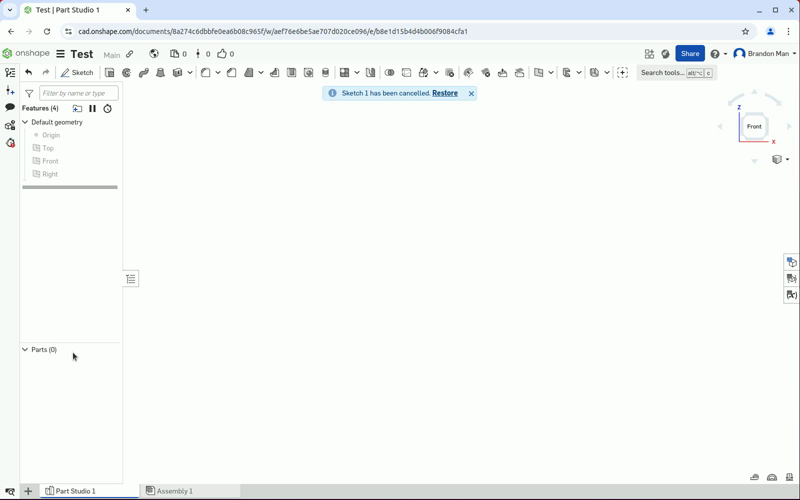
mouse_move(73, 352)
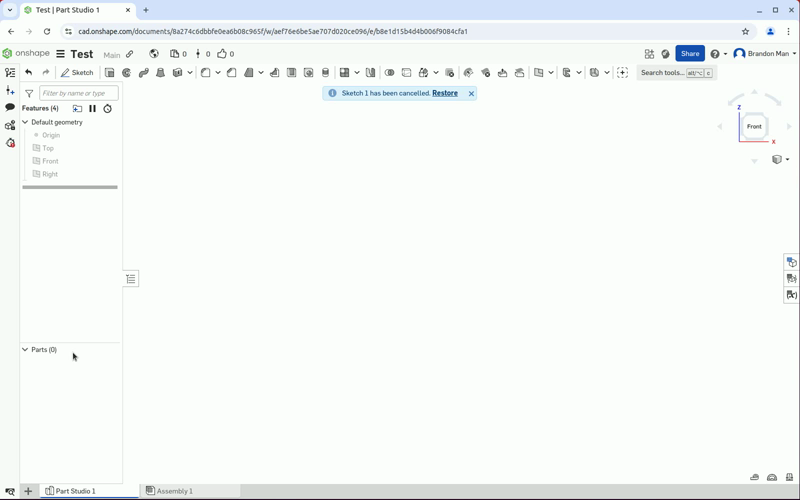
key(shift+y)
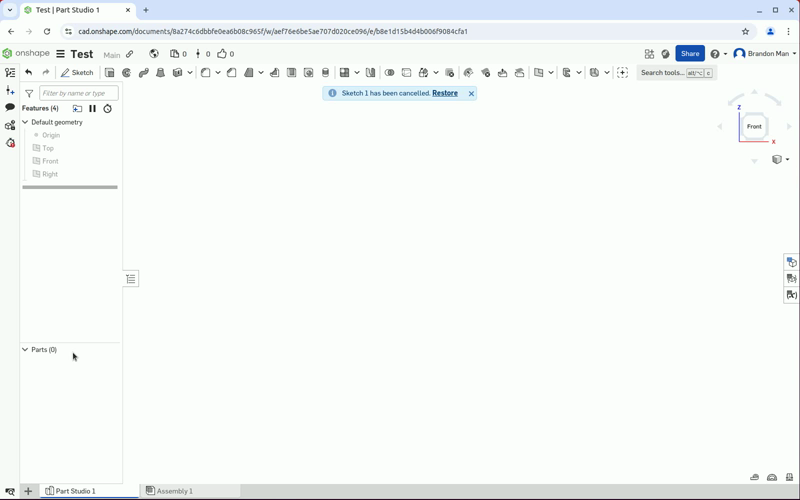
key(shift+s)
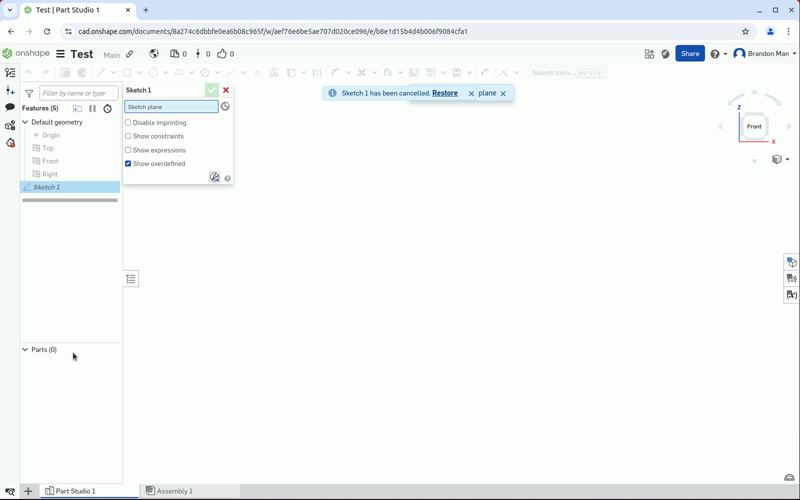
mouse_move(73, 163)
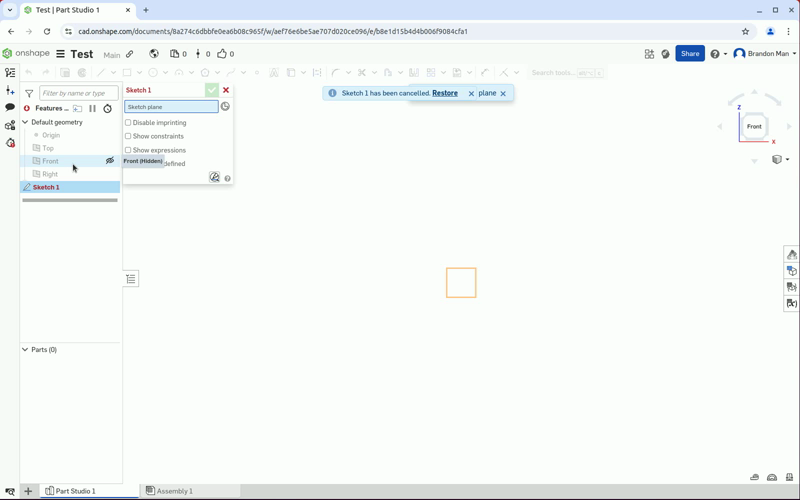
click(73, 163)
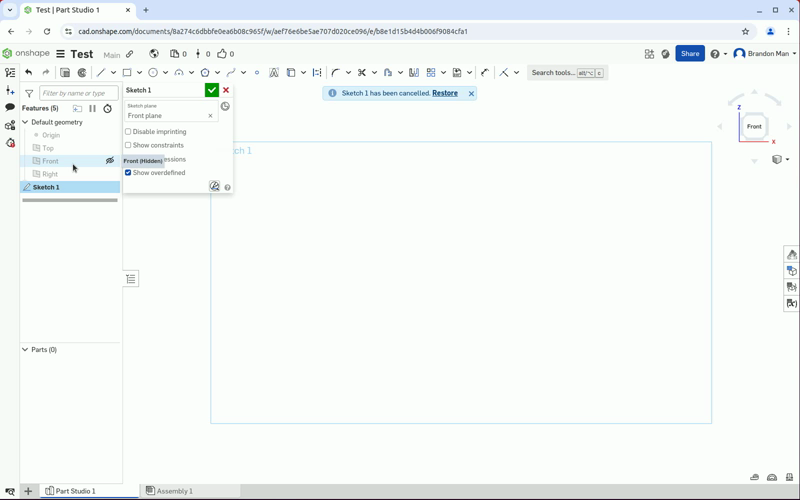
mouse_move(73, 352)
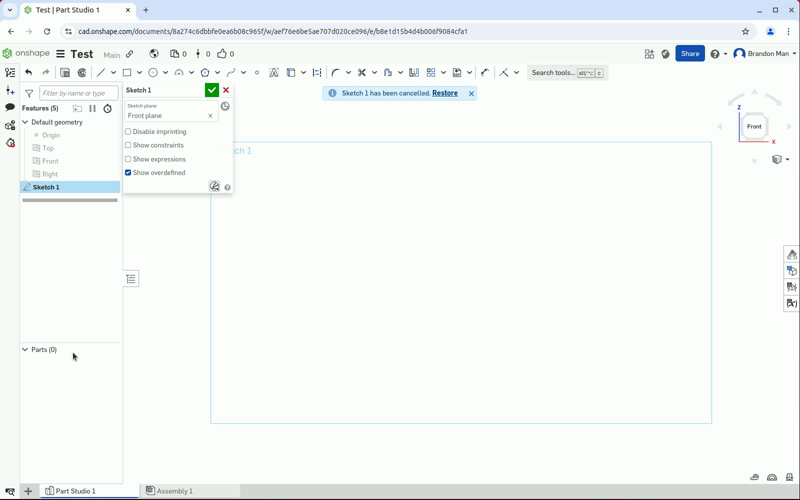
key(y)
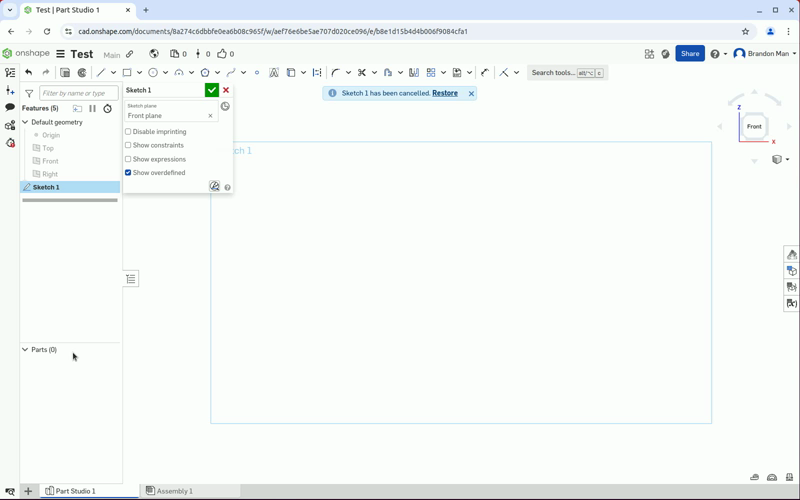
key(l)
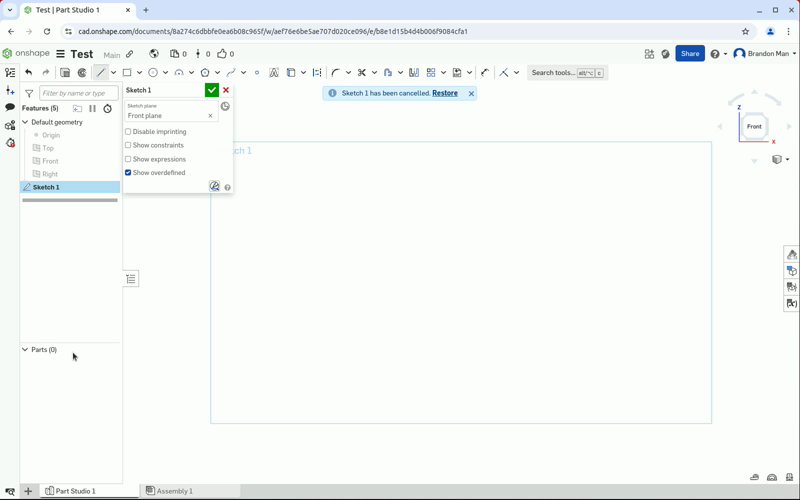
key_down(shift)
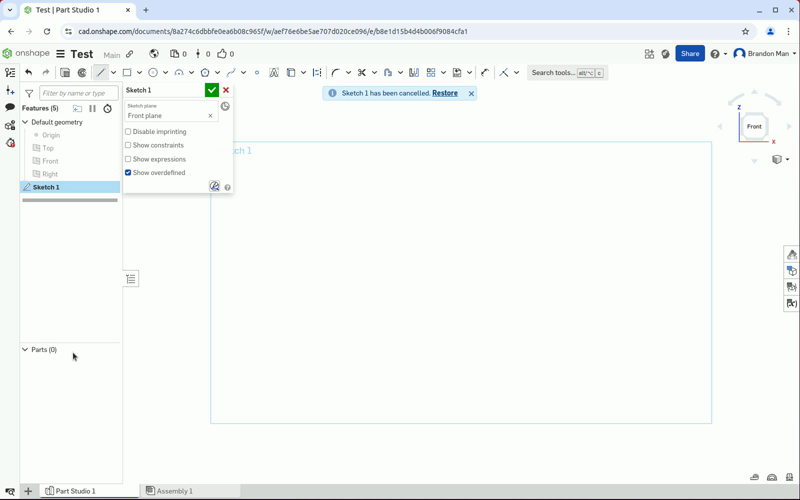
mouse_move(348, 299)
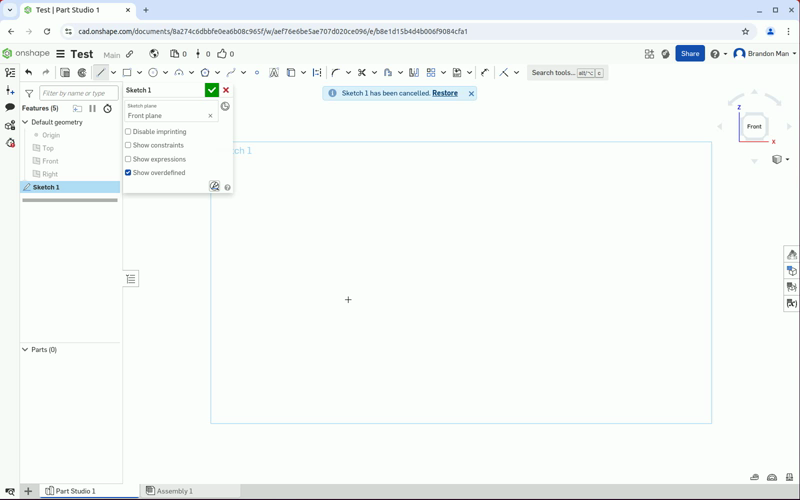
click(348, 299)
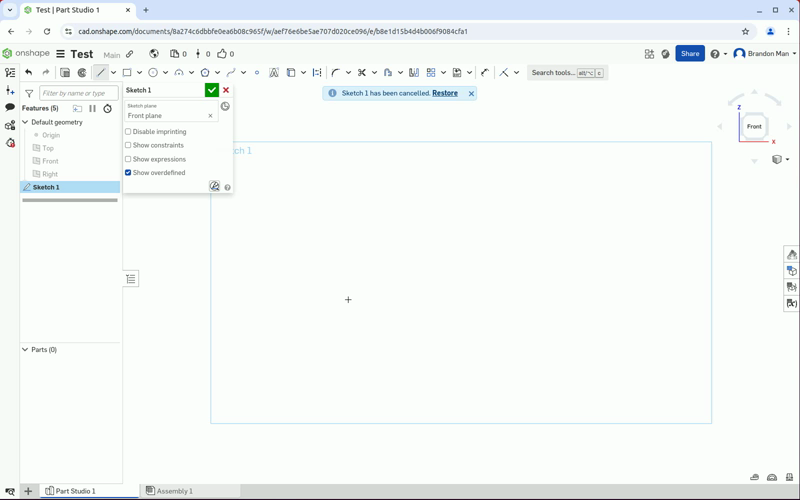
key_up(shift)
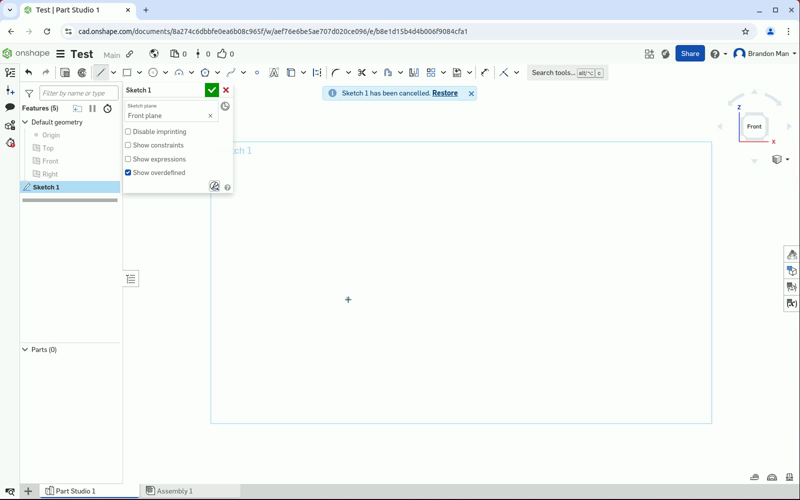
key_down(shift)
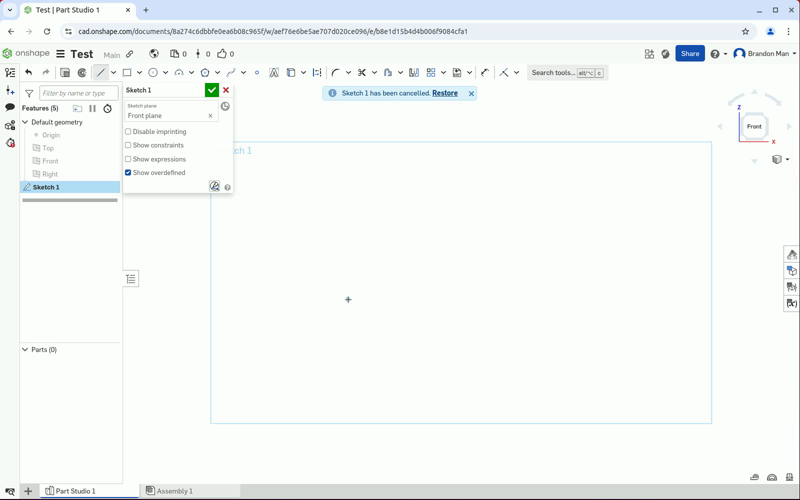
mouse_move(378, 299)
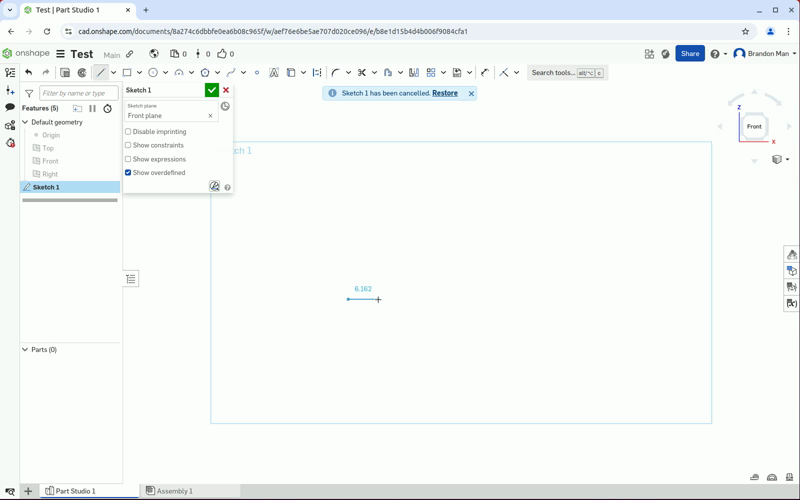
mouse_move(365, 299)
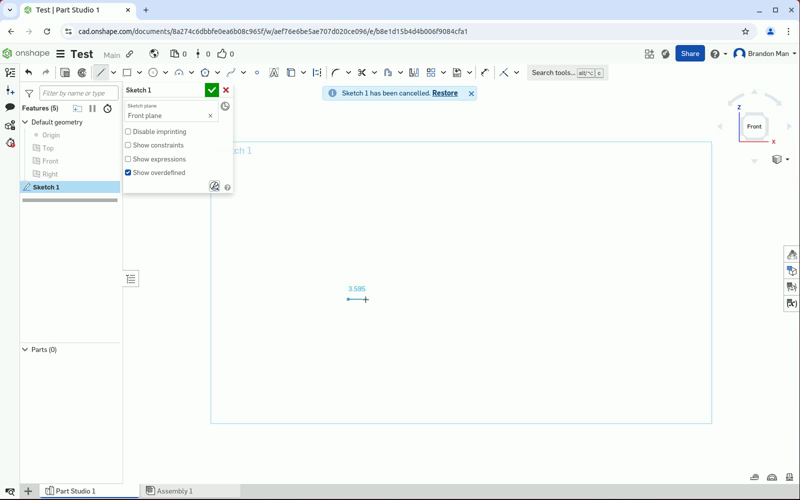
click(365, 299)
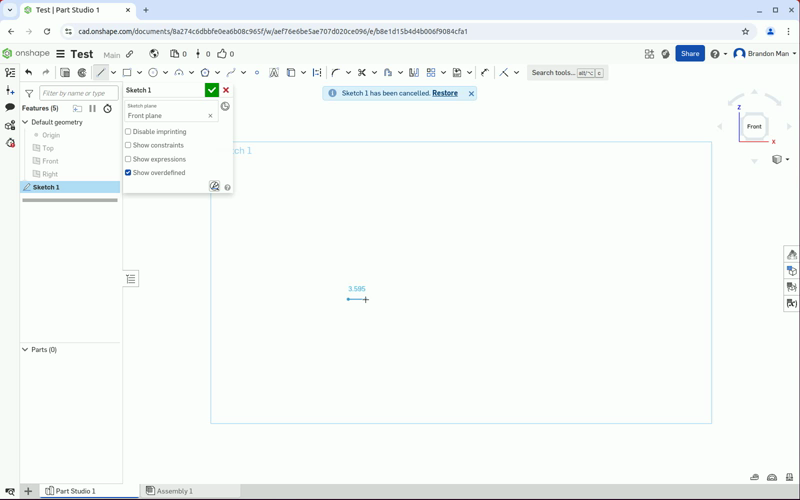
key_up(shift)
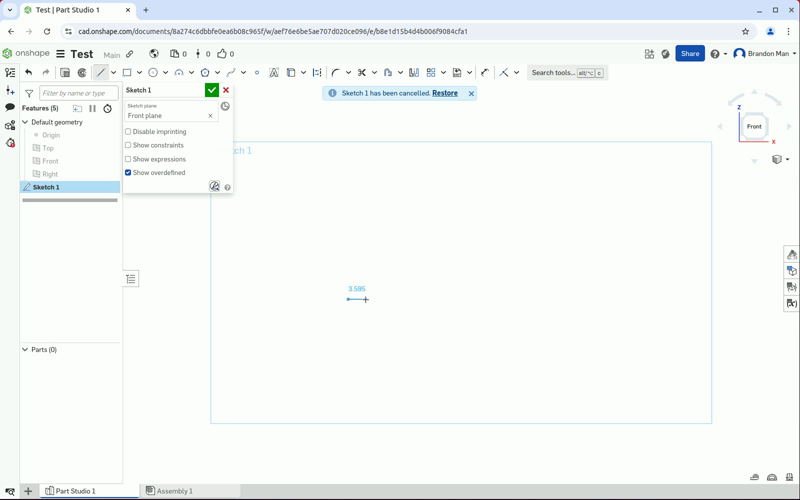
key_down(shift)
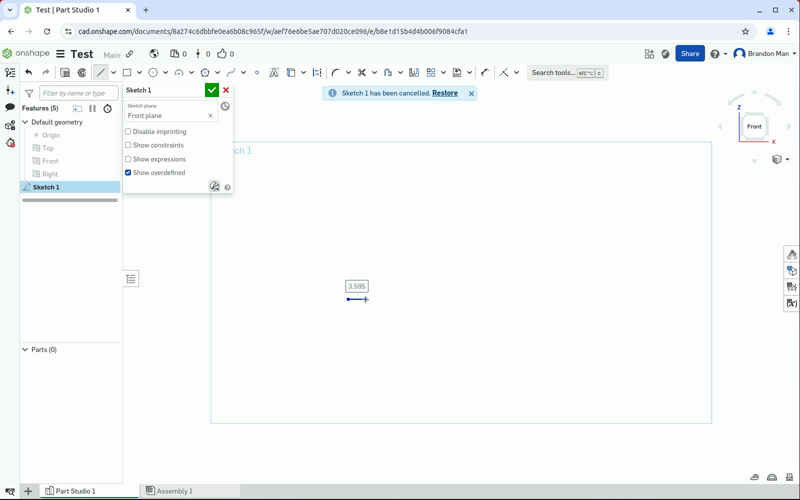
mouse_move(395, 299)
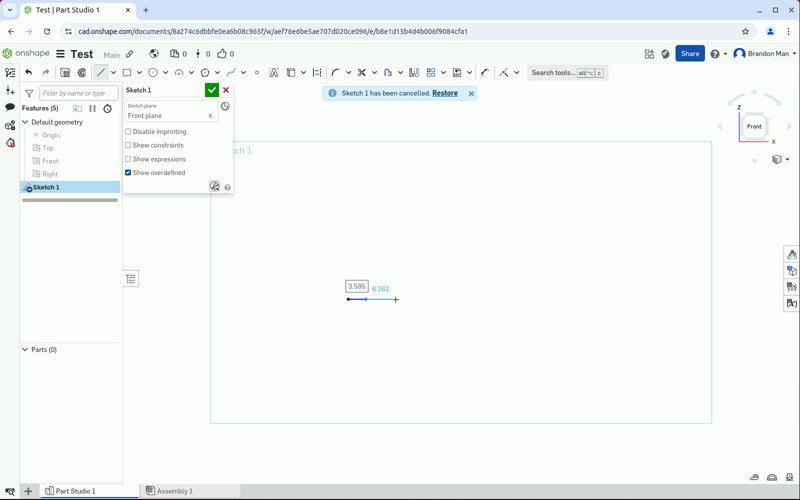
mouse_move(365, 343)
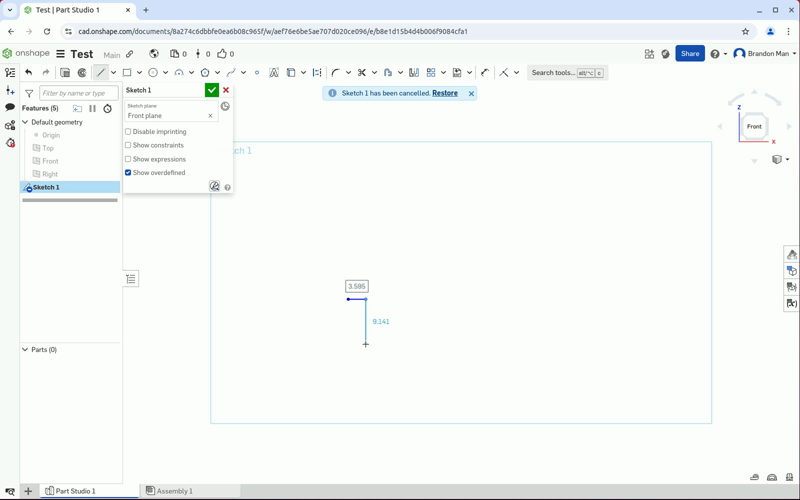
click(365, 343)
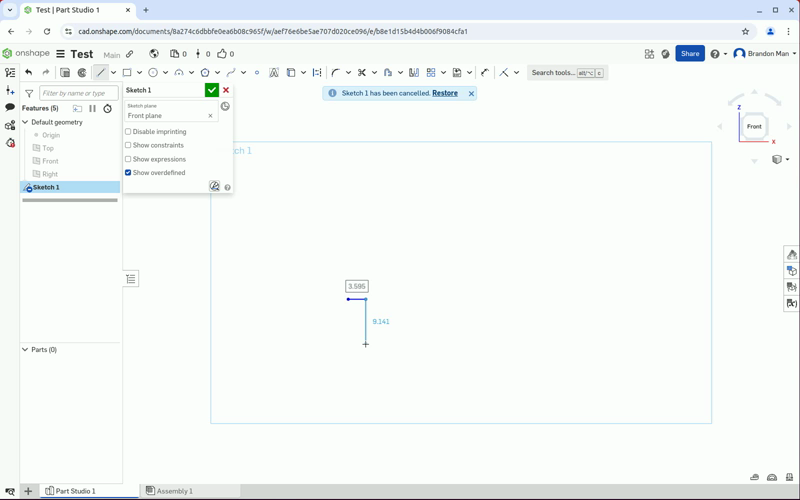
key_up(shift)
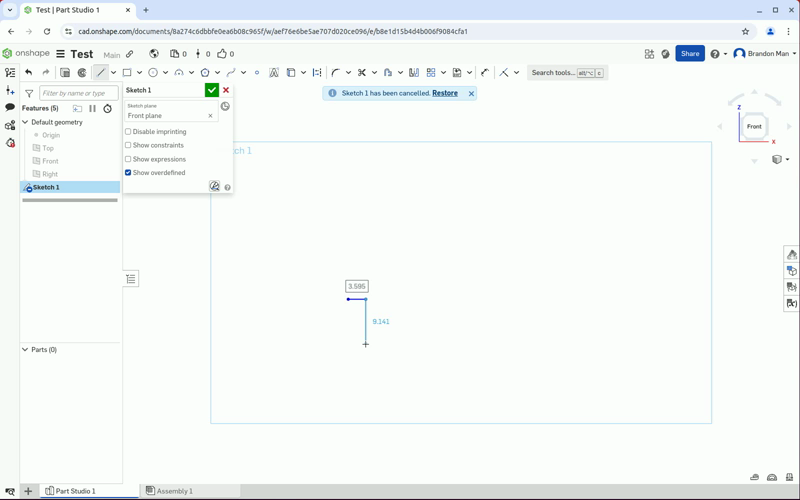
key_down(shift)
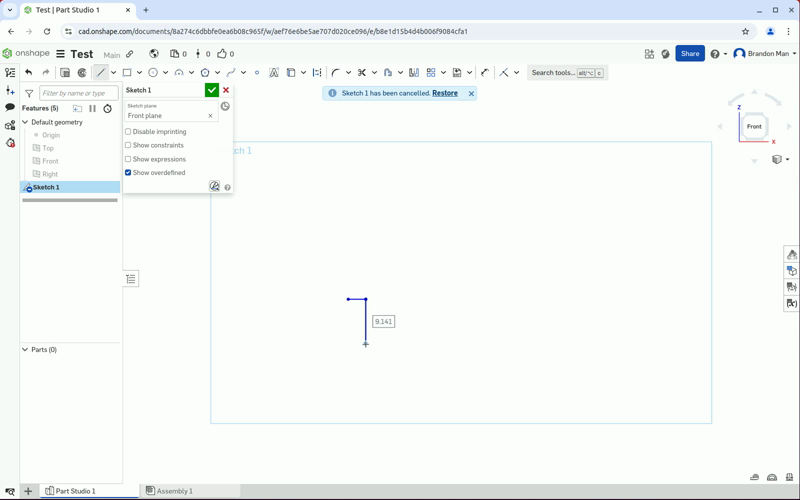
mouse_move(540, 343)
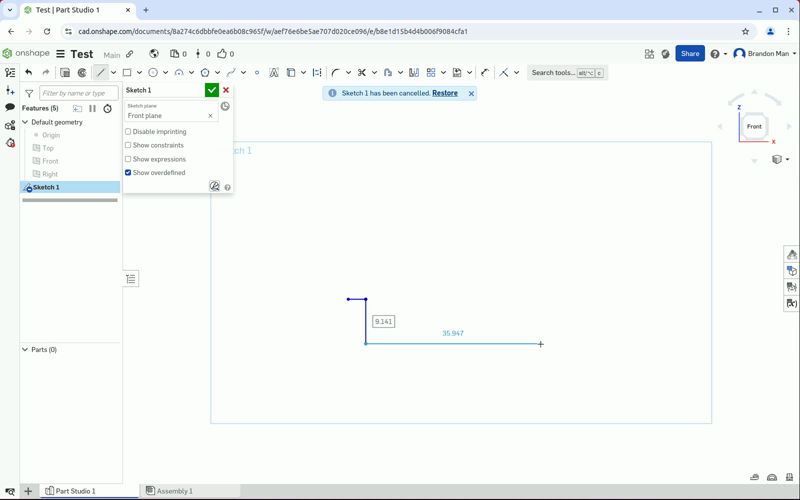
click(540, 343)
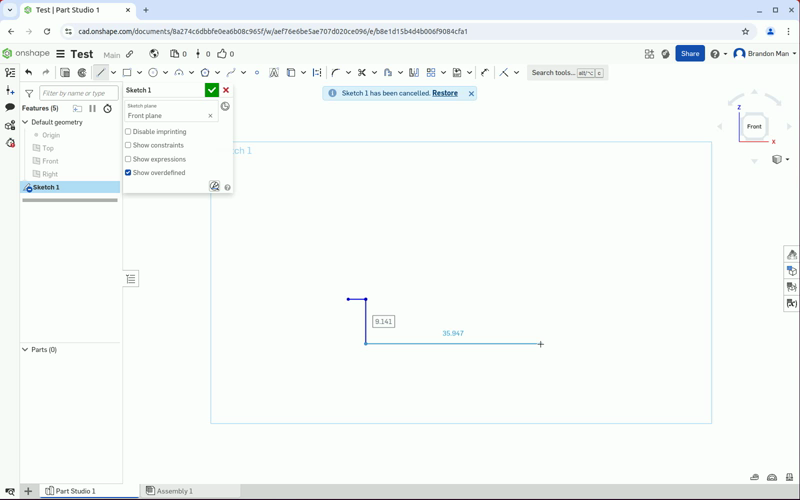
key_up(shift)
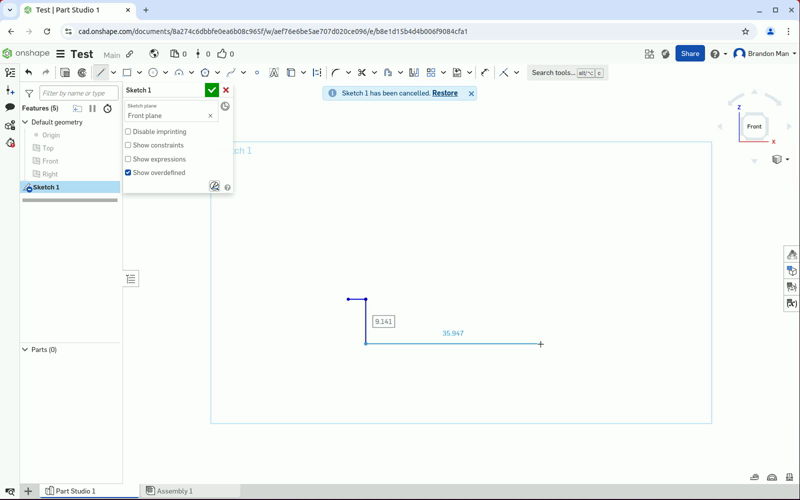
key_down(shift)
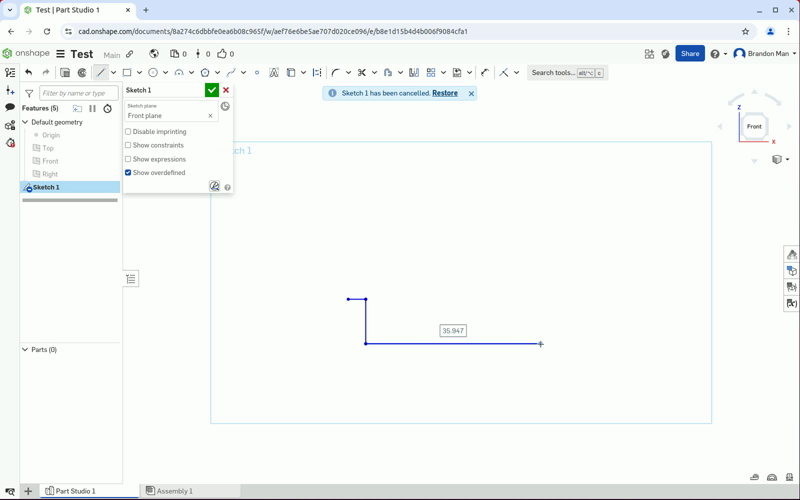
mouse_move(570, 343)
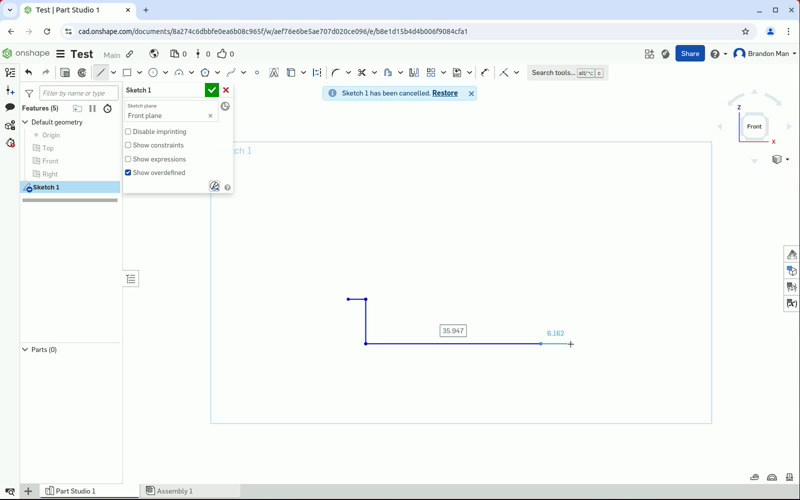
mouse_move(540, 299)
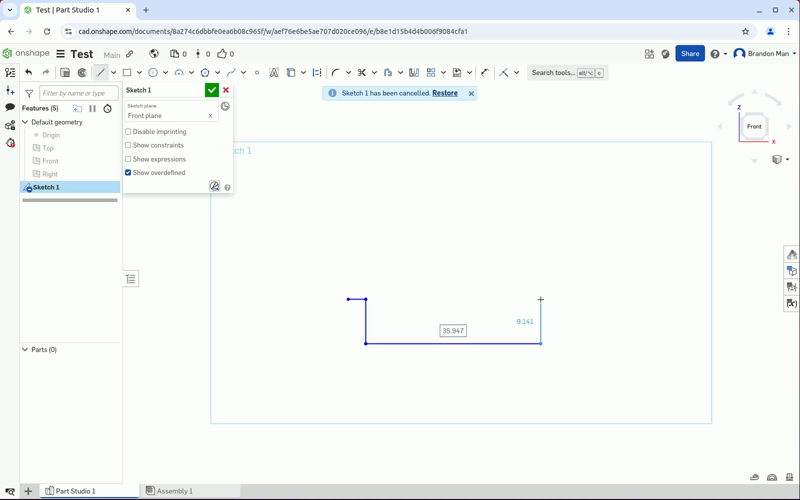
click(540, 299)
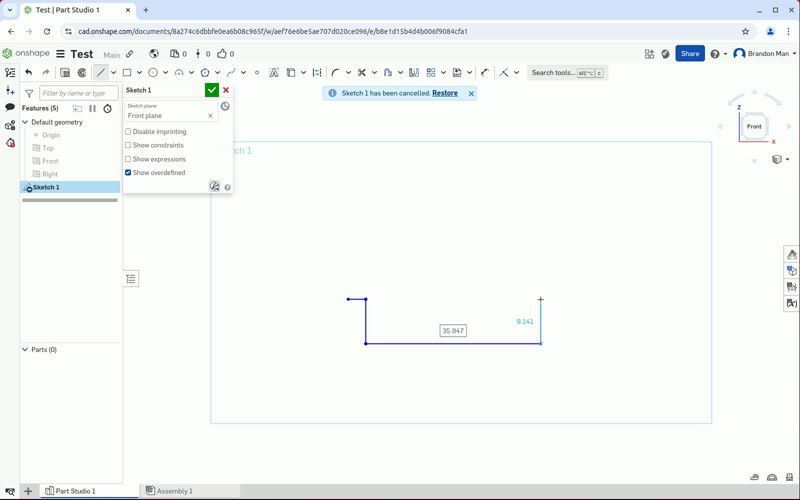
key_up(shift)
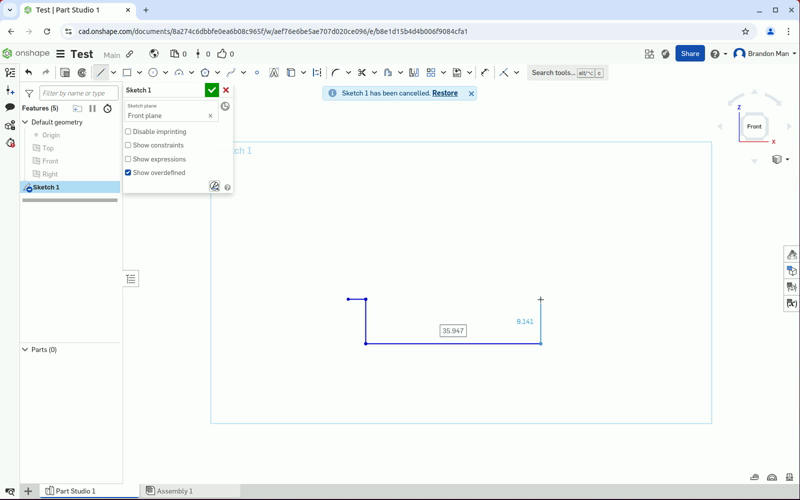
key_down(shift)
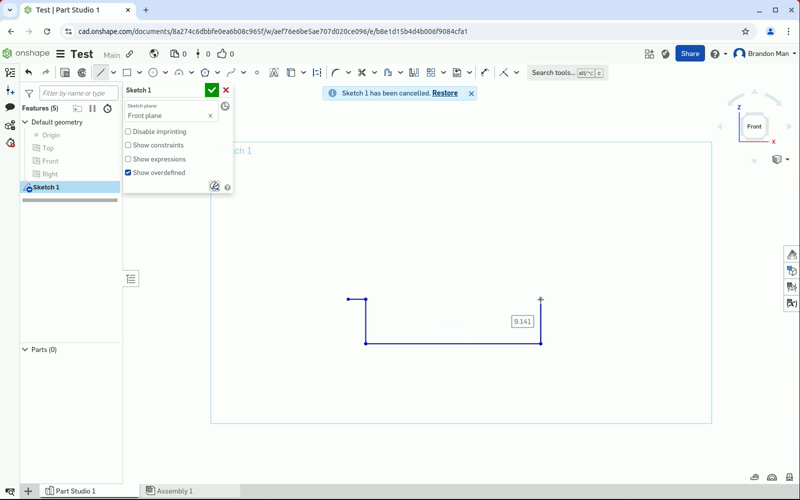
mouse_move(570, 299)
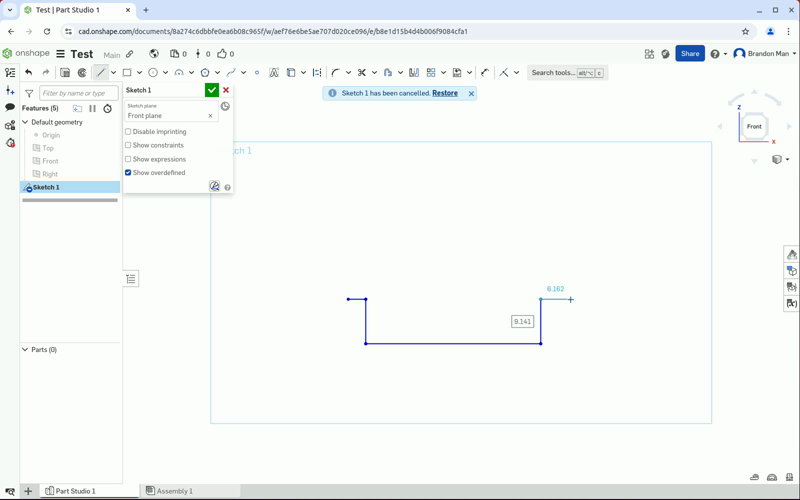
mouse_move(558, 299)
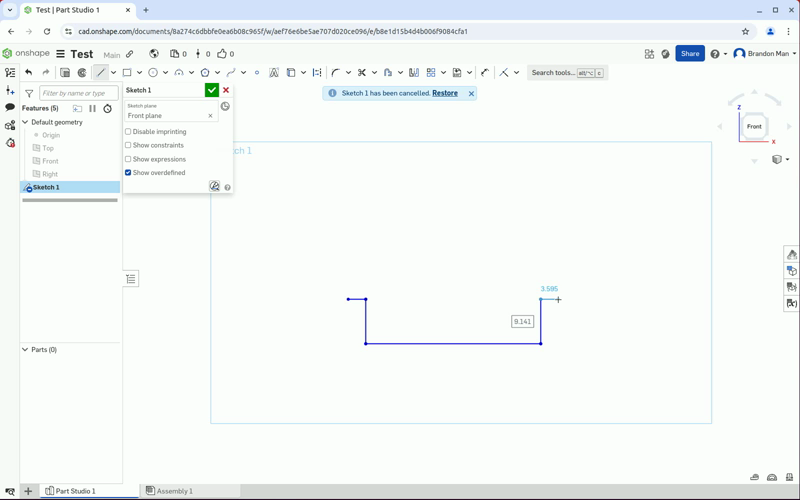
click(558, 299)
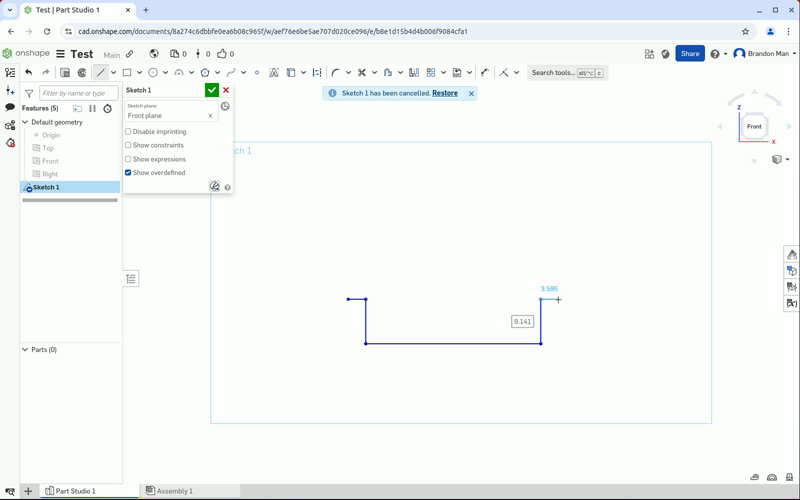
key_up(shift)
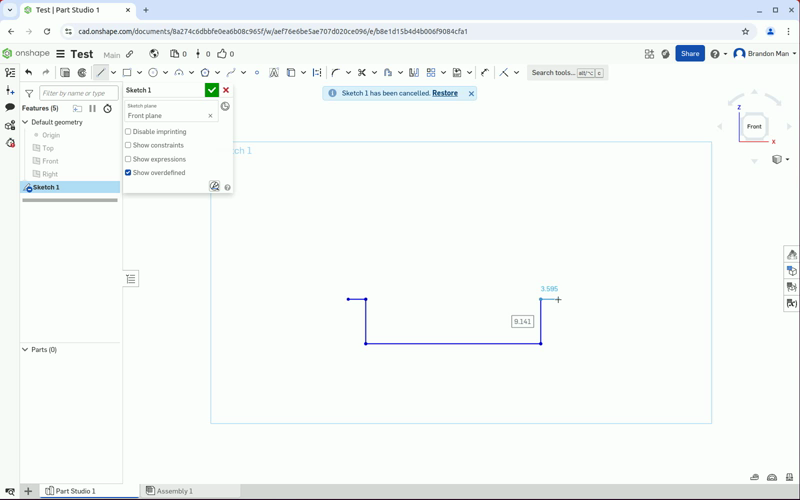
key_down(shift)
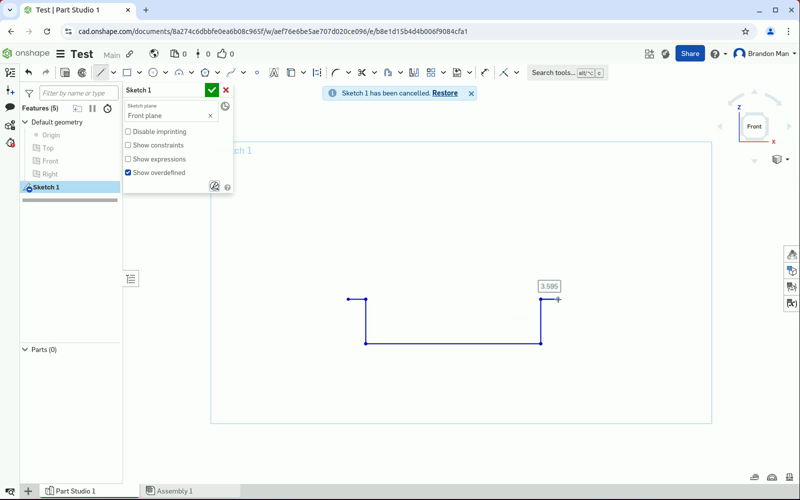
mouse_move(588, 299)
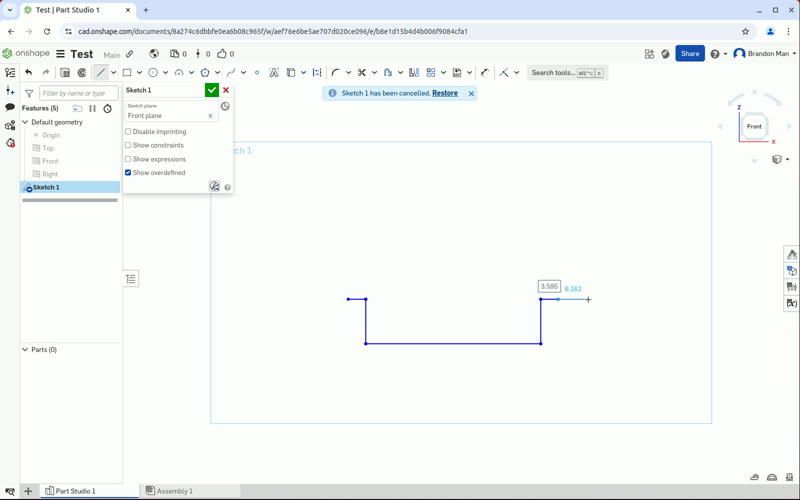
mouse_move(558, 297)
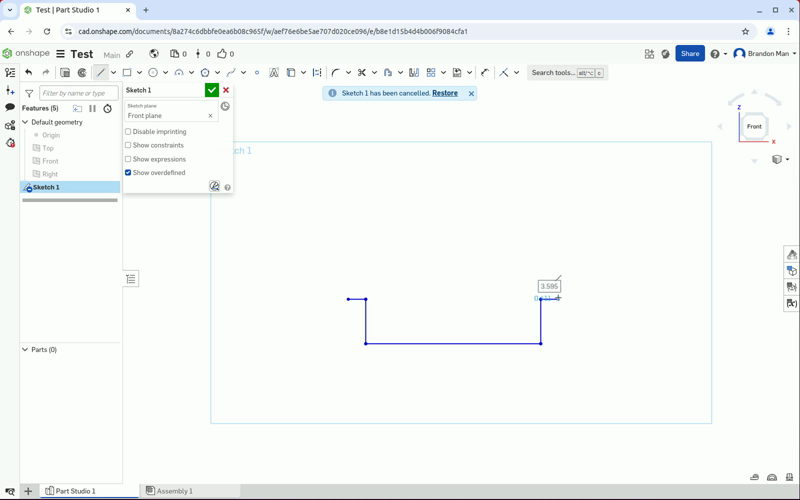
scroll(6)
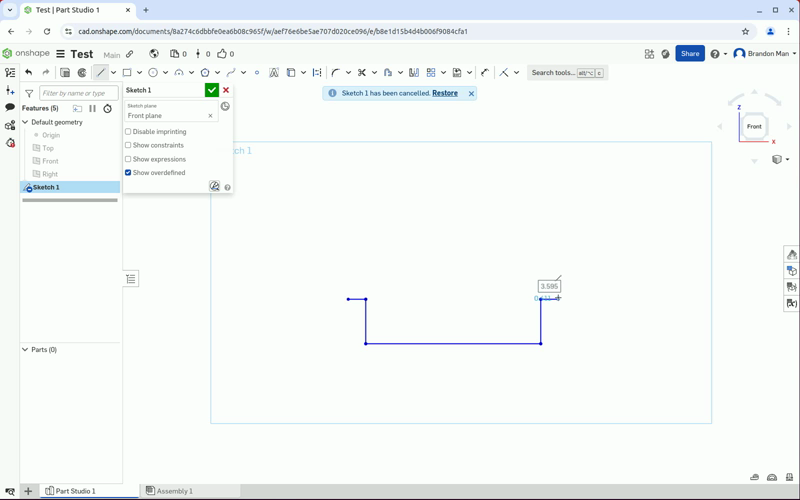
scroll(6)
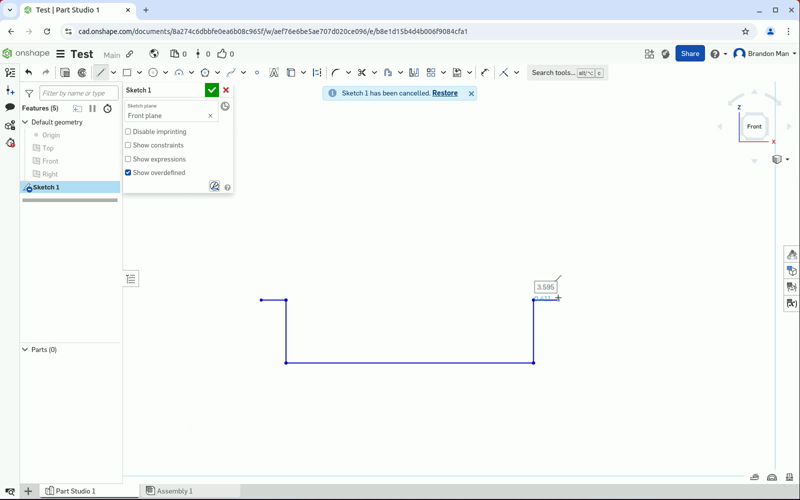
scroll(6)
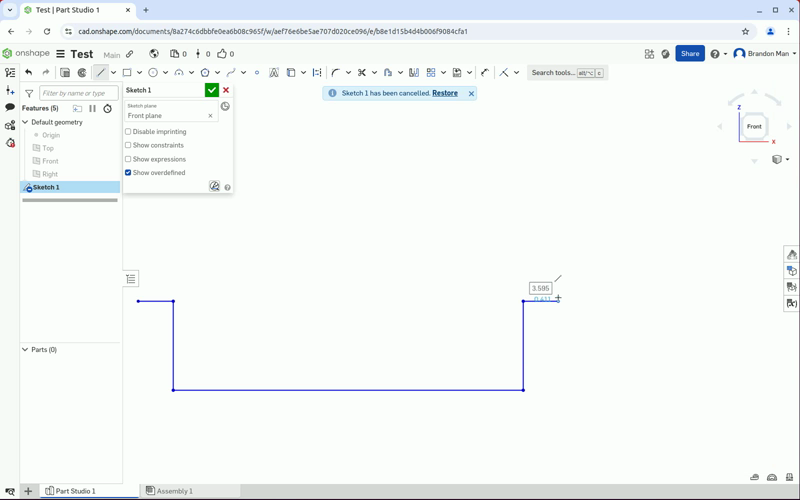
scroll(6)
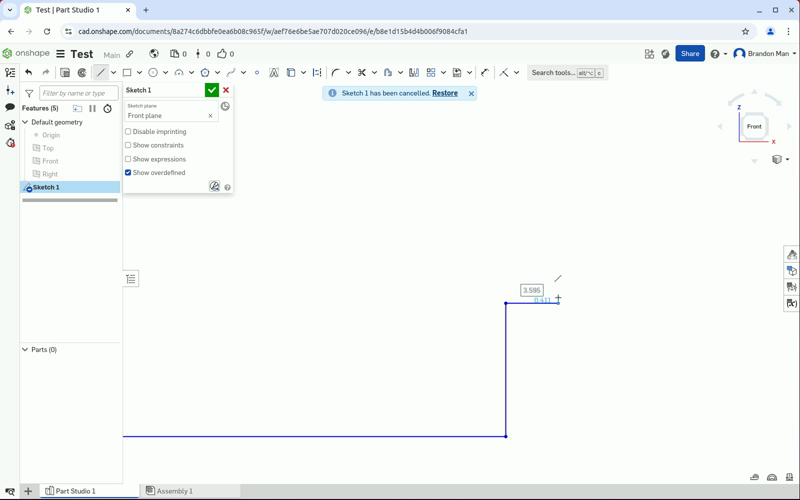
scroll(6)
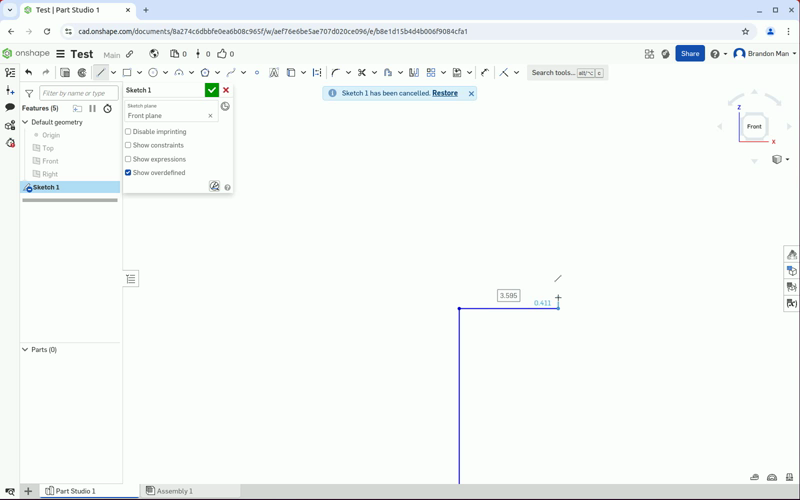
scroll(6)
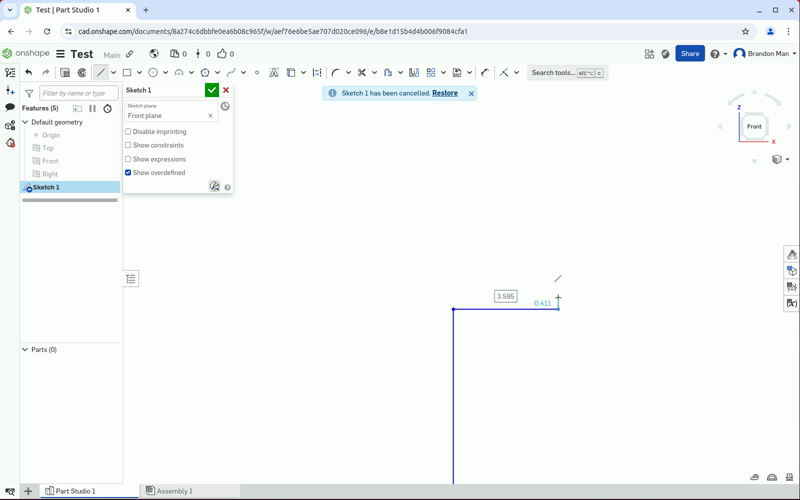
scroll(6)
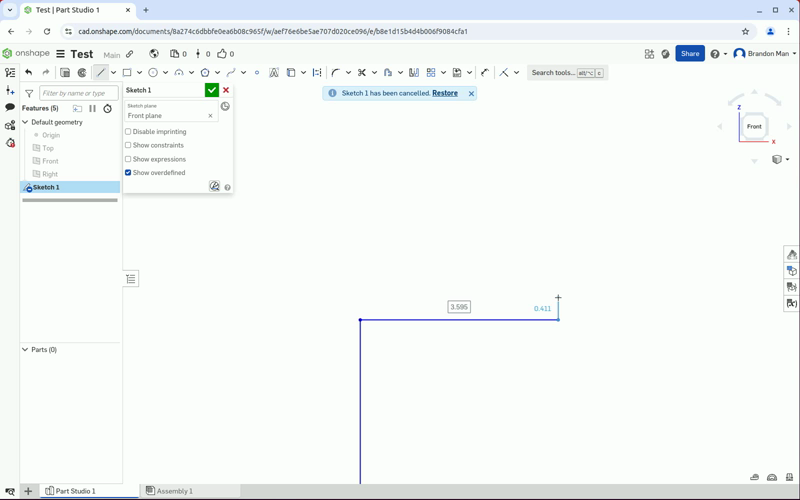
click(558, 297)
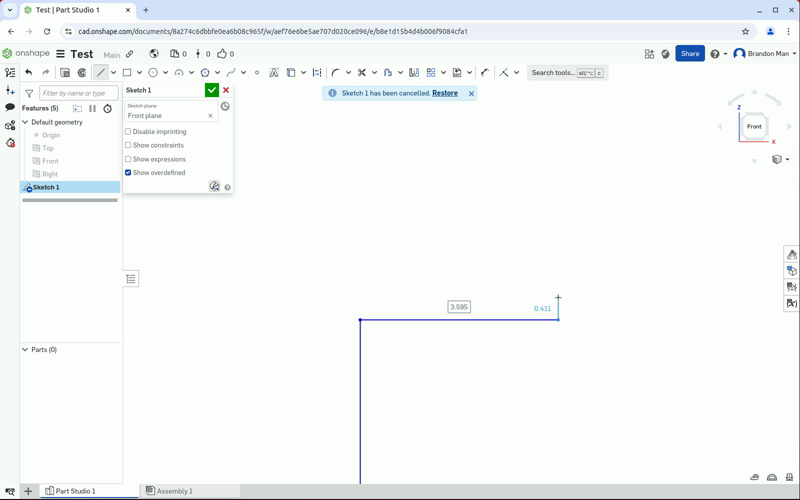
scroll(-6)
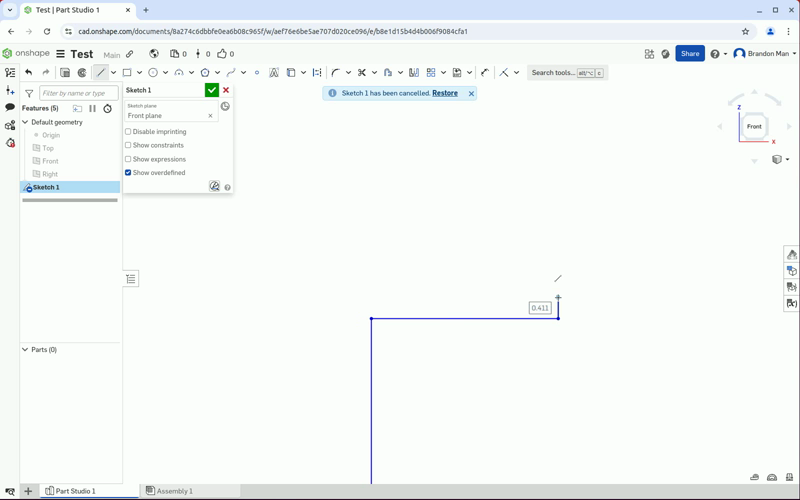
scroll(-6)
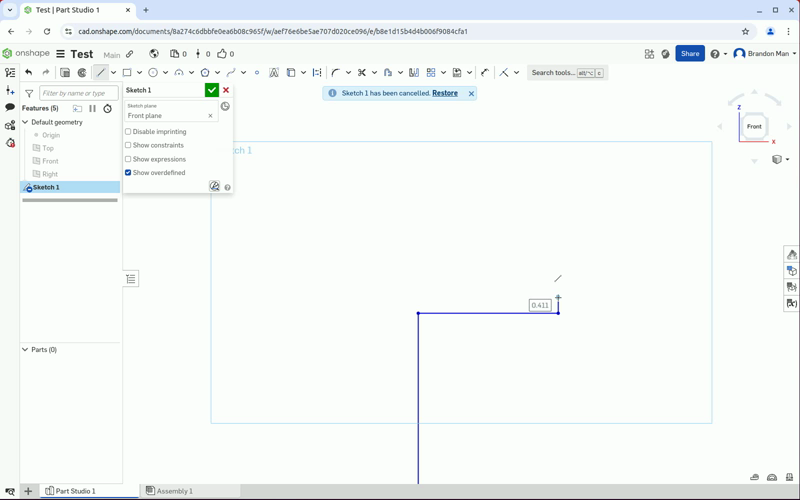
scroll(-6)
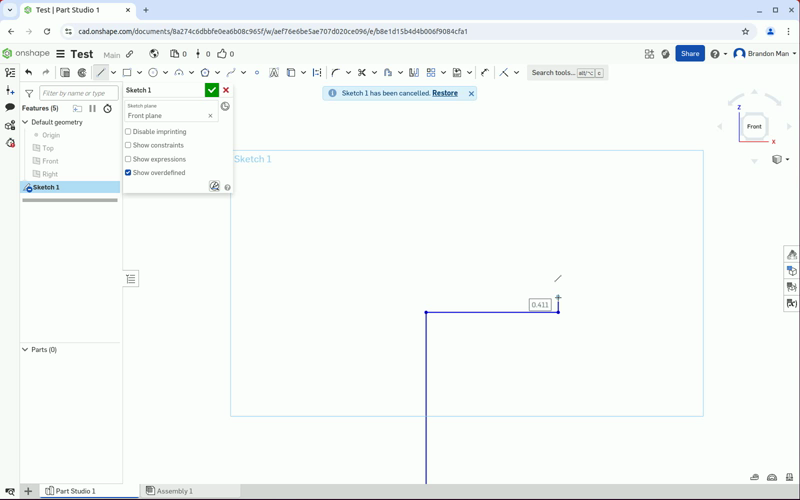
scroll(-6)
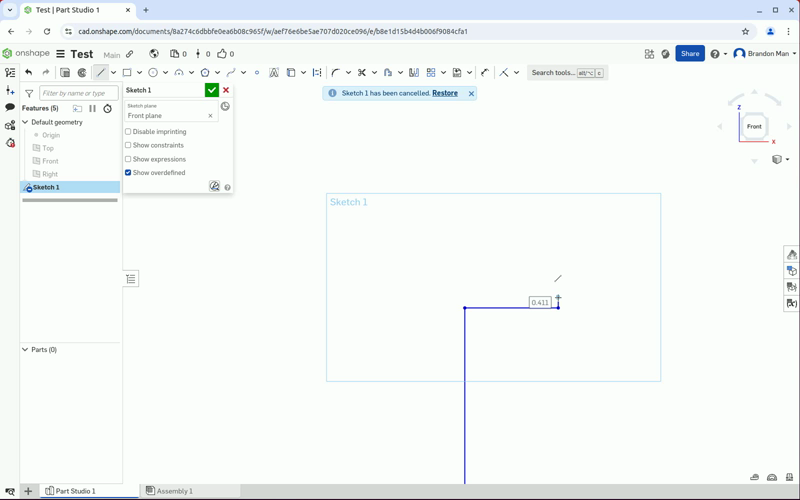
scroll(-6)
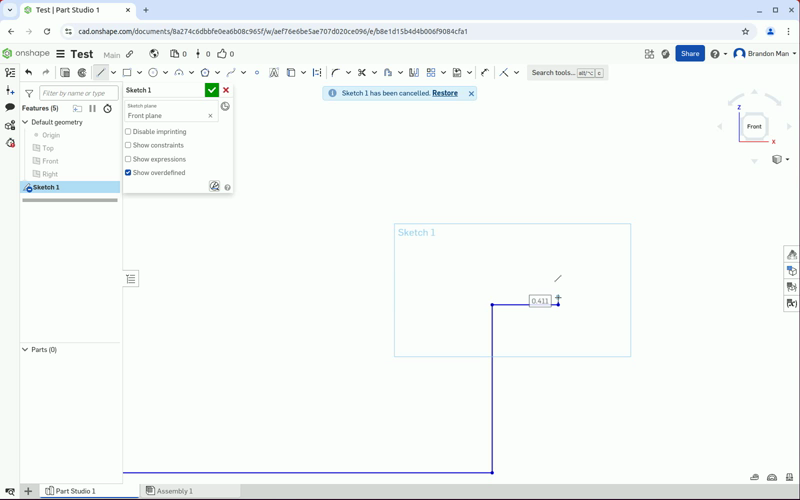
scroll(-6)
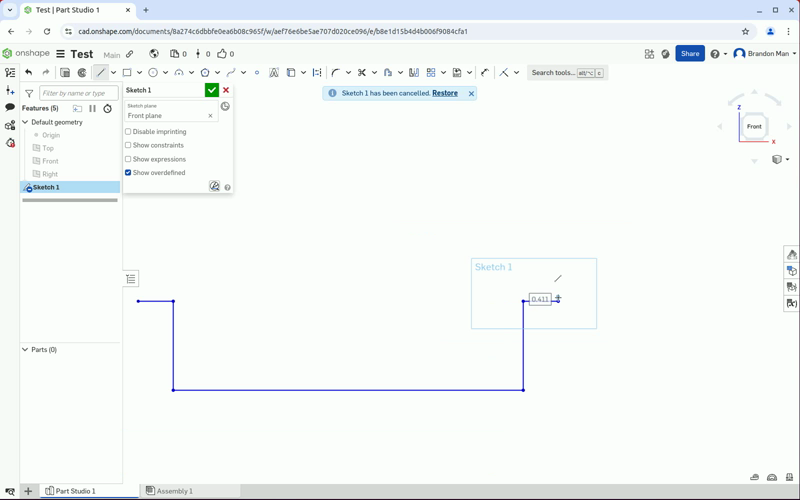
scroll(-6)
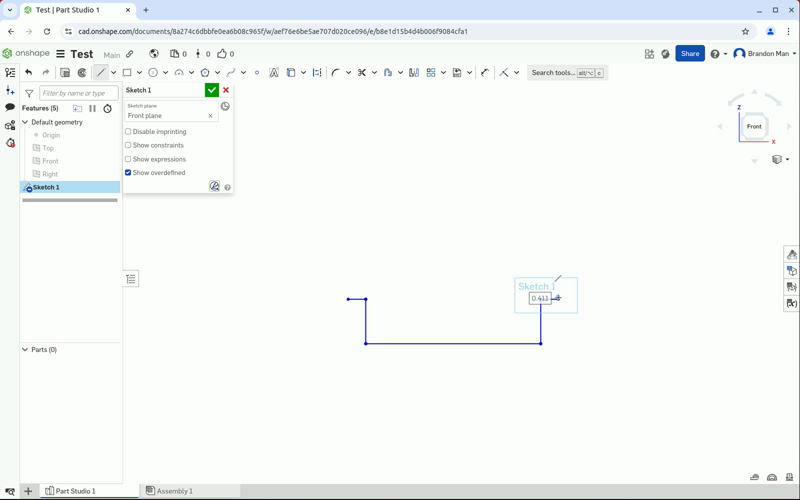
key_up(shift)
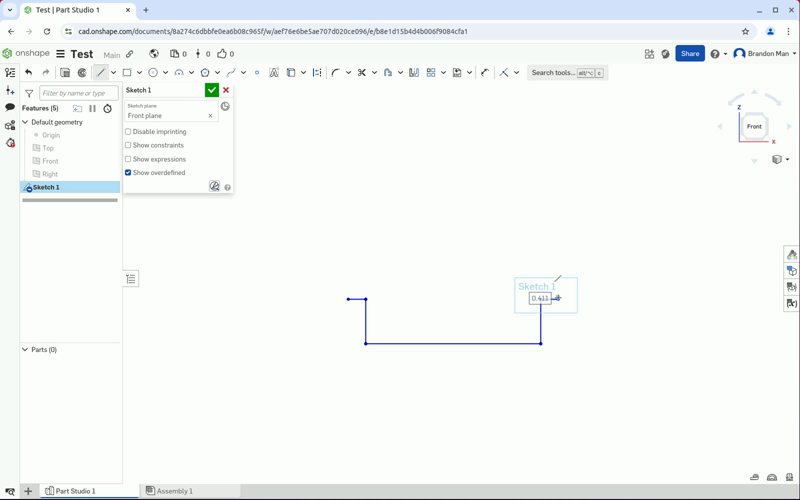
key_down(shift)
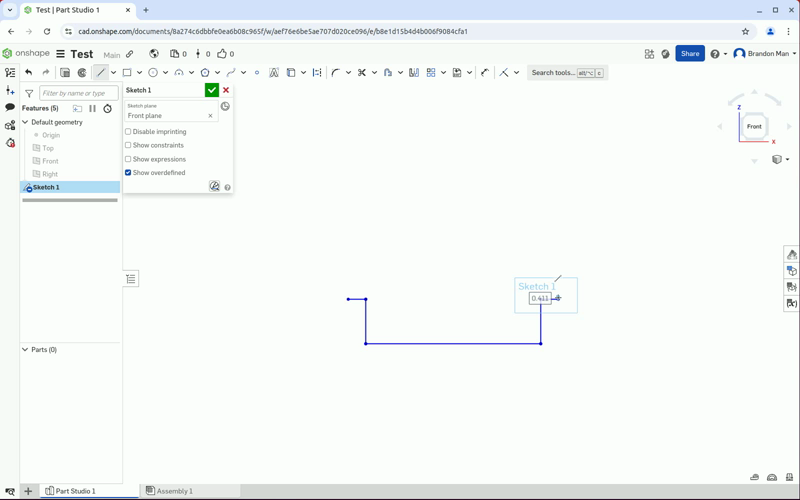
mouse_move(588, 297)
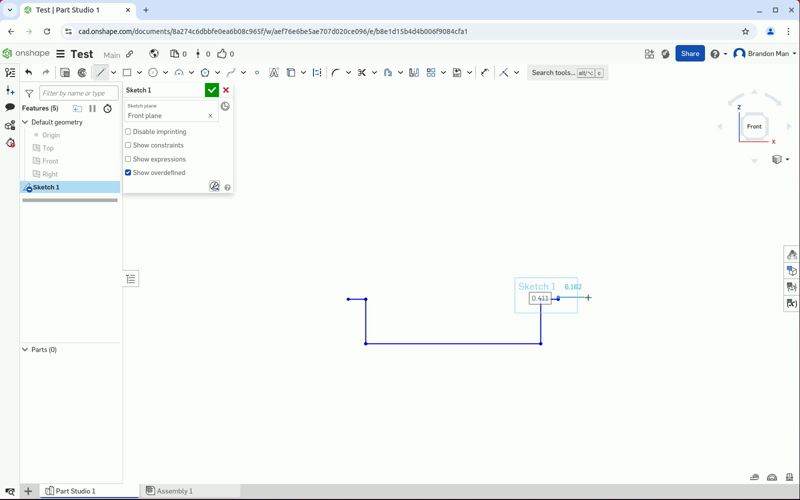
mouse_move(540, 297)
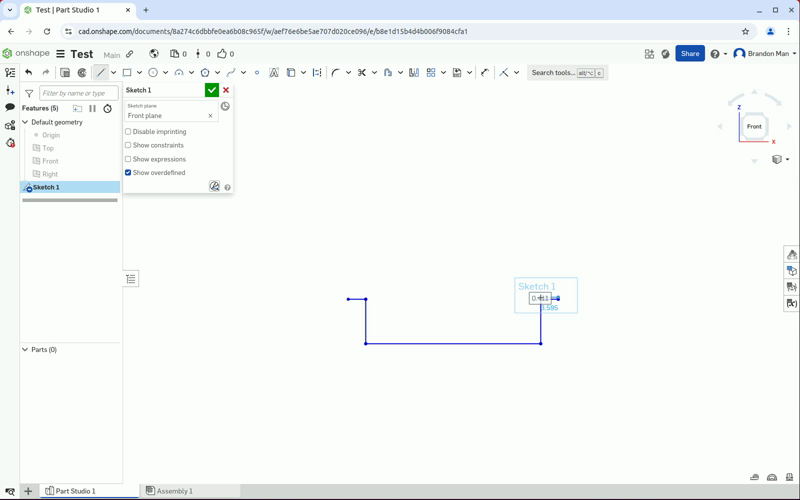
scroll(6)
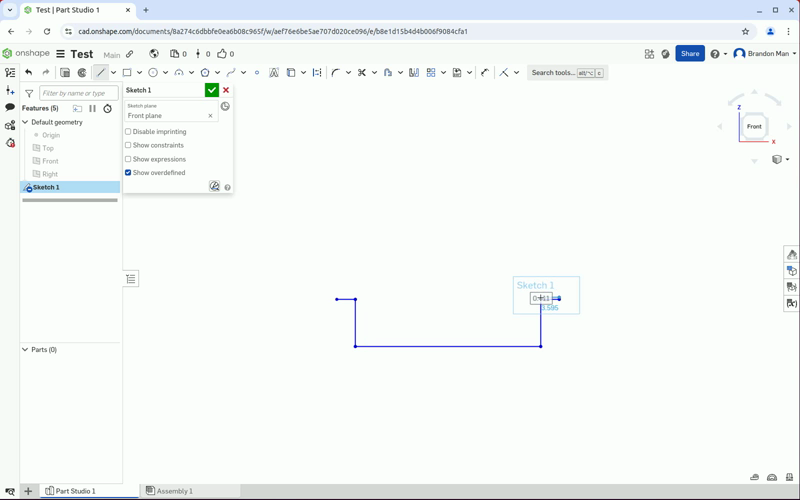
scroll(6)
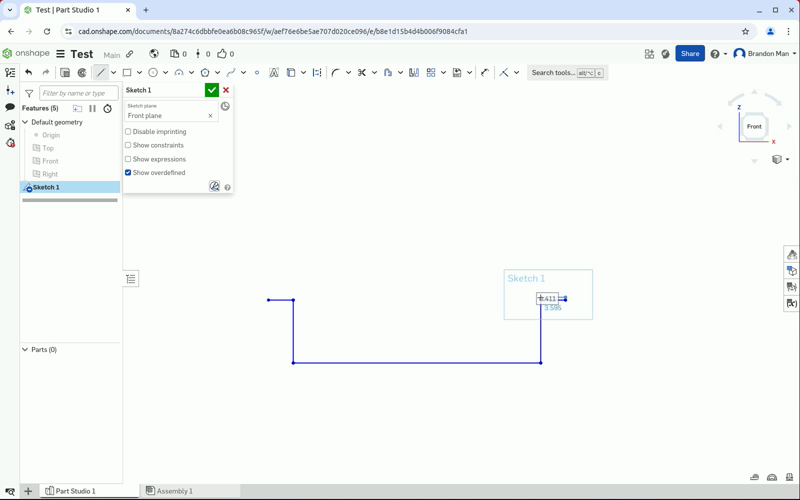
scroll(6)
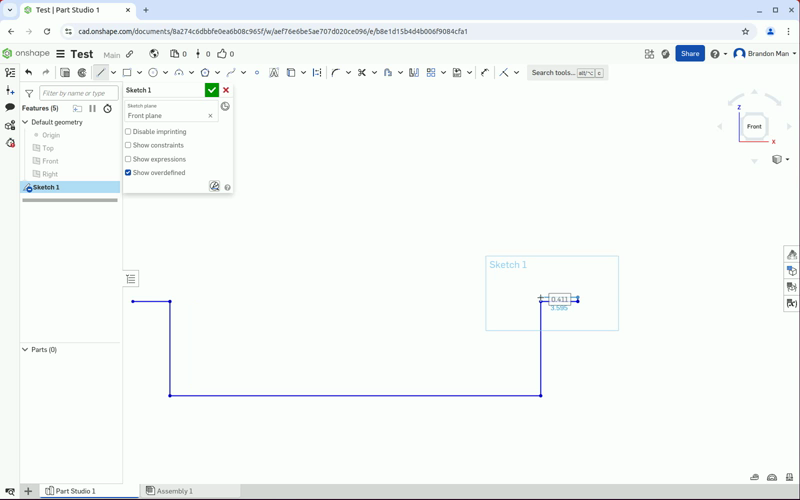
scroll(6)
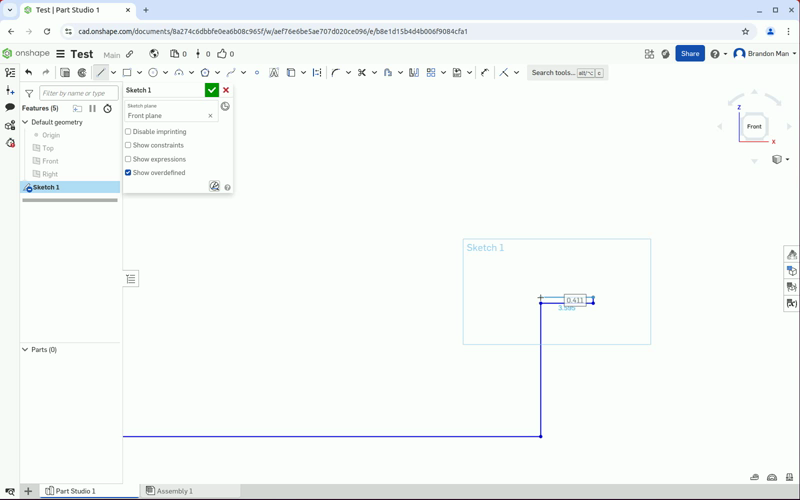
scroll(6)
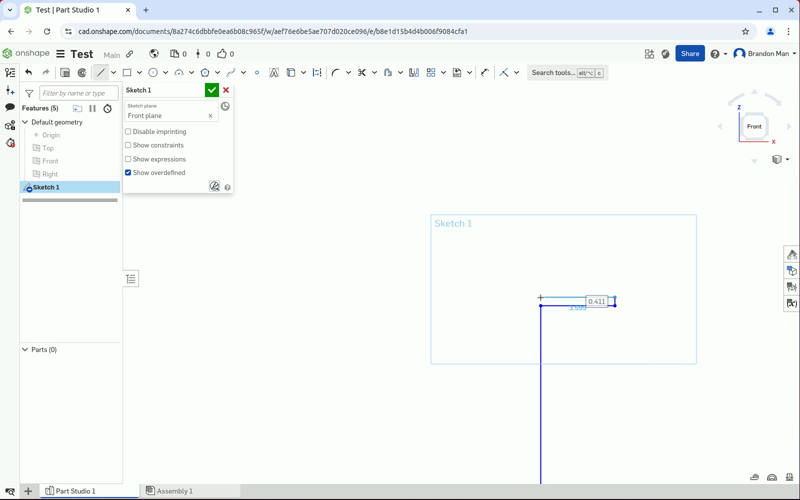
scroll(6)
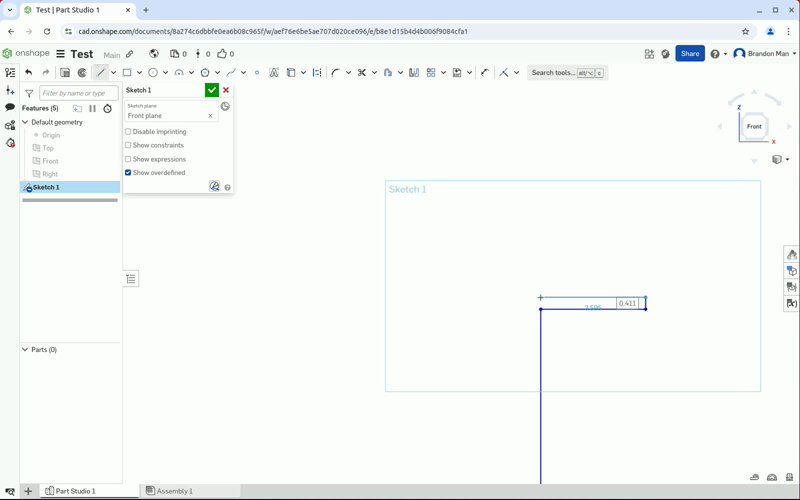
scroll(6)
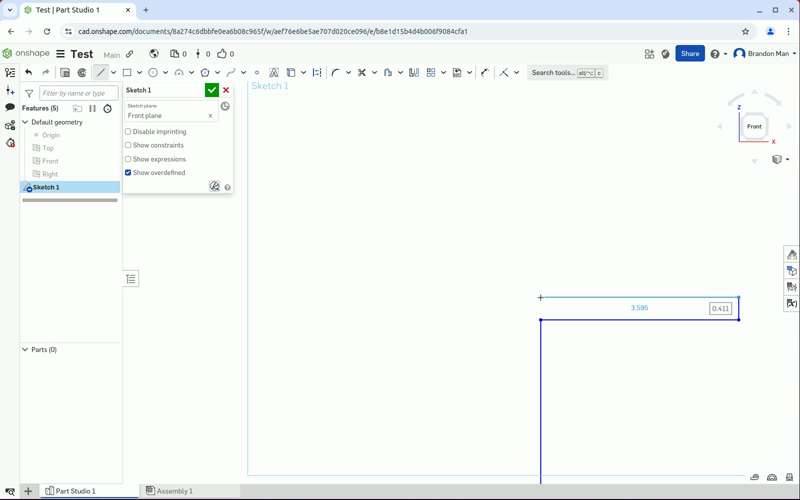
click(540, 297)
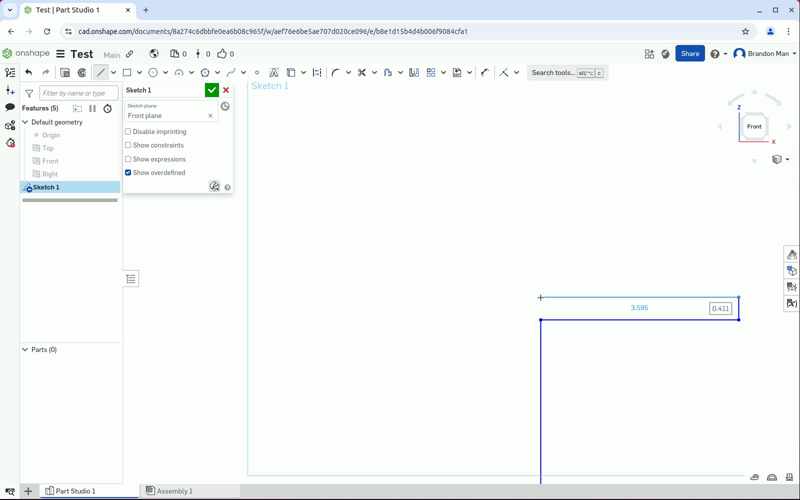
scroll(-6)
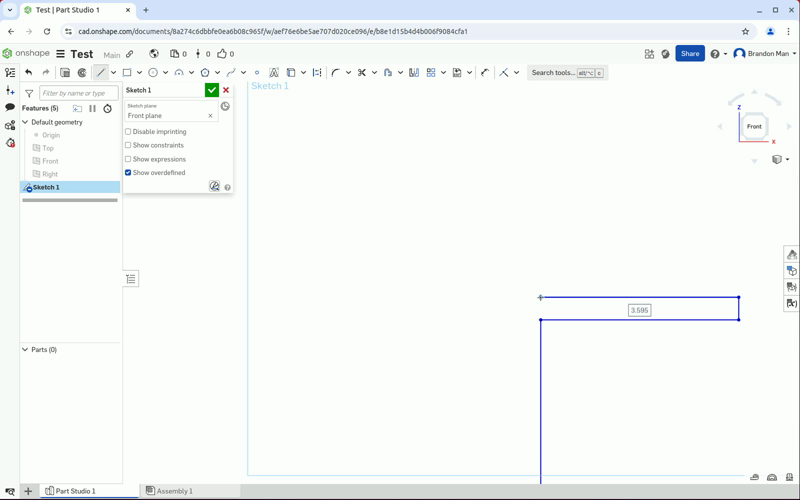
scroll(-6)
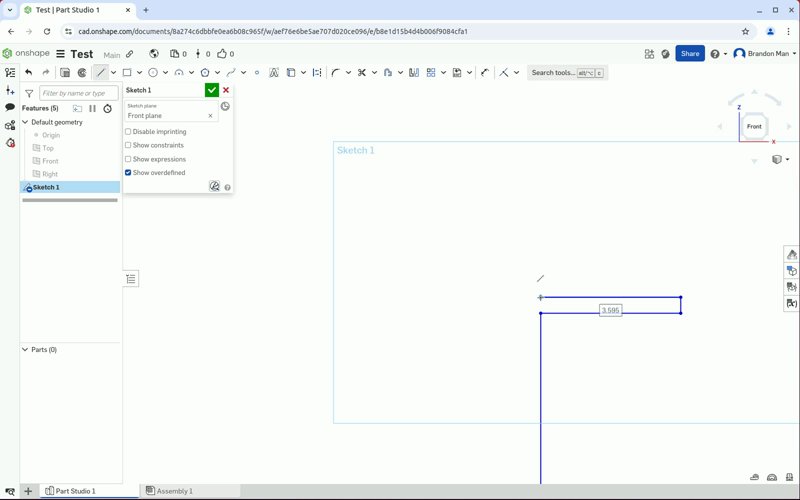
scroll(-6)
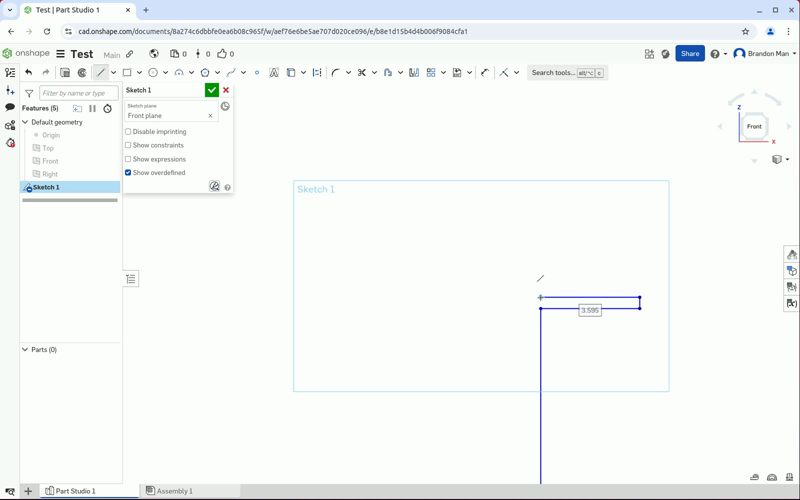
scroll(-6)
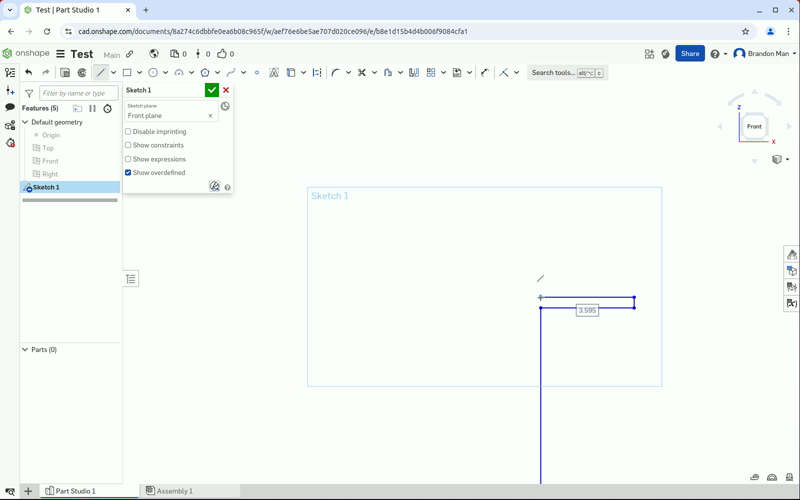
scroll(-6)
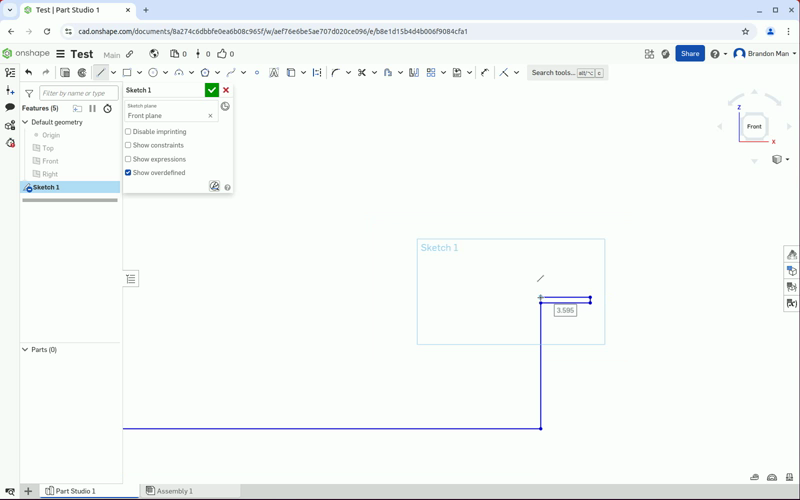
scroll(-6)
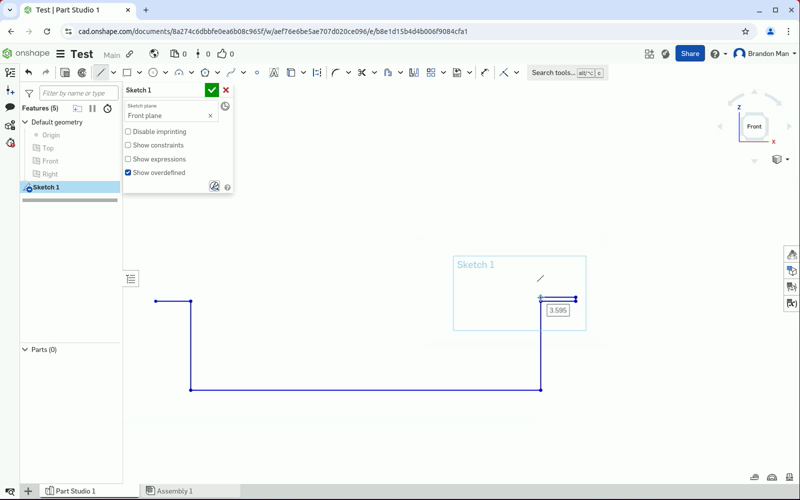
scroll(-6)
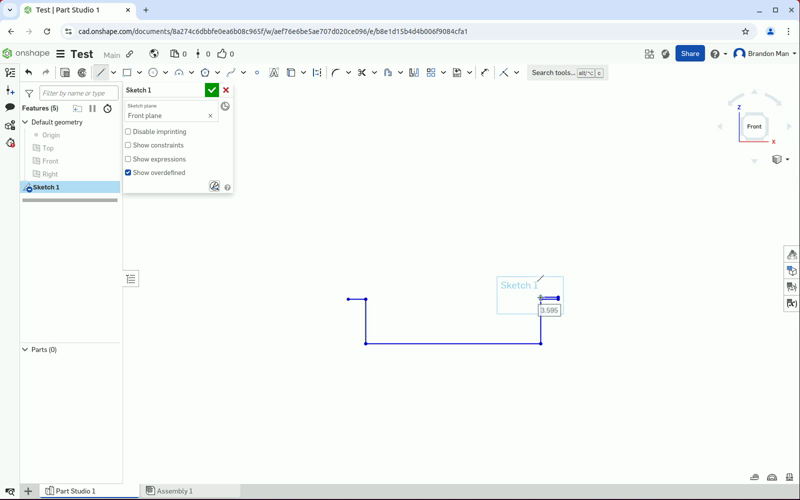
key_up(shift)
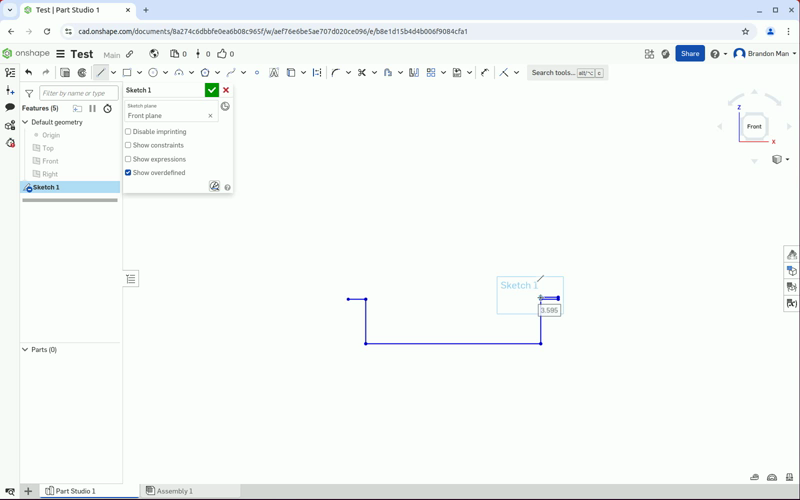
key_down(shift)
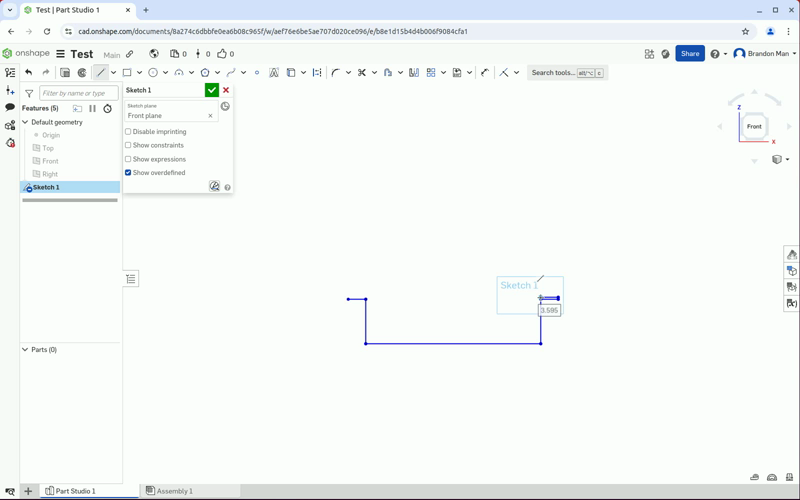
mouse_move(365, 297)
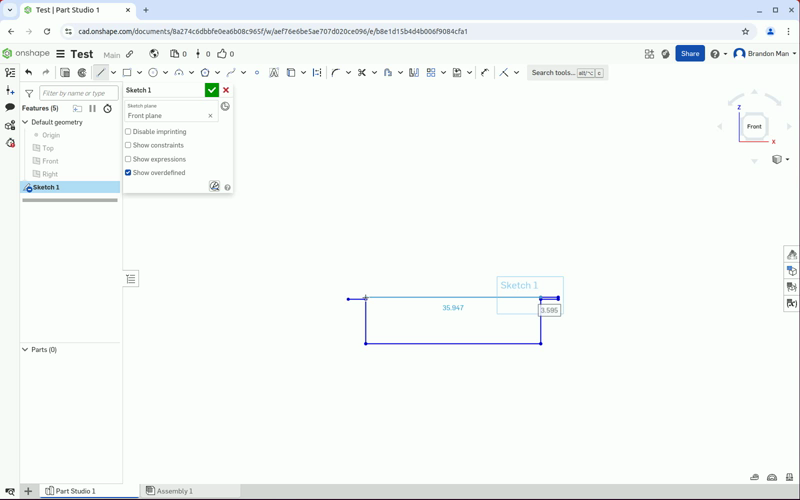
scroll(6)
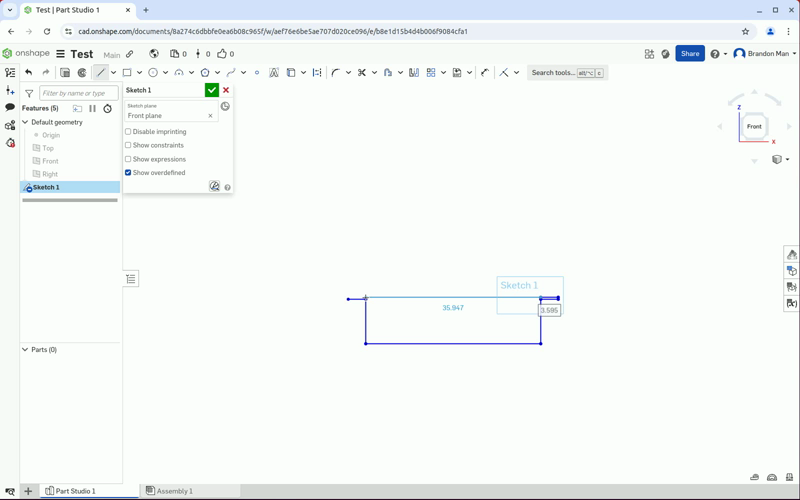
scroll(6)
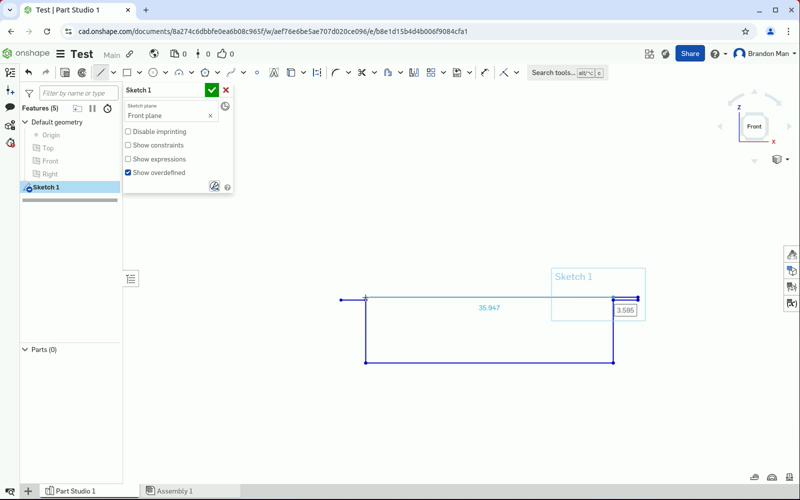
scroll(6)
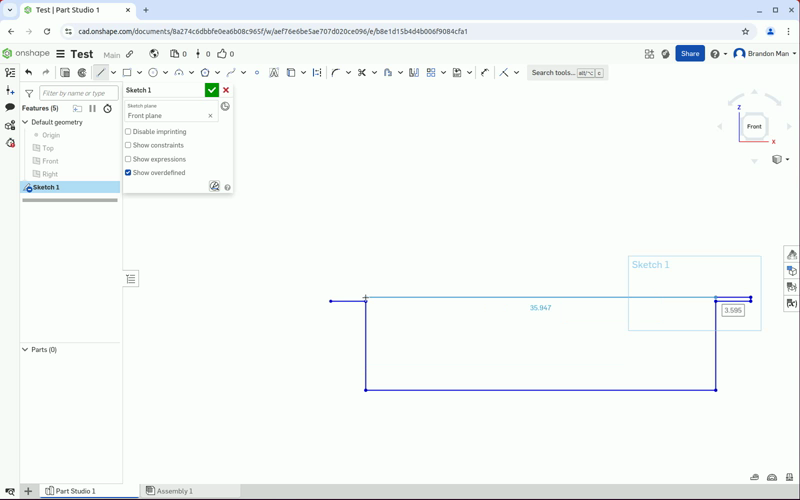
scroll(6)
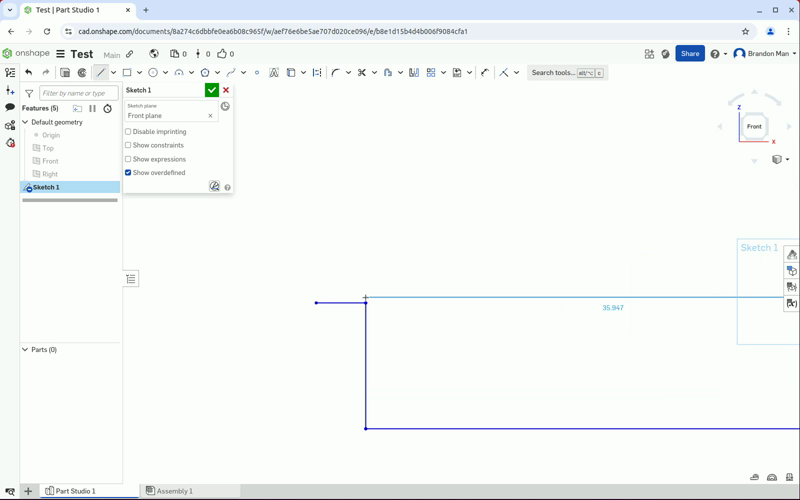
scroll(6)
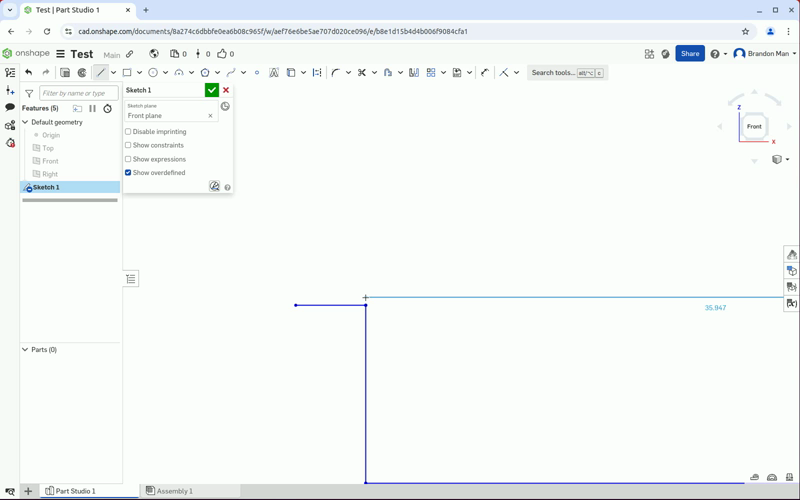
scroll(6)
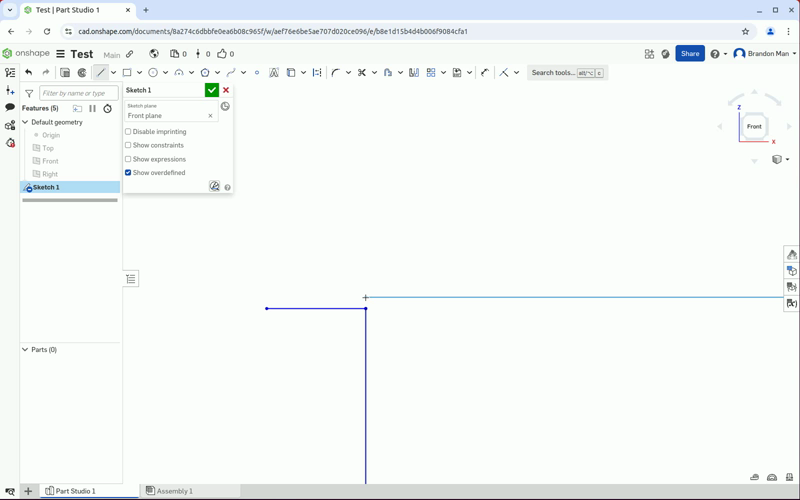
scroll(6)
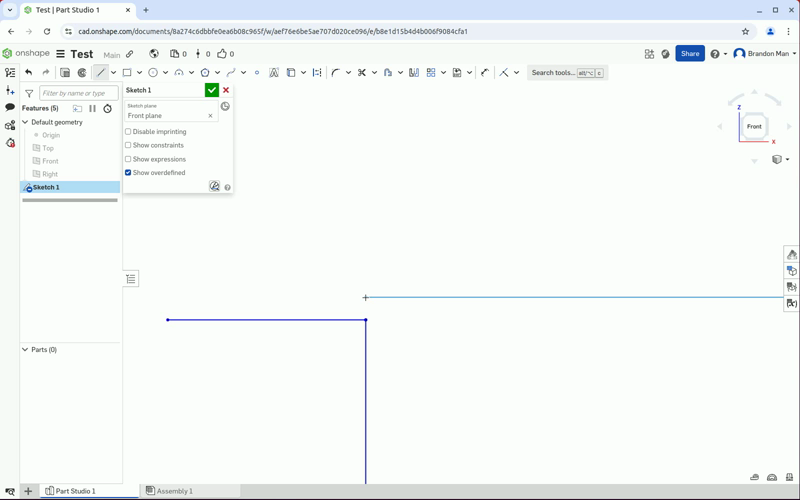
click(365, 297)
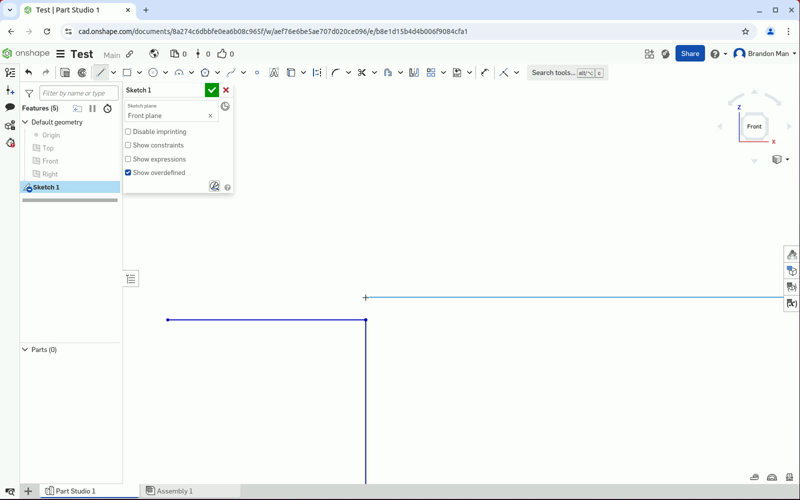
scroll(-6)
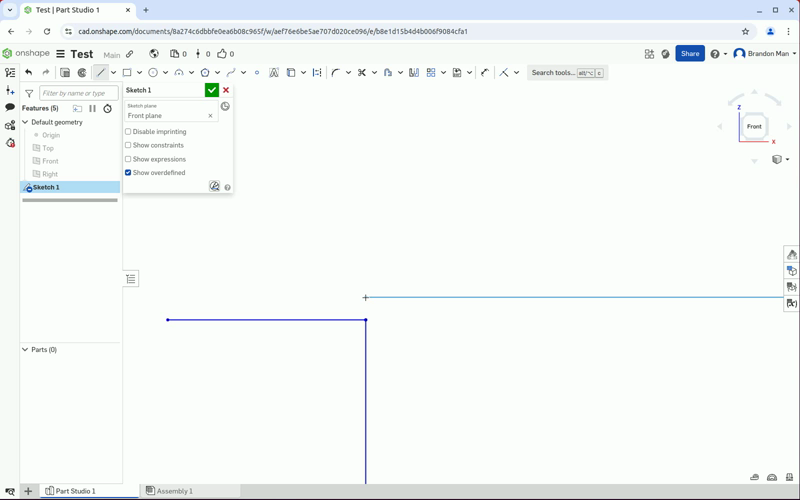
scroll(-6)
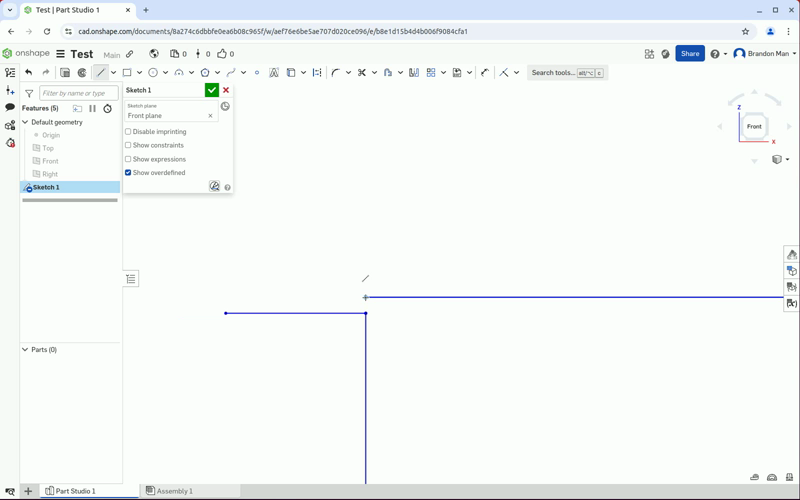
scroll(-6)
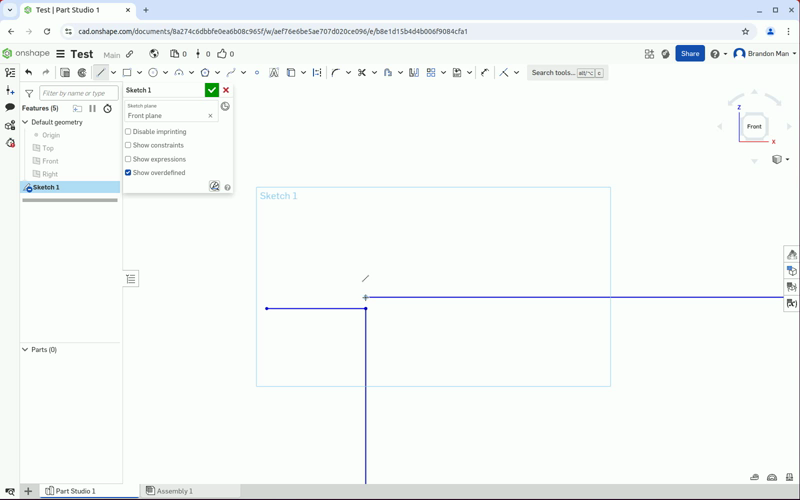
scroll(-6)
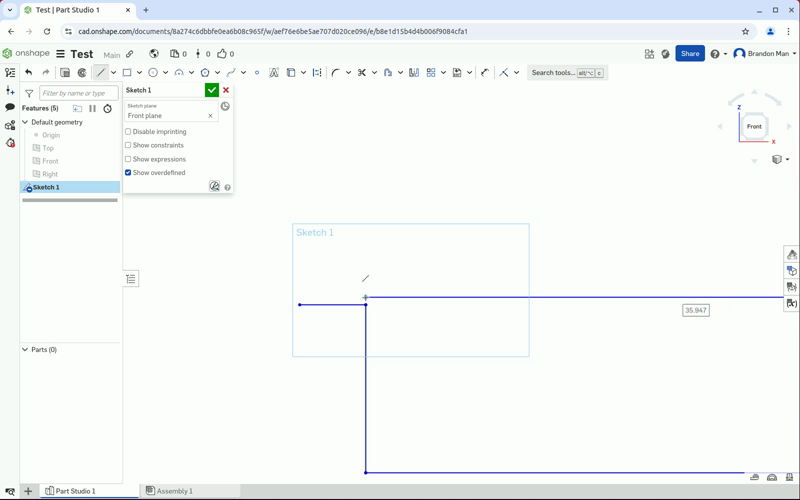
scroll(-6)
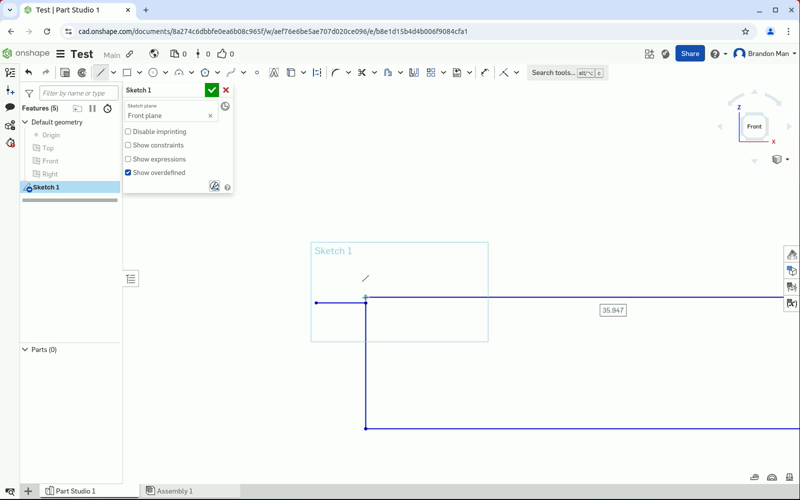
scroll(-6)
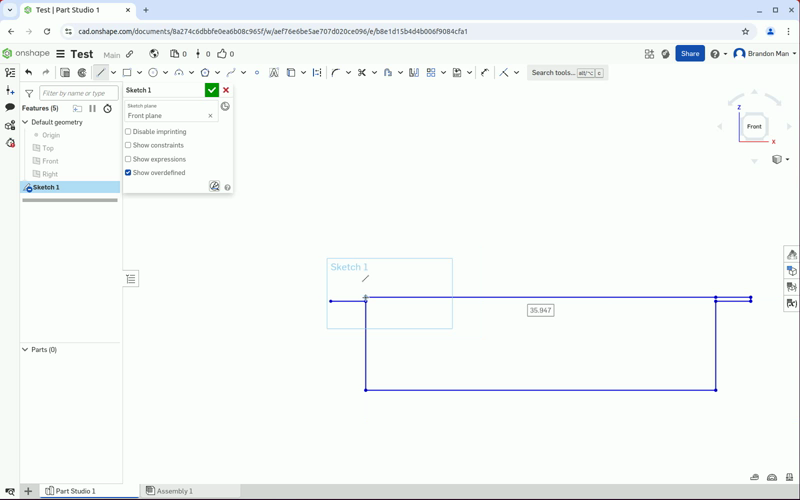
scroll(-6)
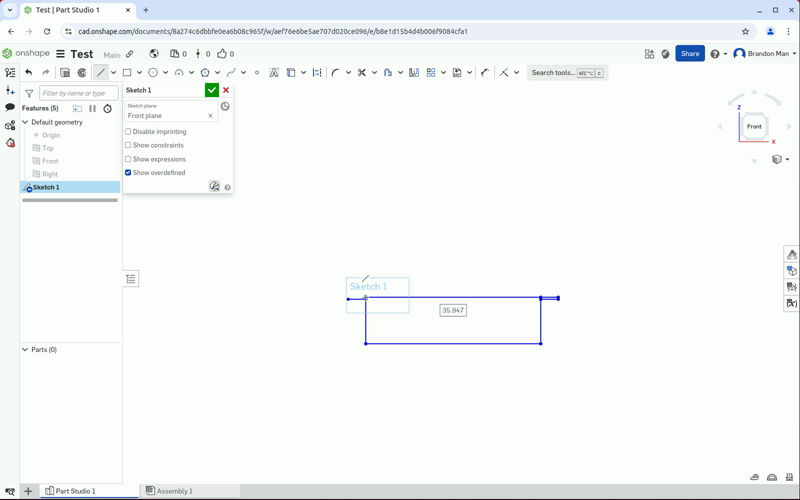
key_up(shift)
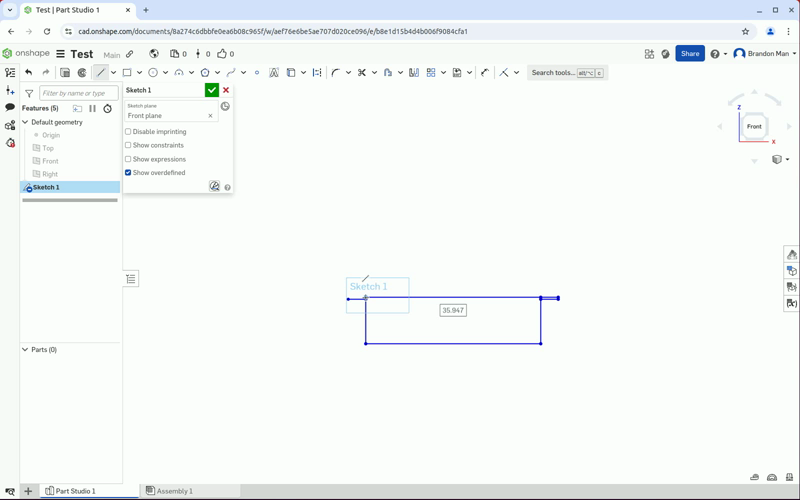
key_down(shift)
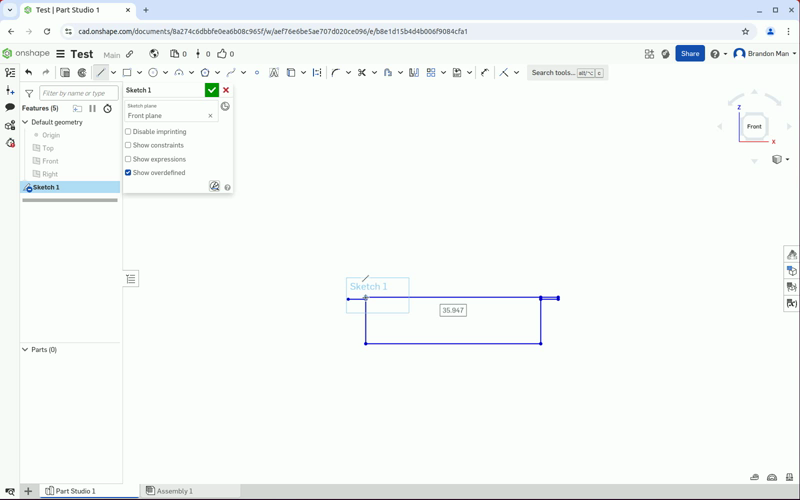
mouse_move(395, 297)
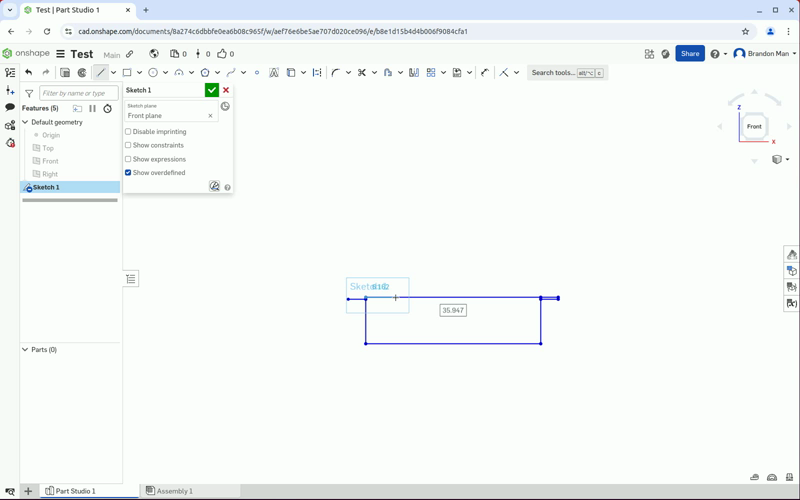
mouse_move(348, 297)
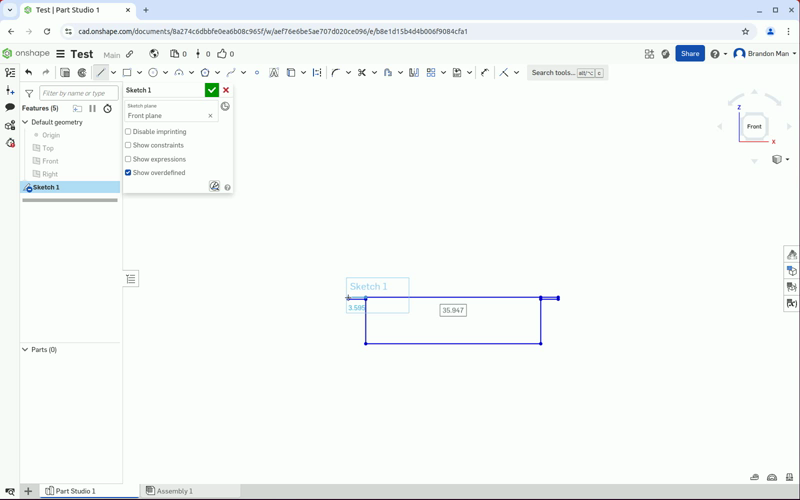
scroll(6)
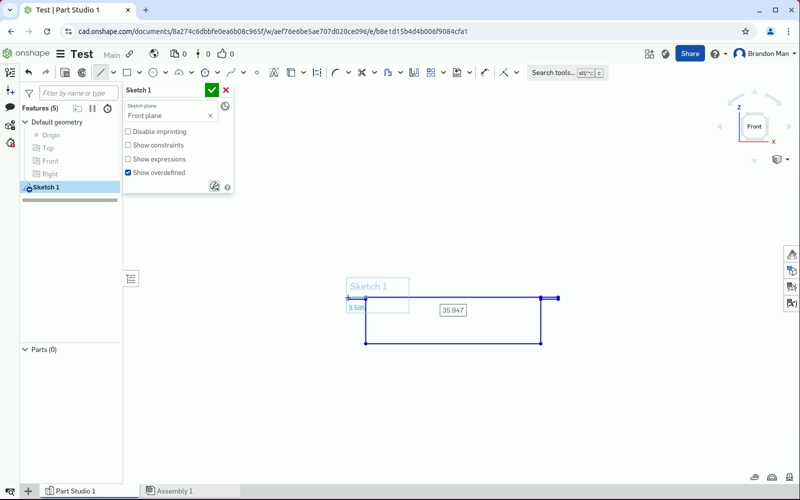
scroll(6)
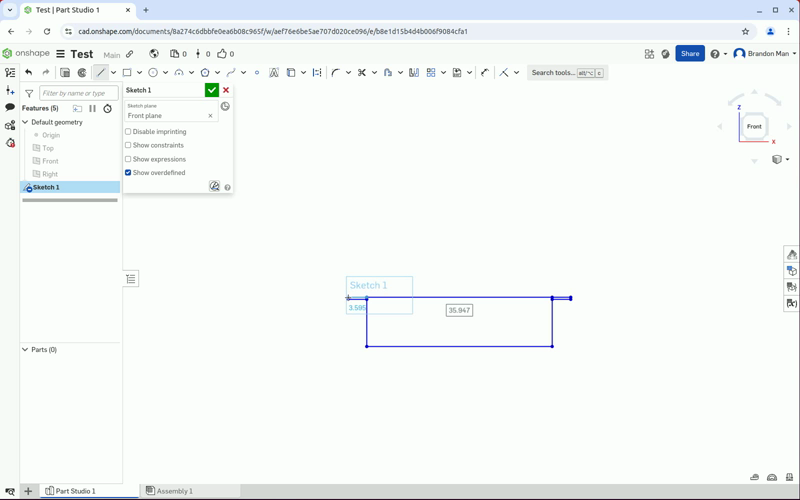
scroll(6)
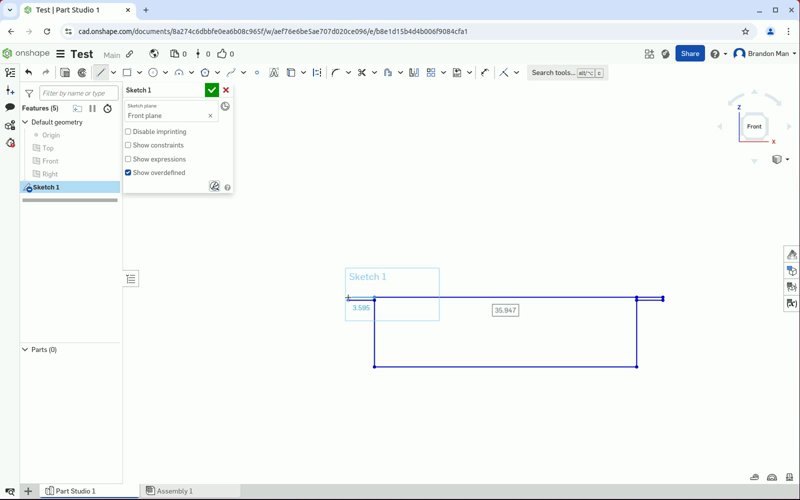
scroll(6)
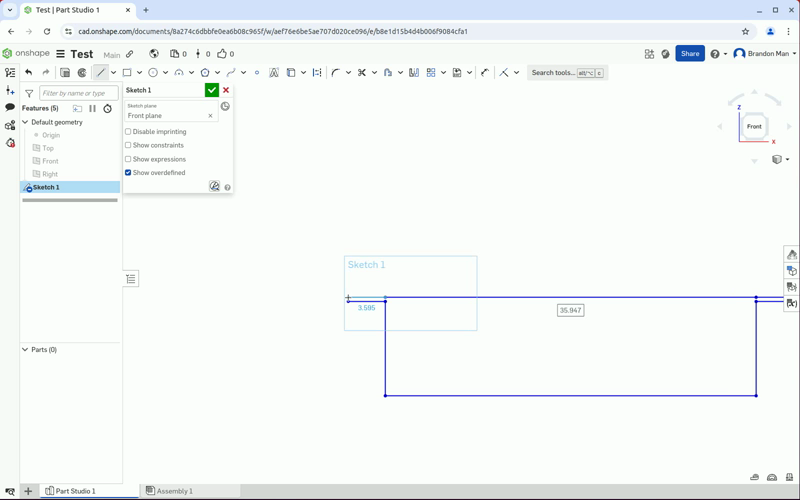
scroll(6)
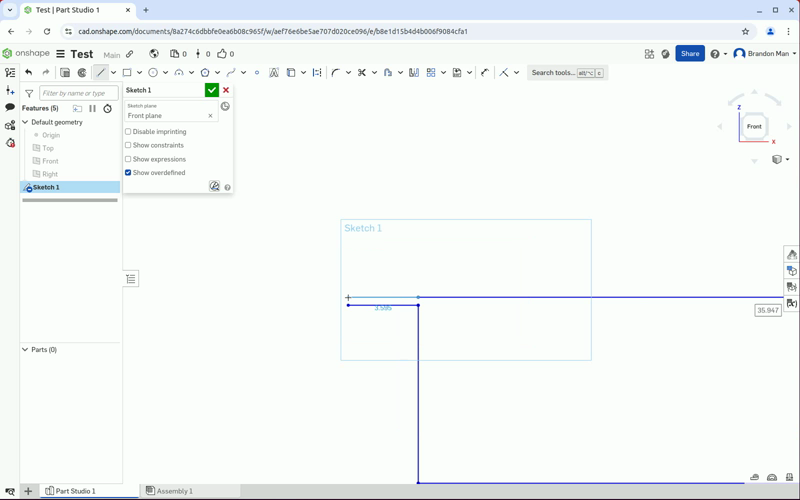
scroll(6)
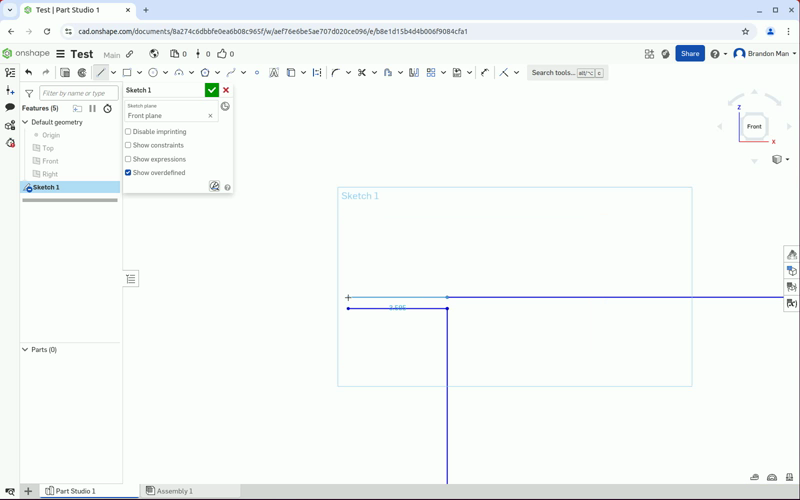
scroll(6)
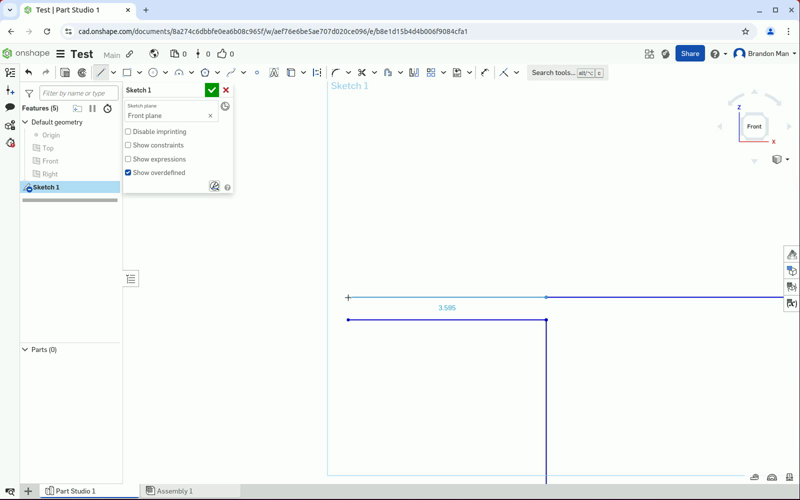
click(348, 297)
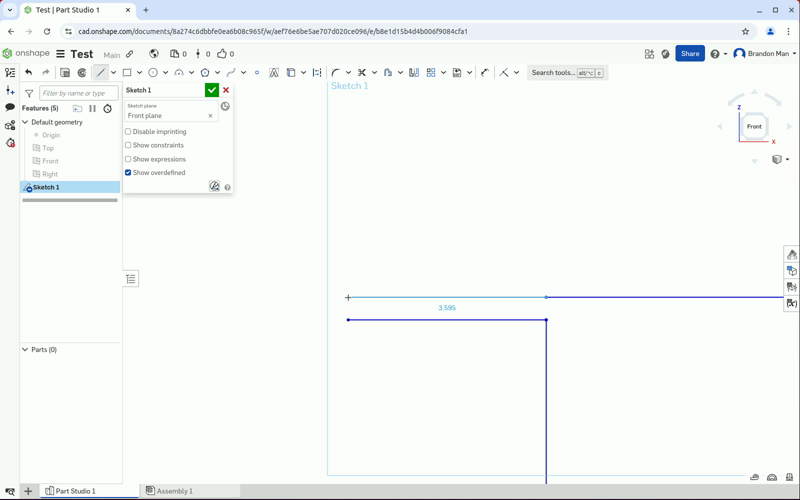
scroll(-6)
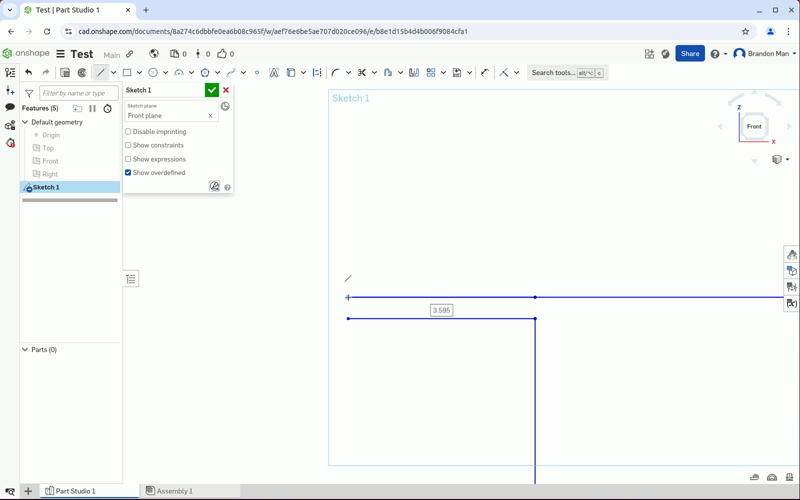
scroll(-6)
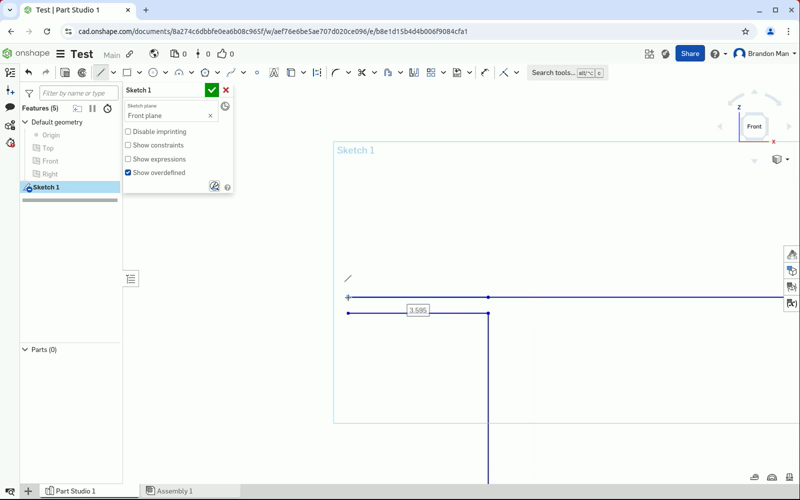
scroll(-6)
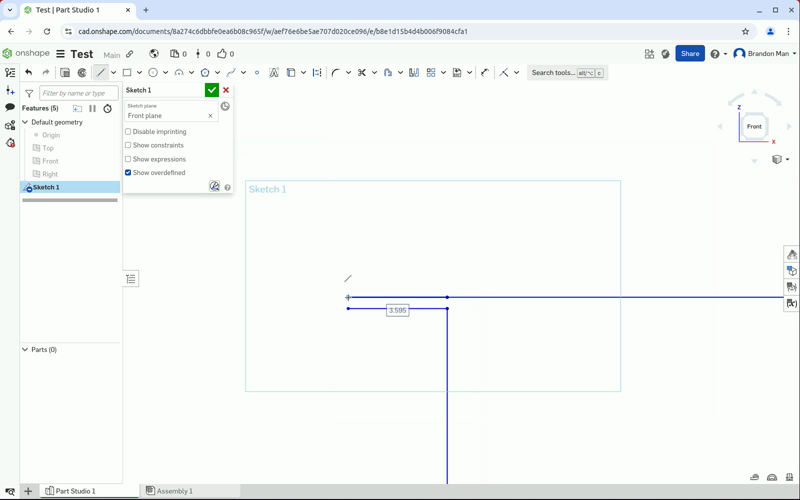
scroll(-6)
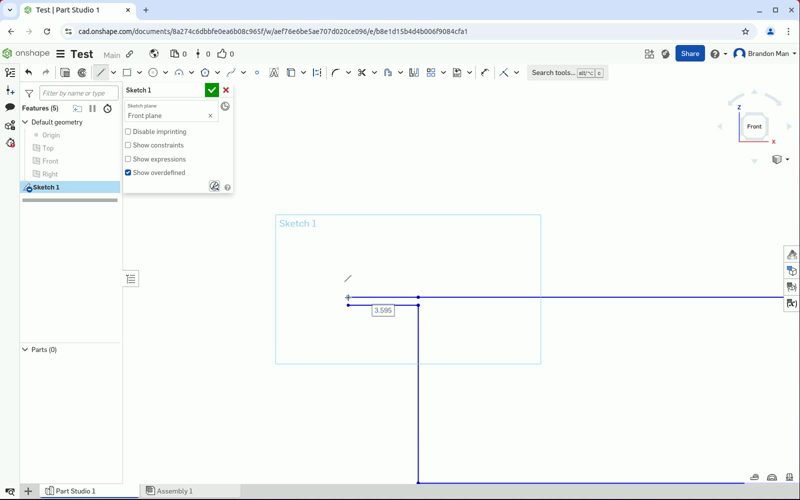
scroll(-6)
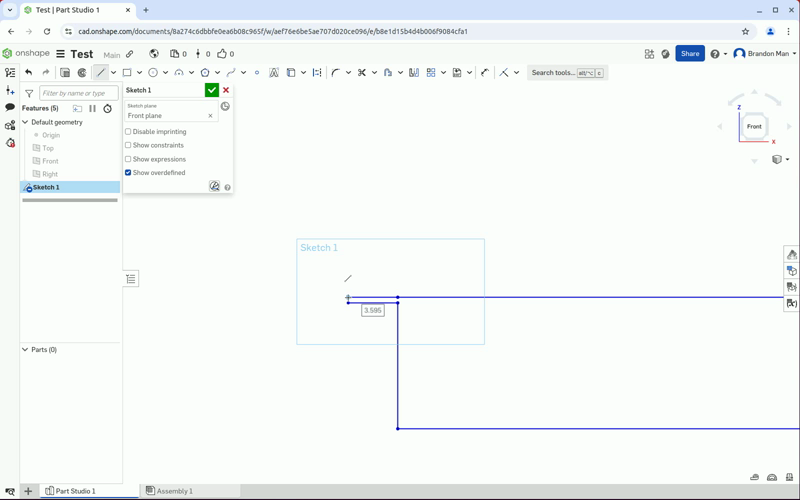
scroll(-6)
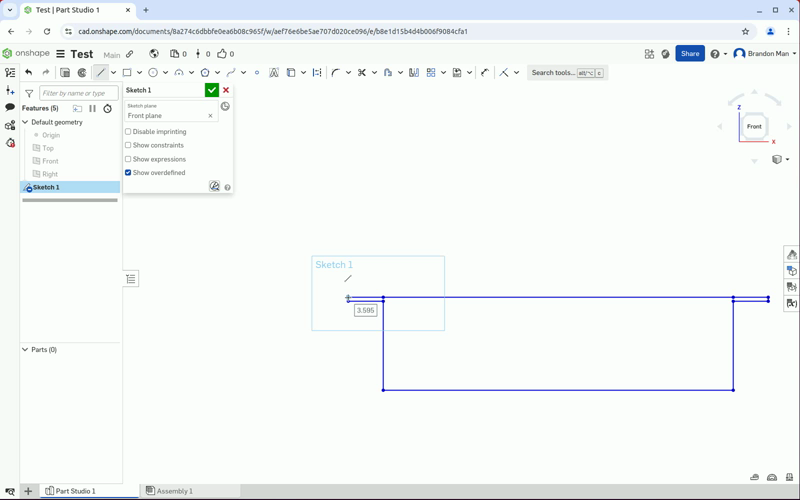
scroll(-6)
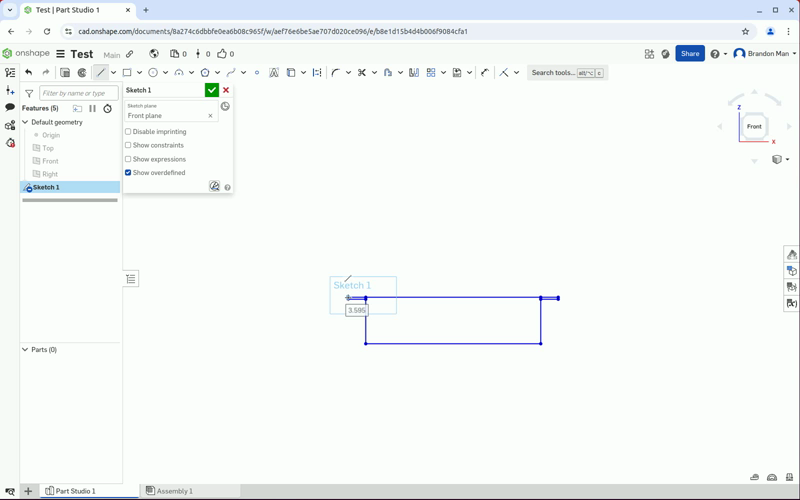
key_up(shift)
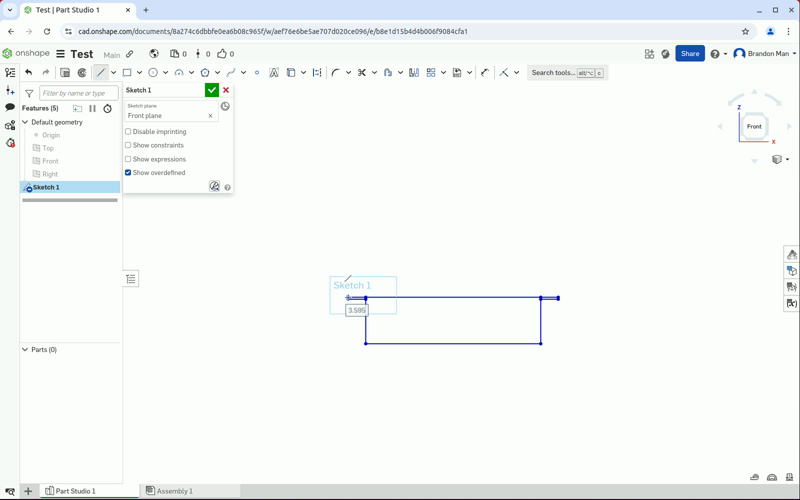
mouse_move(378, 297)
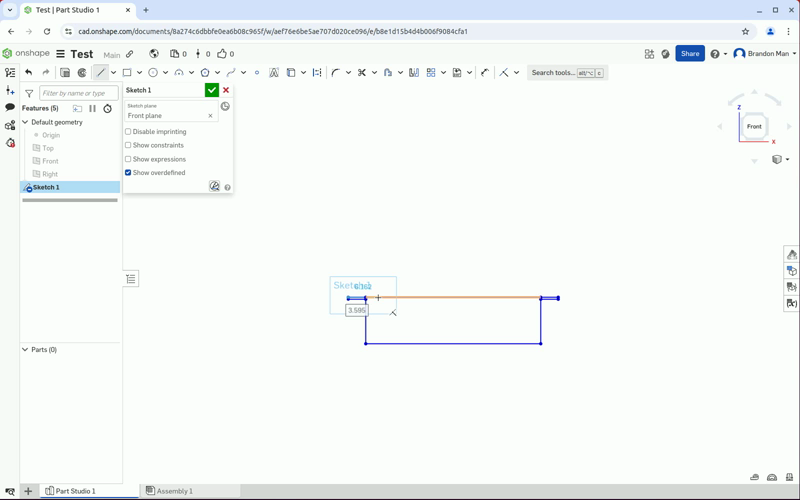
key_down(shift)
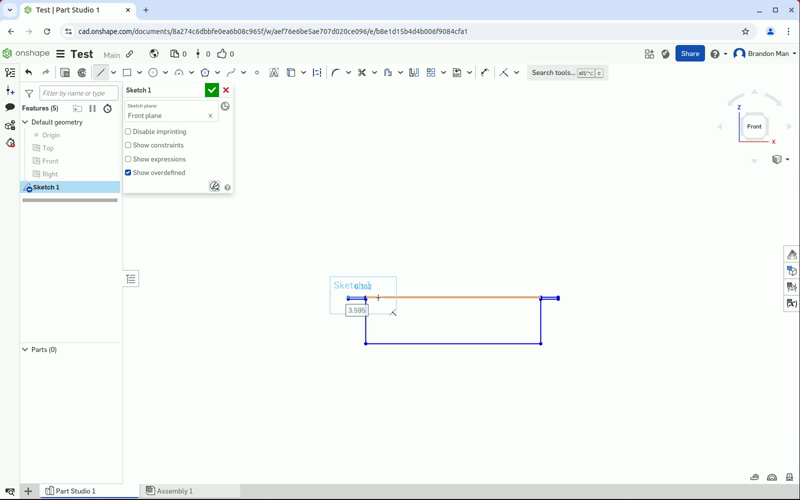
mouse_move(348, 299)
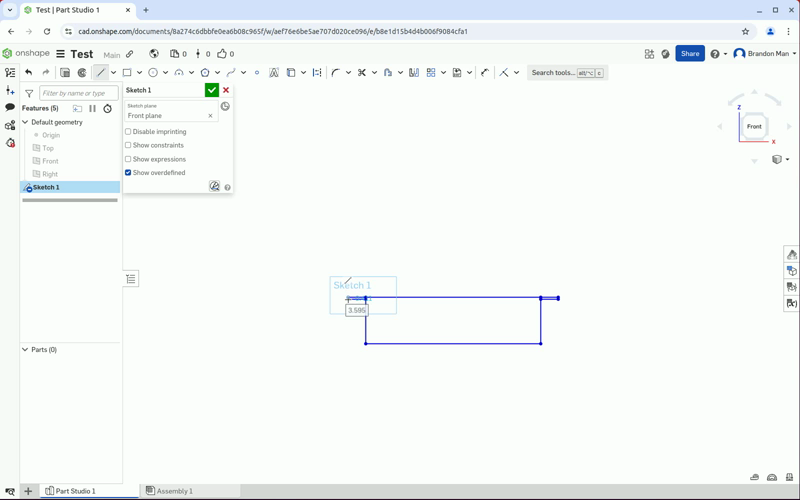
scroll(6)
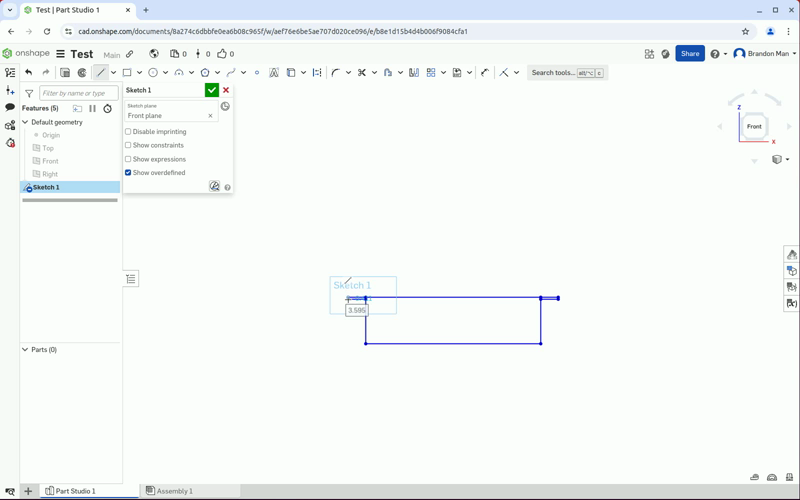
scroll(6)
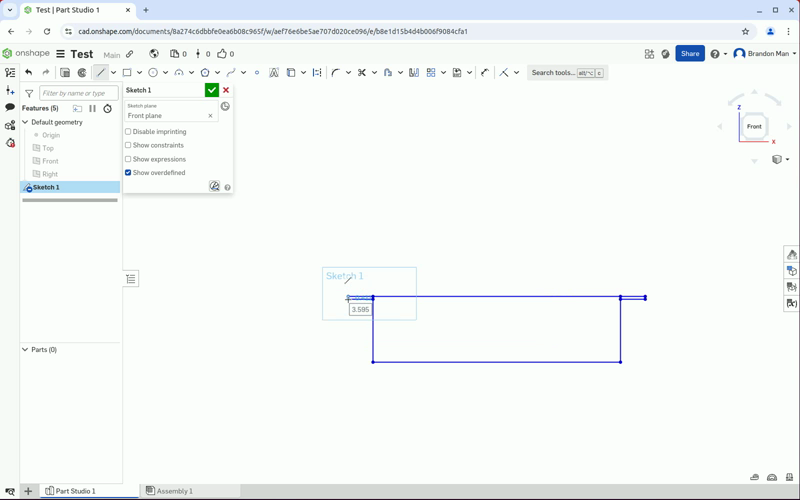
scroll(6)
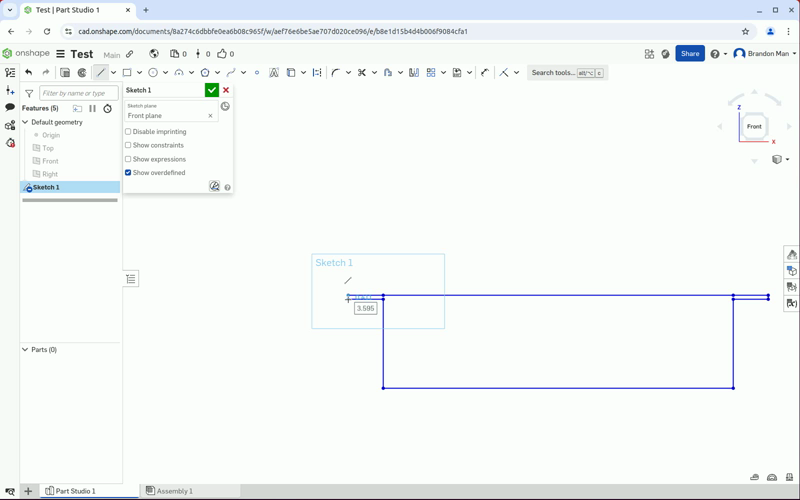
scroll(6)
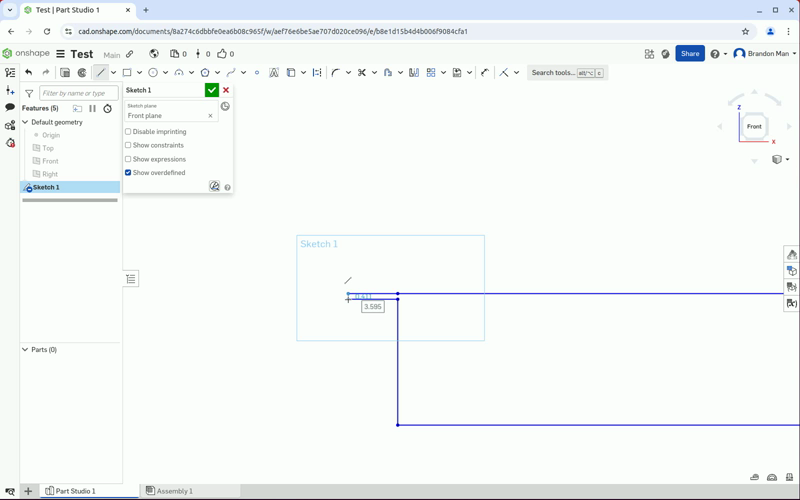
scroll(6)
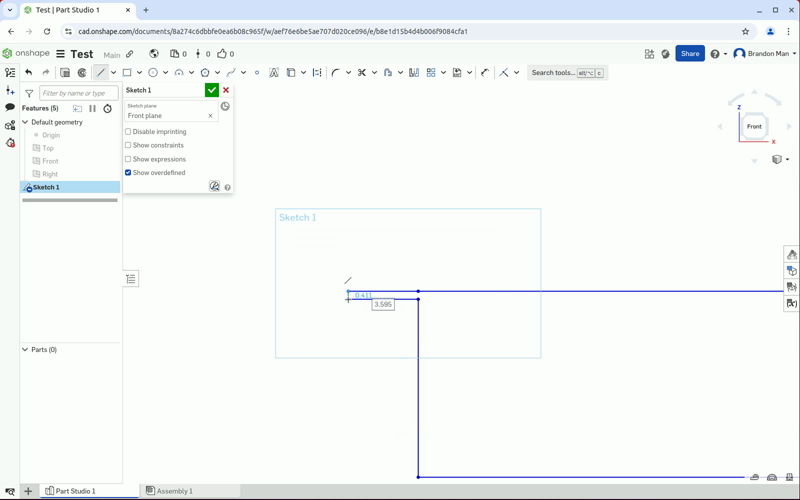
scroll(6)
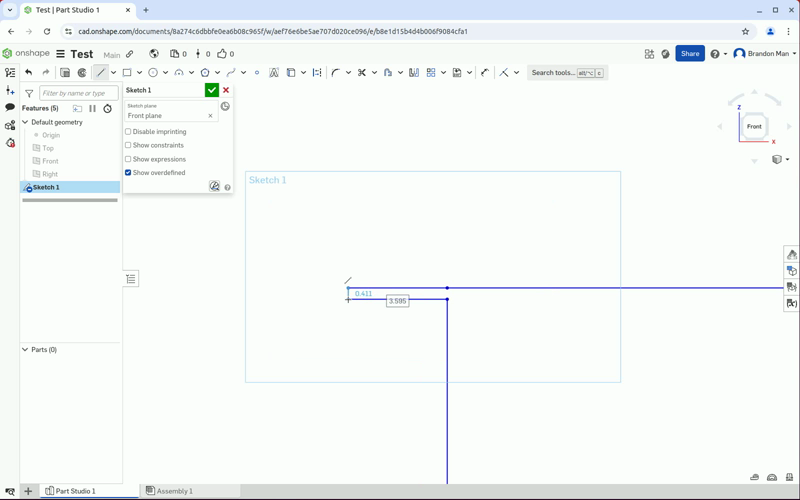
scroll(6)
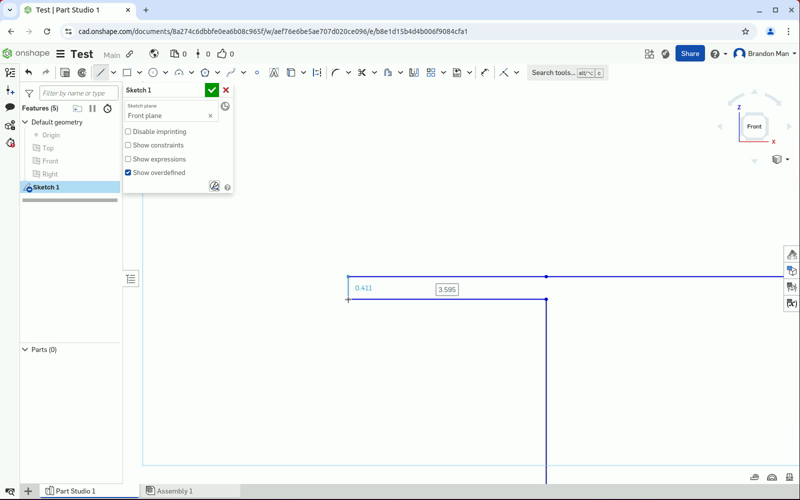
key_up(shift)
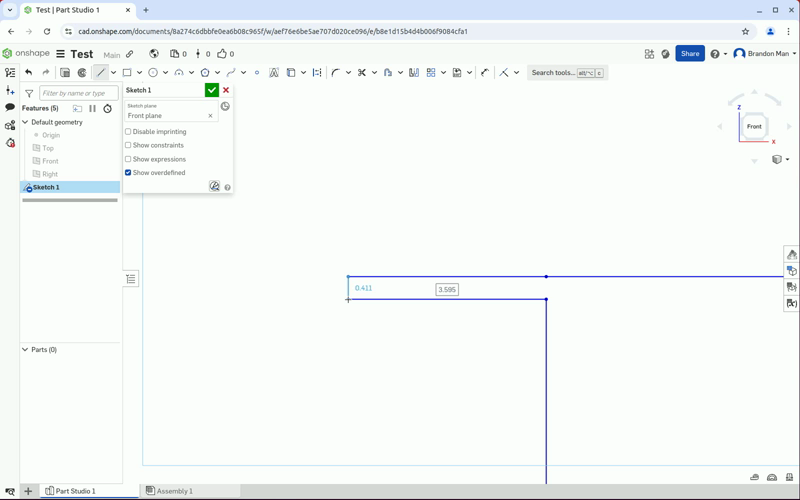
click(348, 299)
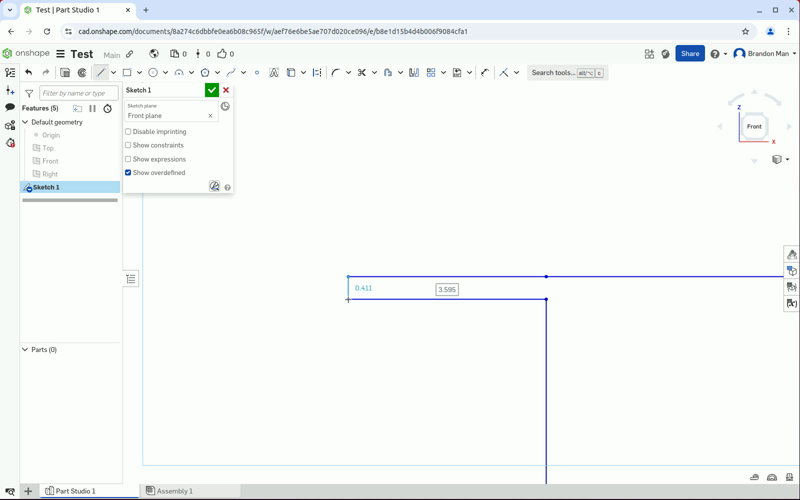
scroll(-6)
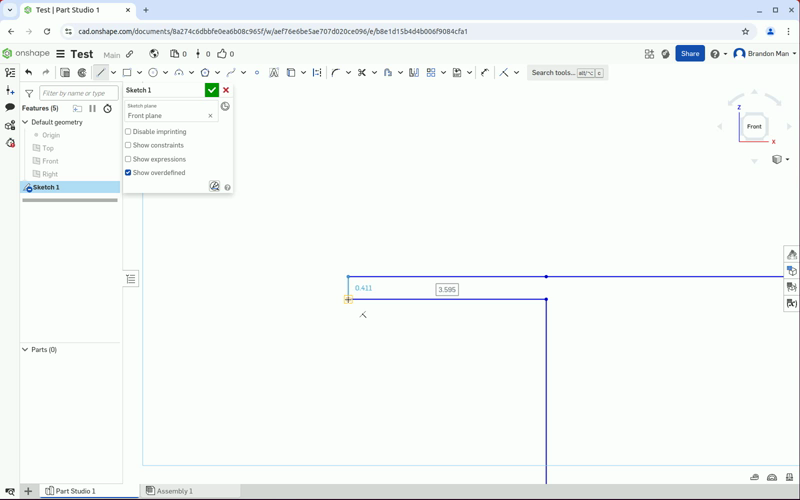
scroll(-6)
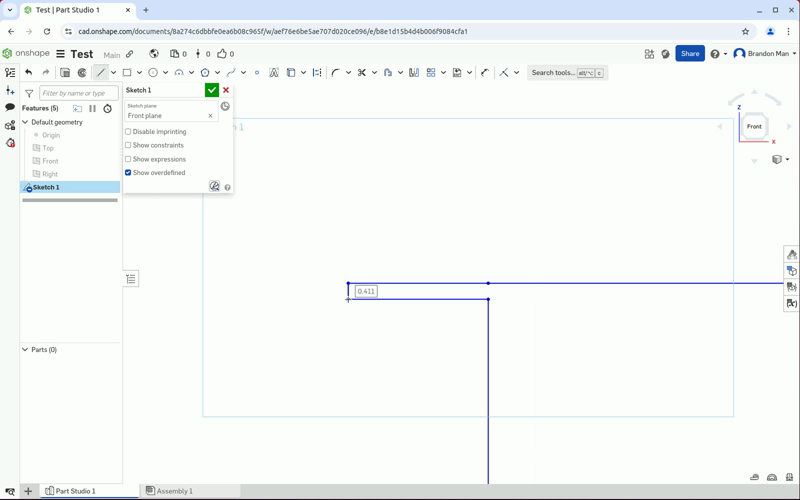
scroll(-6)
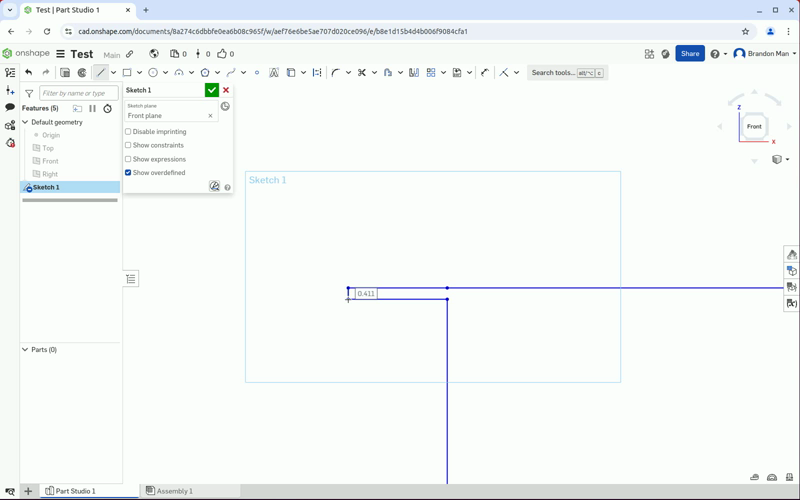
scroll(-6)
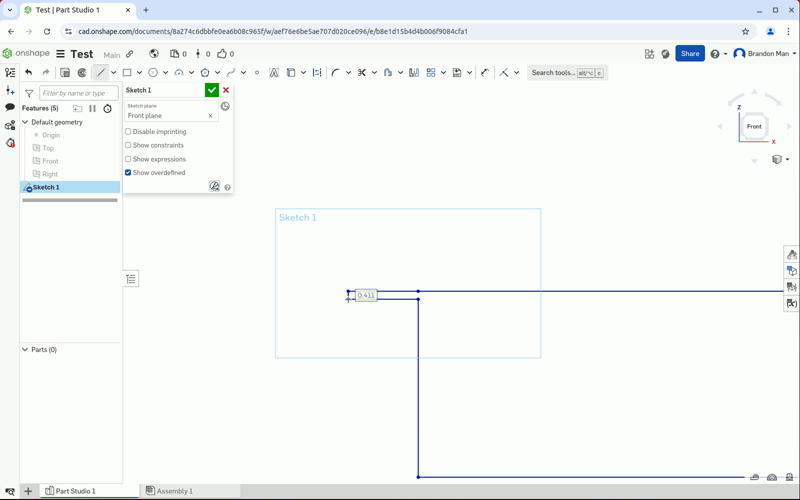
scroll(-6)
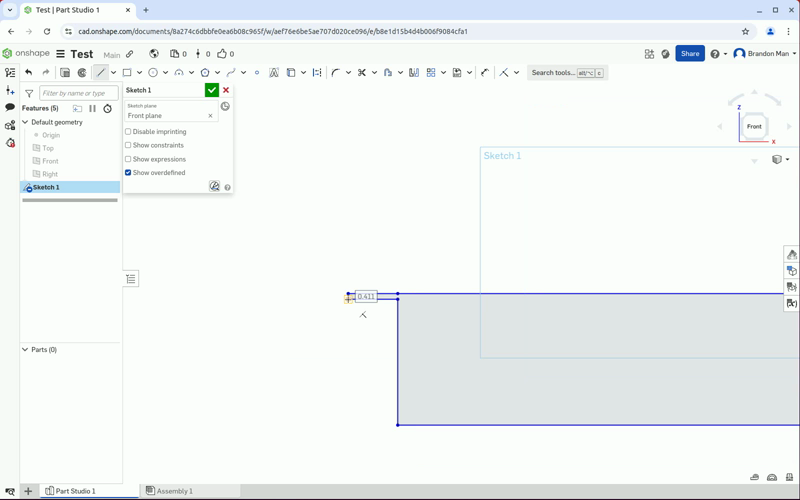
scroll(-6)
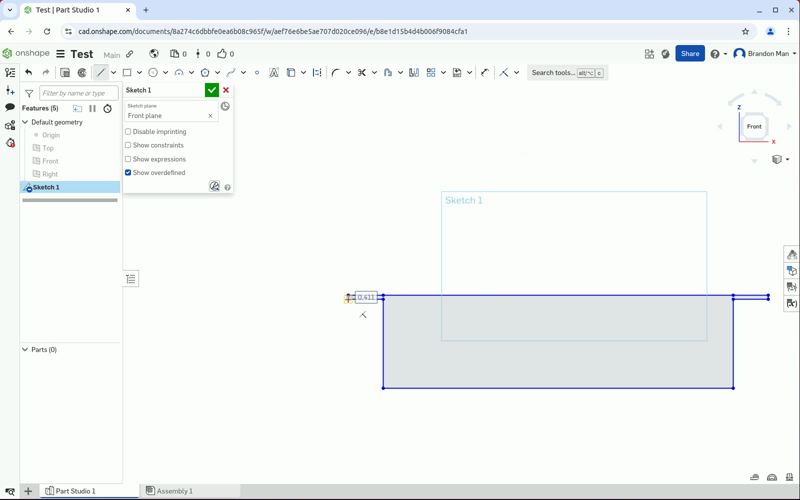
scroll(-6)
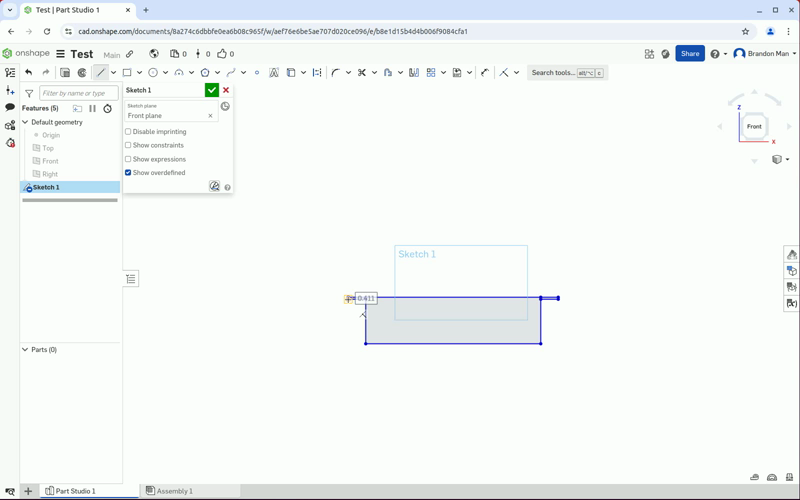
key(esc)
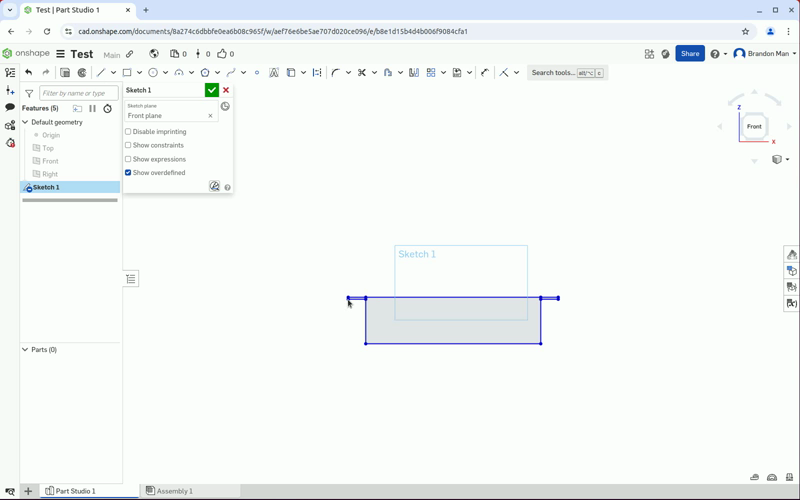
mouse_move(476, 335)
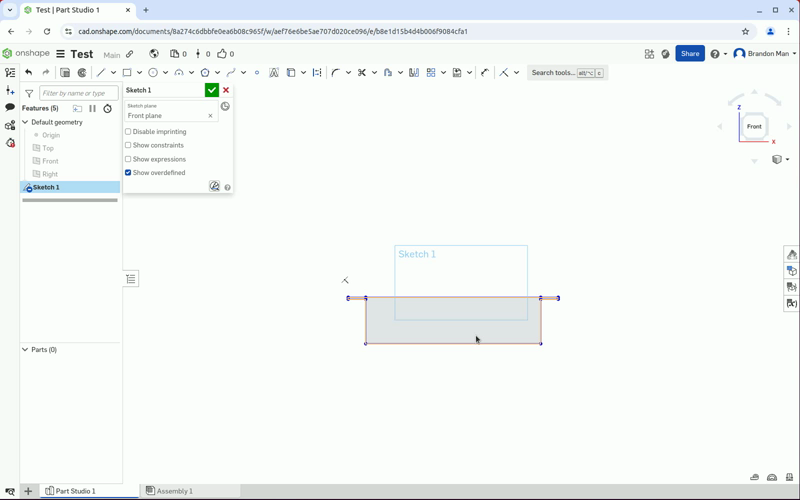
click(476, 335)
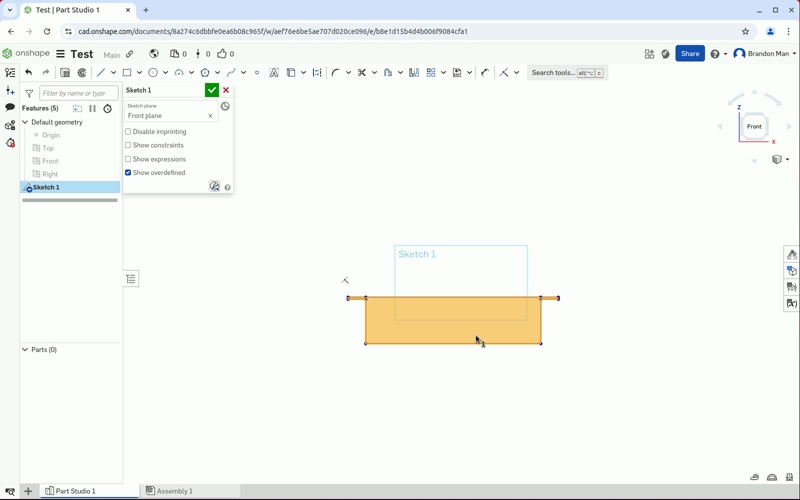
mouse_move(73, 352)
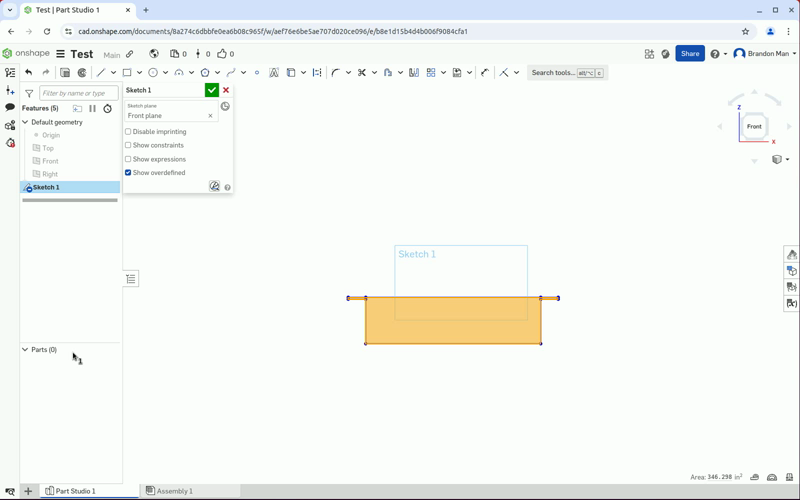
key(shift+y)
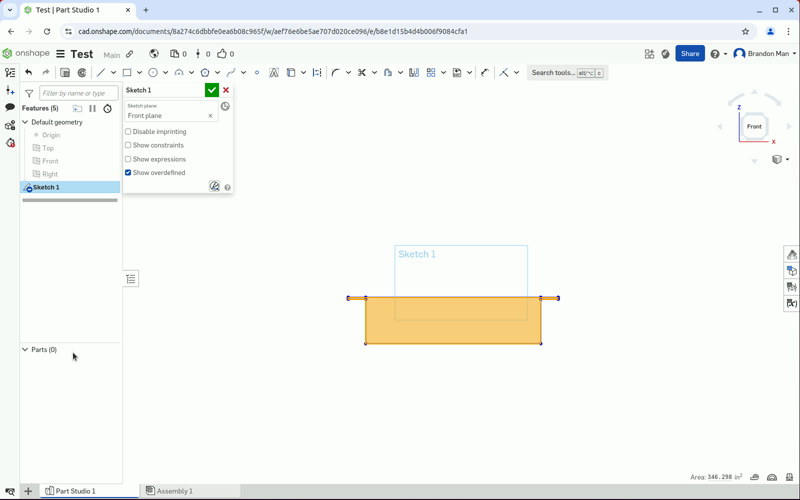
key(shift+e)
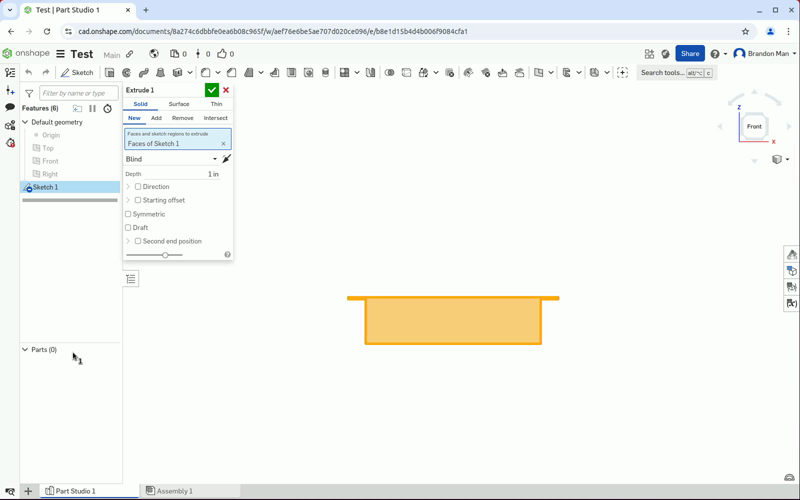
mouse_move(143, 106)
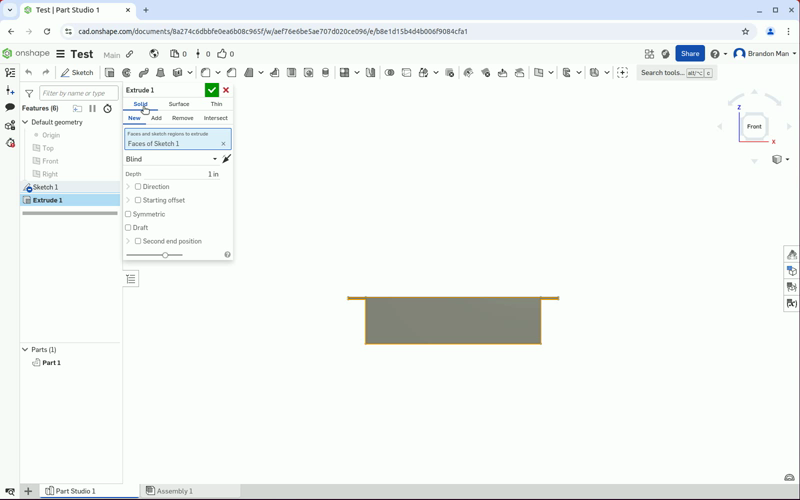
click(143, 106)
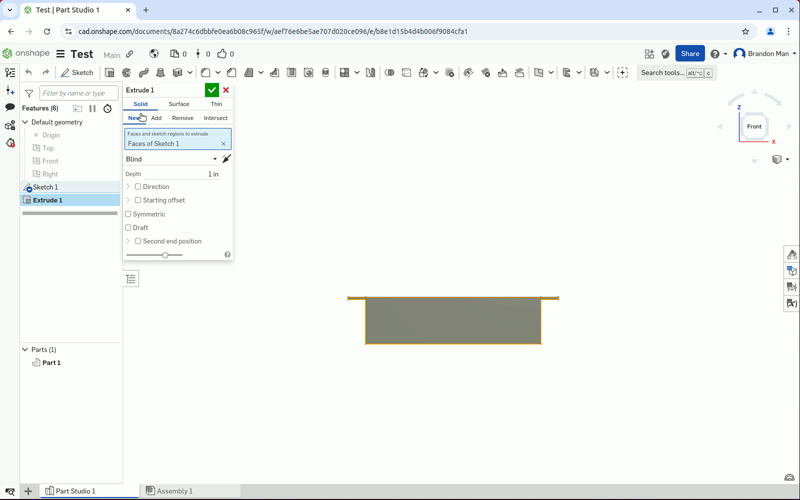
mouse_move(137, 120)
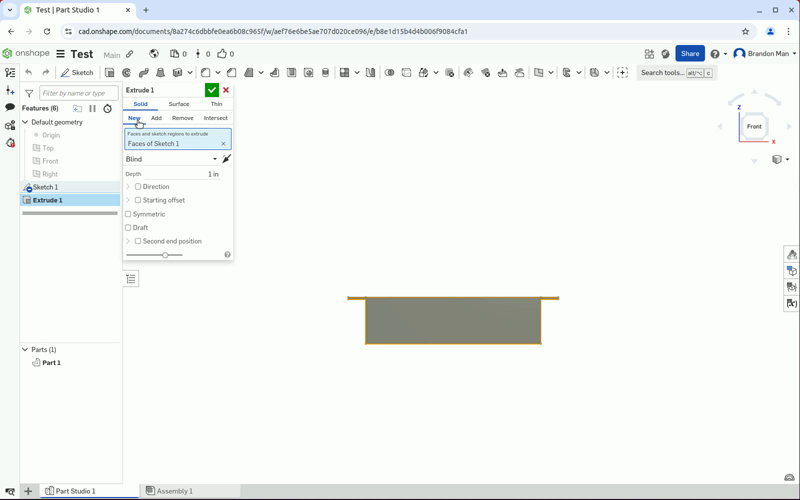
click(137, 120)
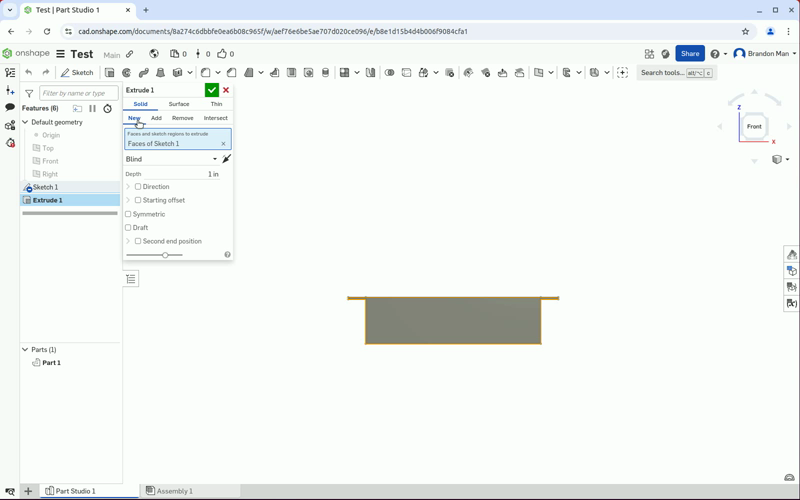
key(tab, 4)
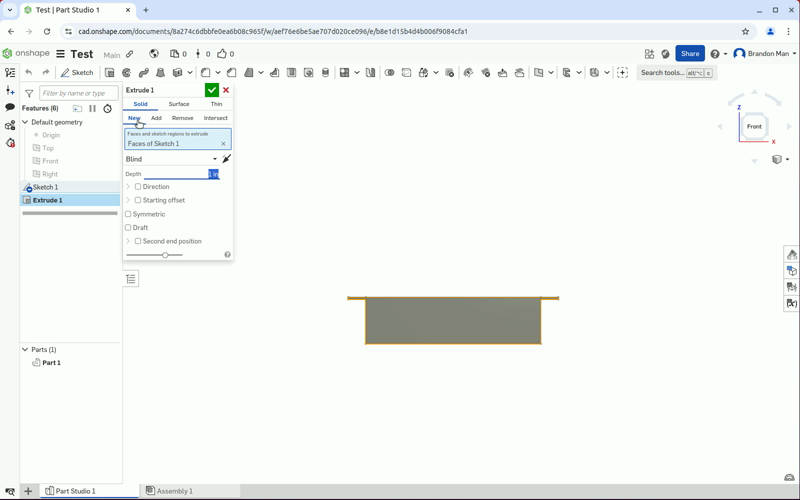
text(20.942)
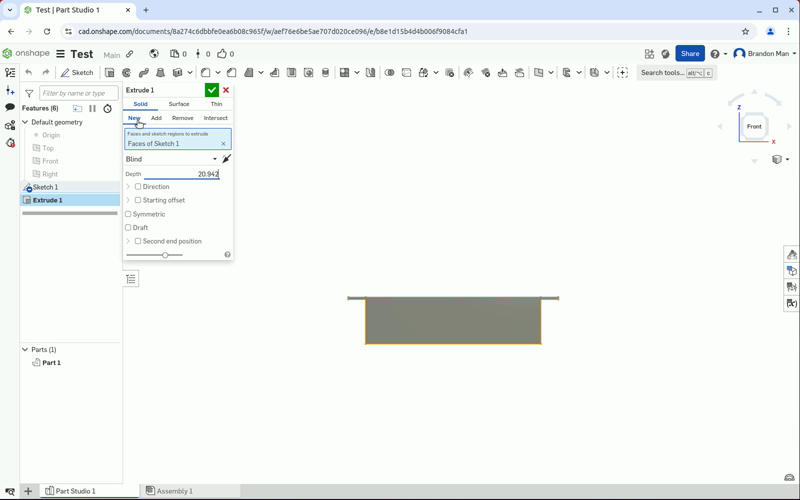
key(enter)
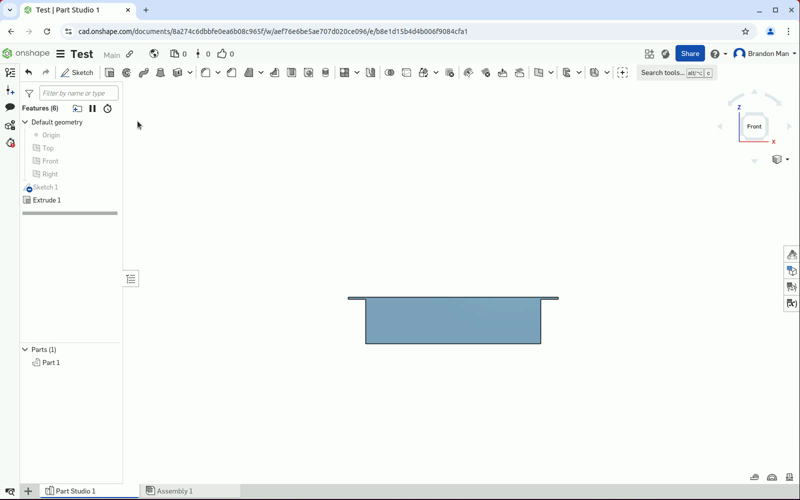
key(shift+h)
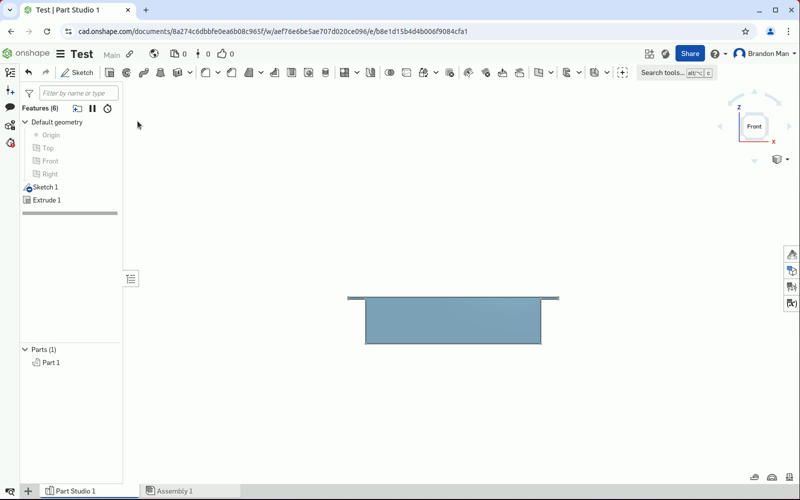
key(shift+h)
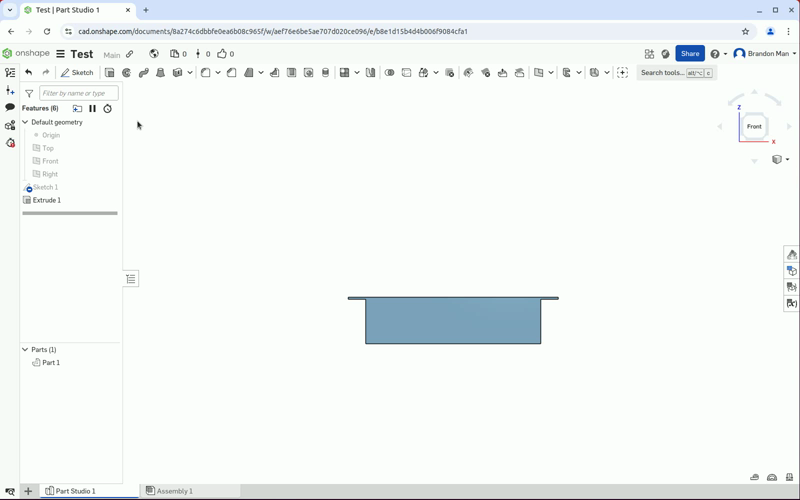
mouse_move(73, 189)
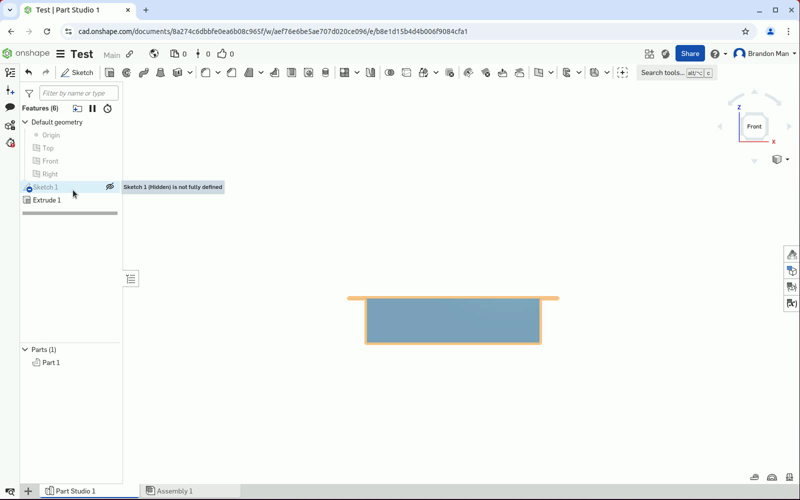
click(73, 189)
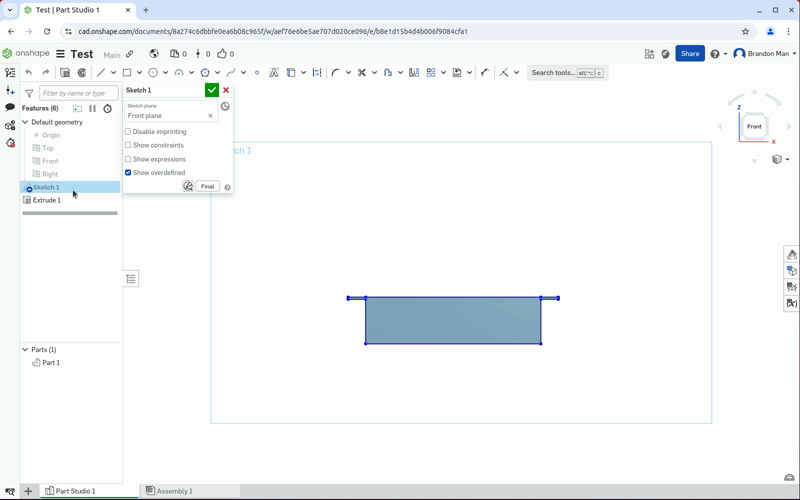
mouse_move(229, 92)
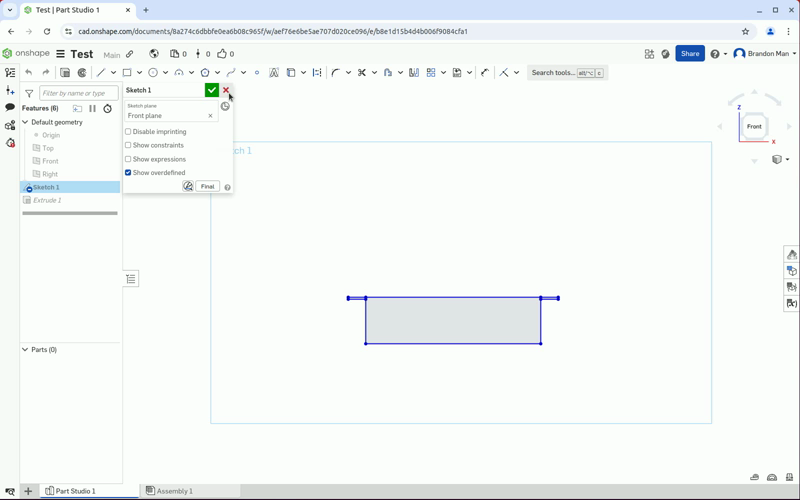
click(229, 92)
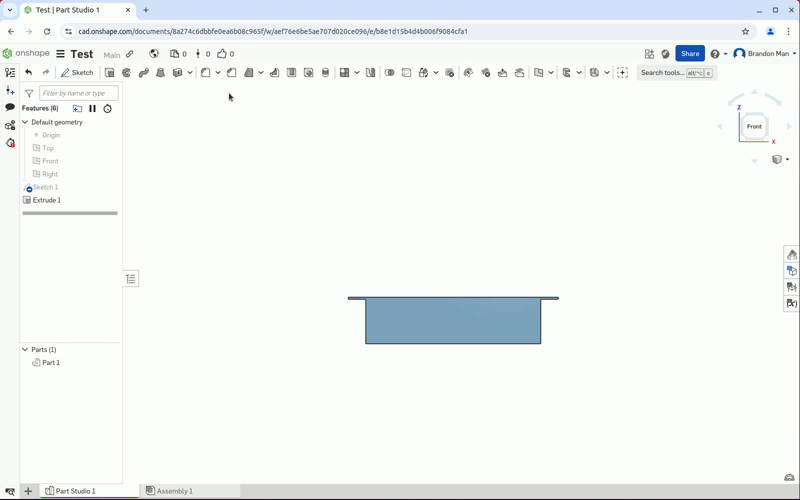
mouse_move(73, 352)
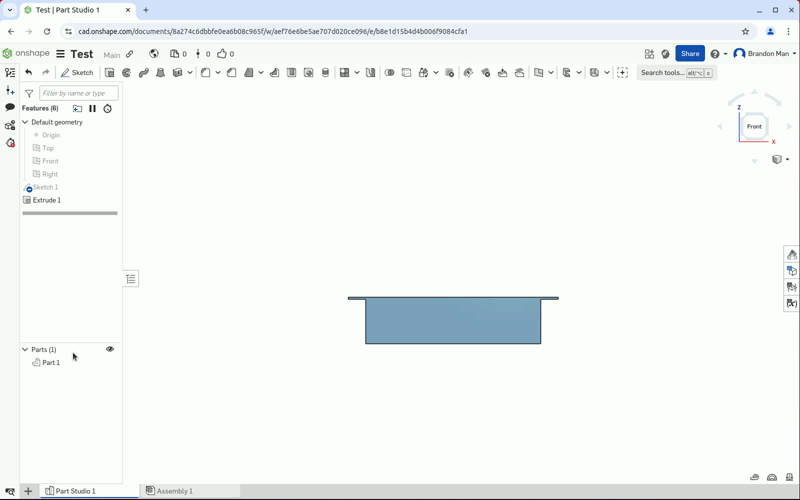
key(y)
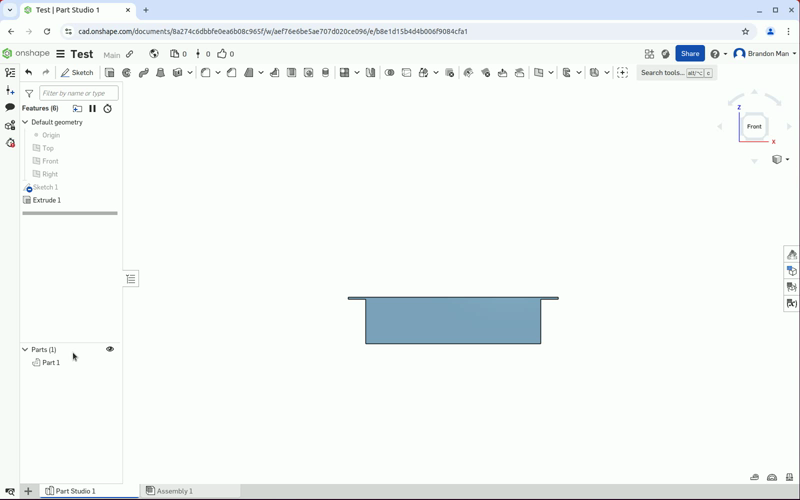
key(shift+p)
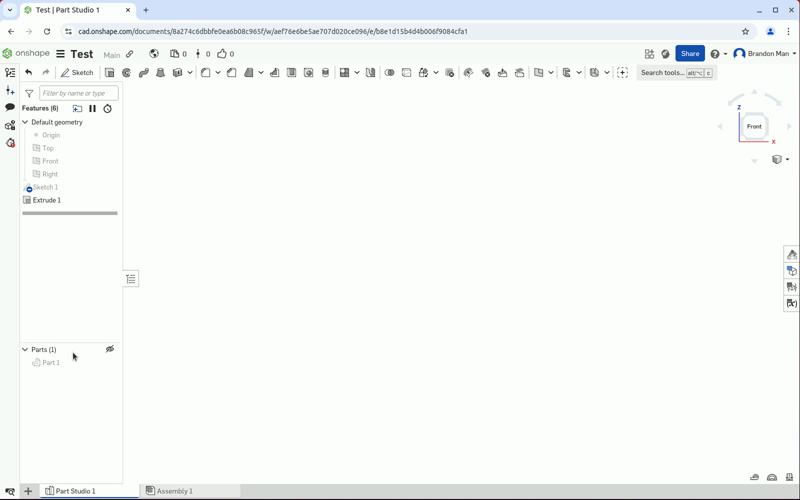
key(space)
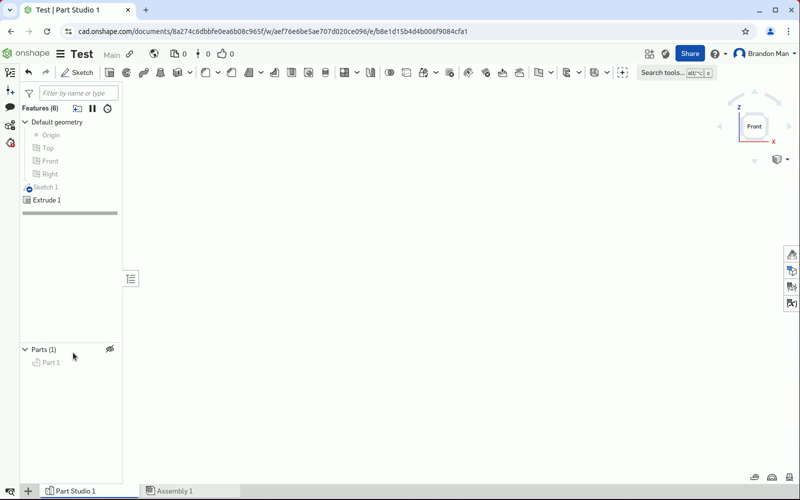
key_down(shift)
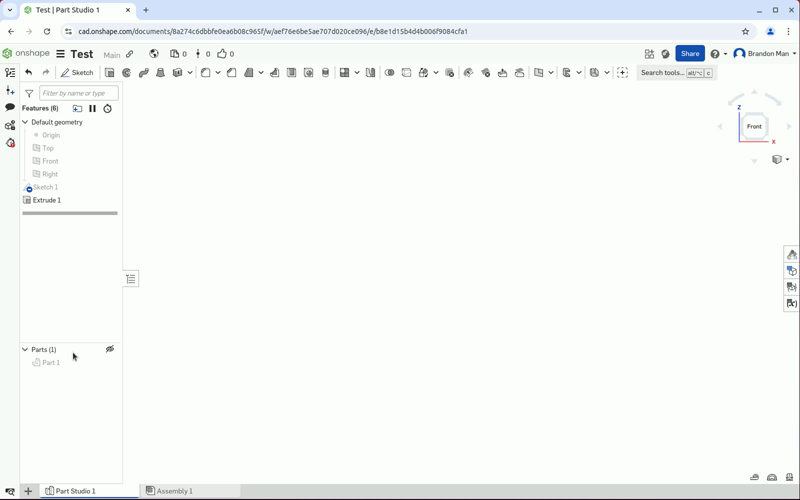
key(down)
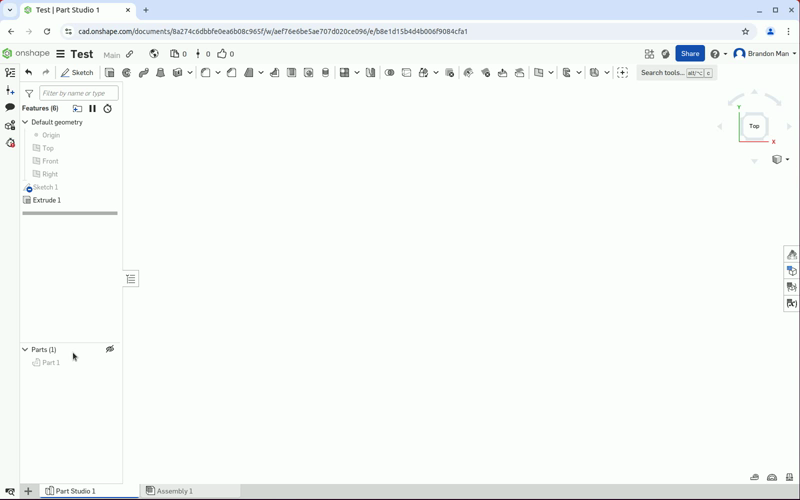
key_up(shift)
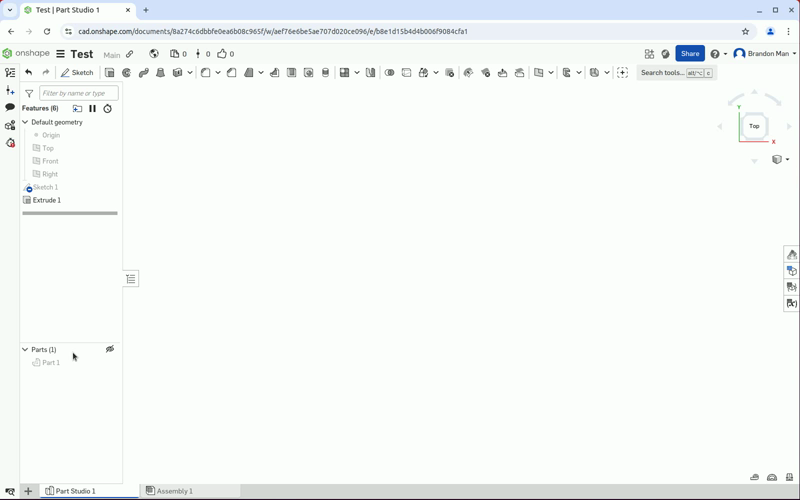
mouse_move(73, 352)
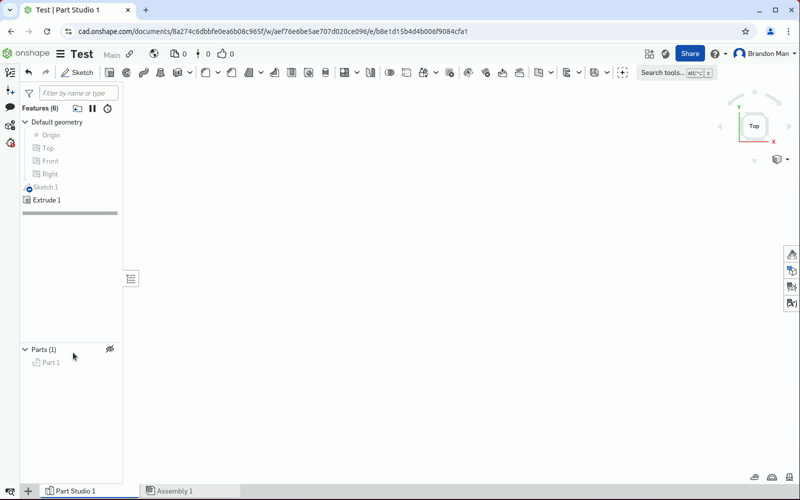
key(shift+y)
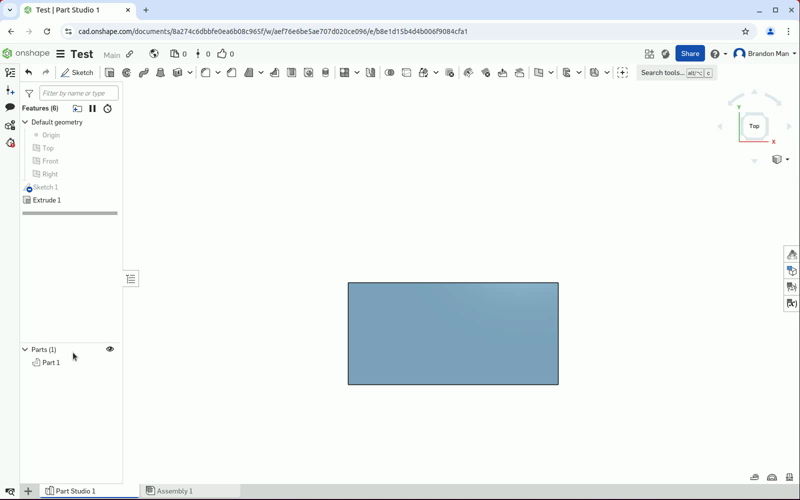
mouse_move(541, 75)
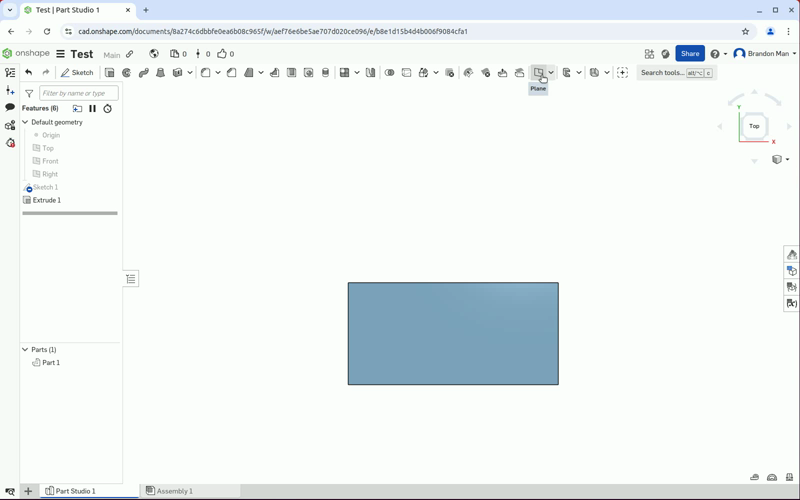
click(541, 75)
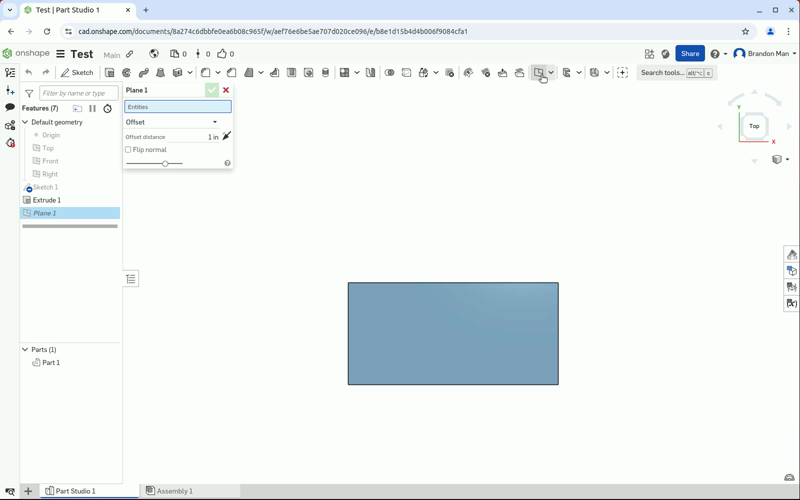
mouse_move(73, 150)
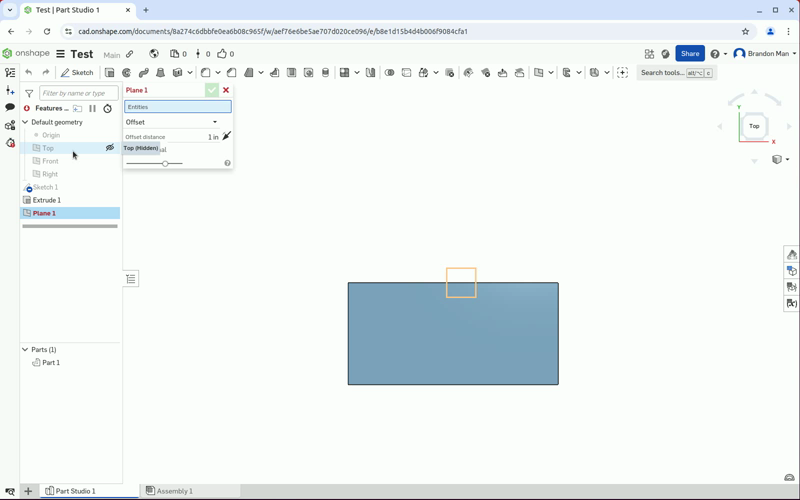
click(73, 150)
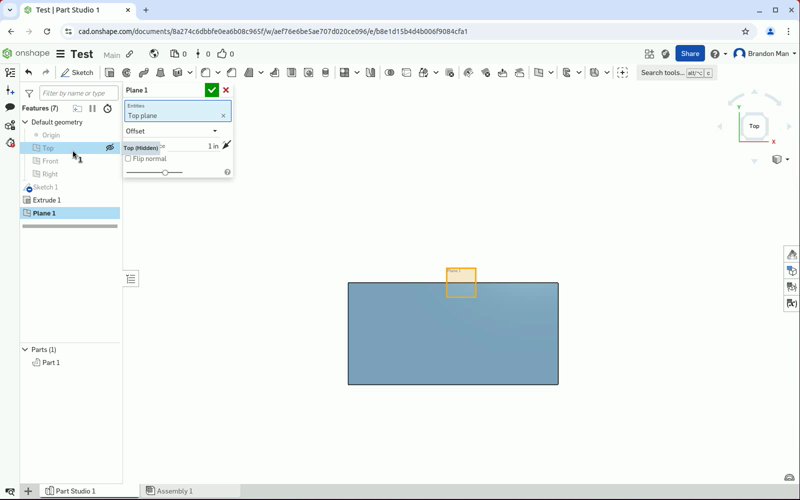
key(tab, 2)
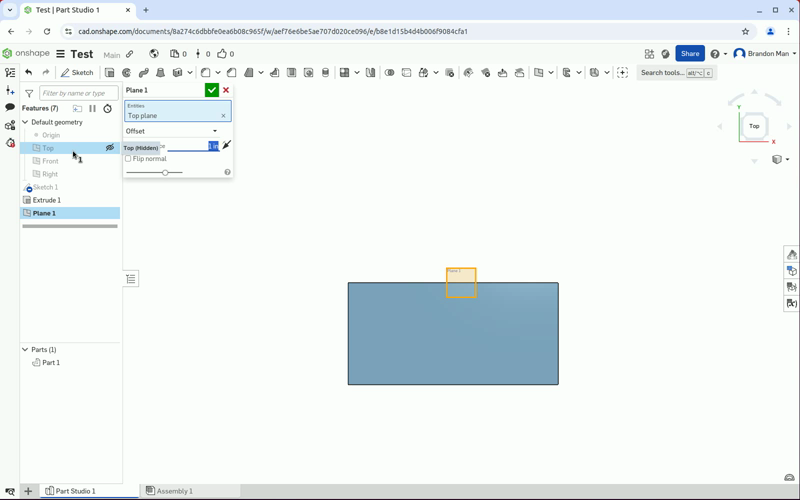
text(2.896)
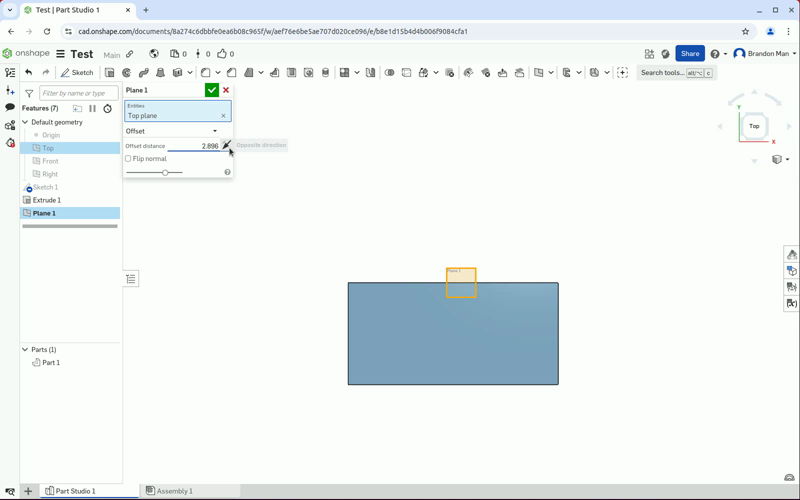
mouse_move(229, 147)
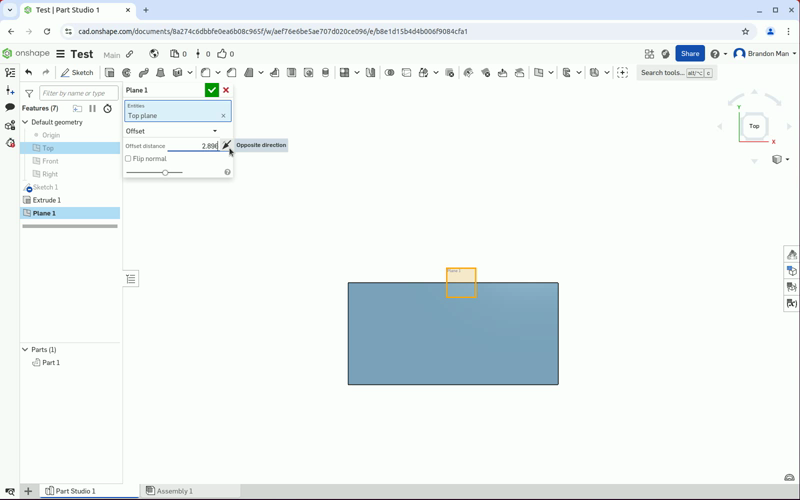
click(229, 147)
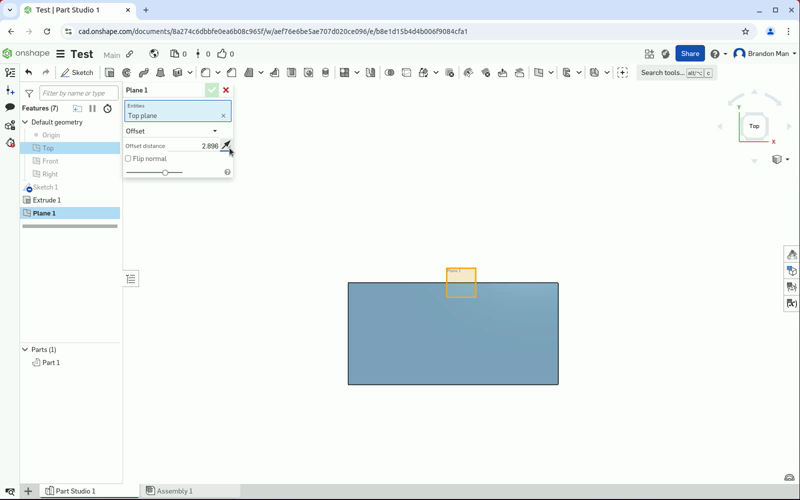
key(enter, 2)
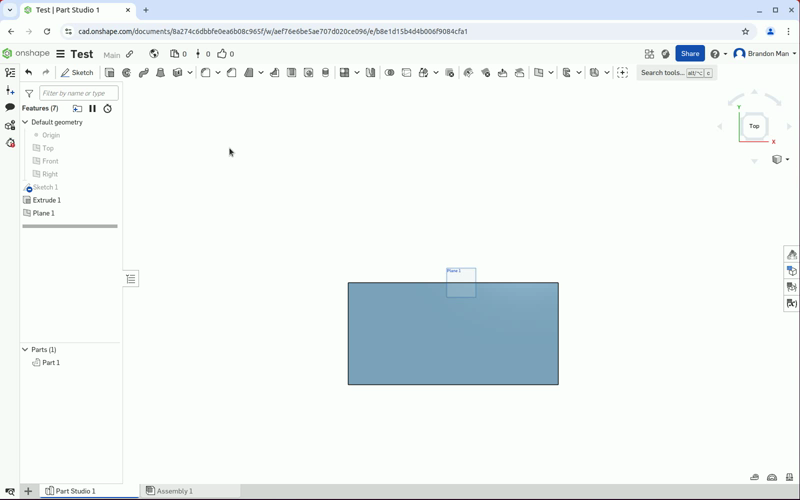
key(shift+s)
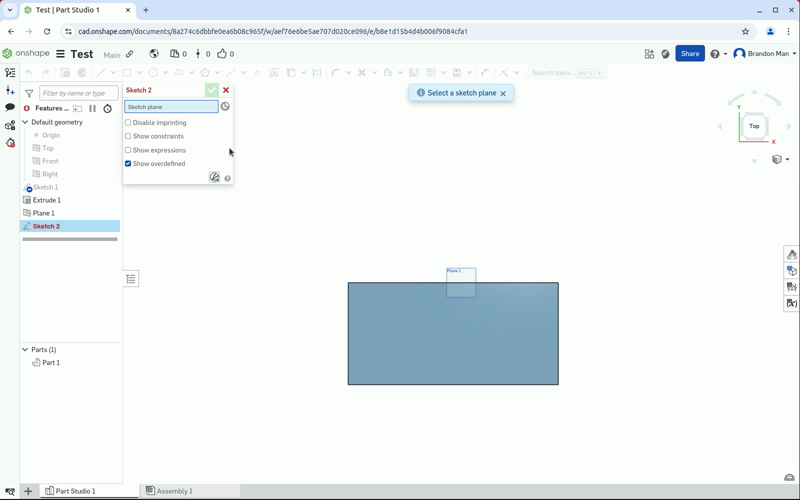
mouse_move(73, 215)
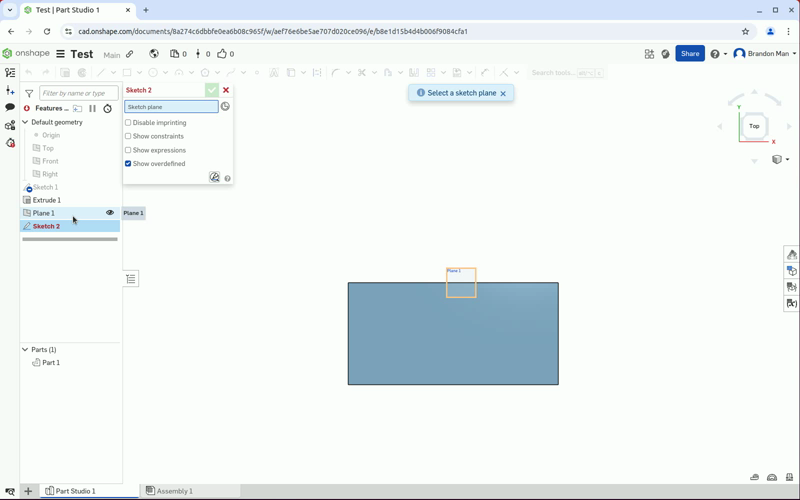
click(73, 215)
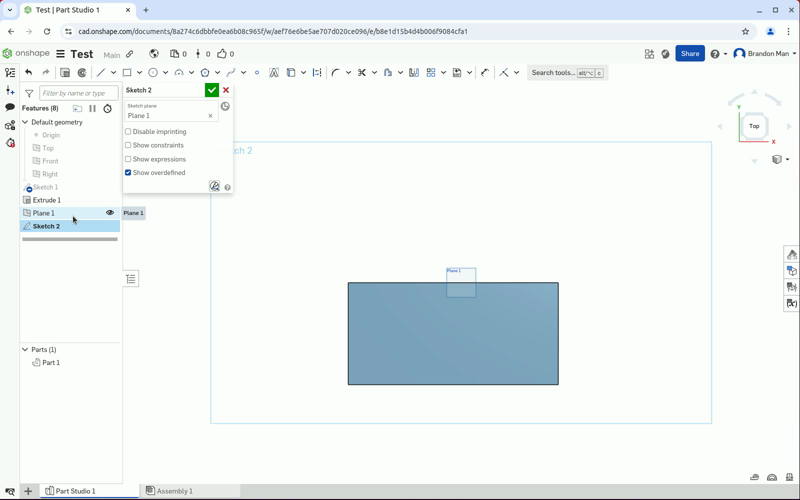
mouse_move(73, 352)
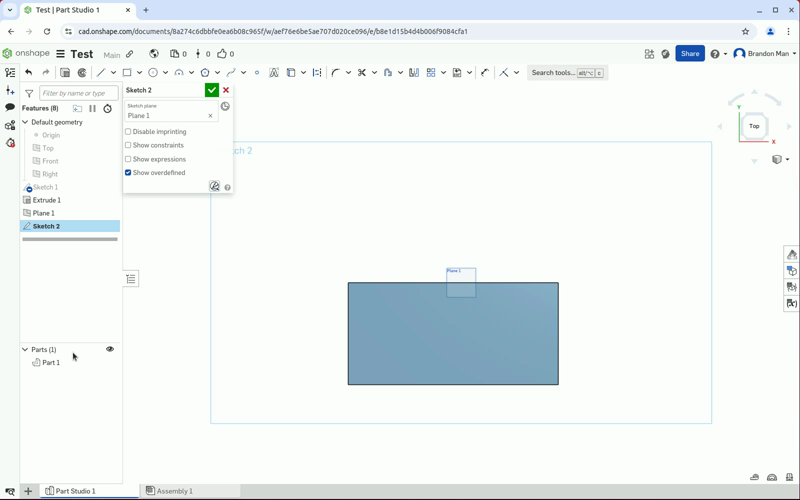
key(y)
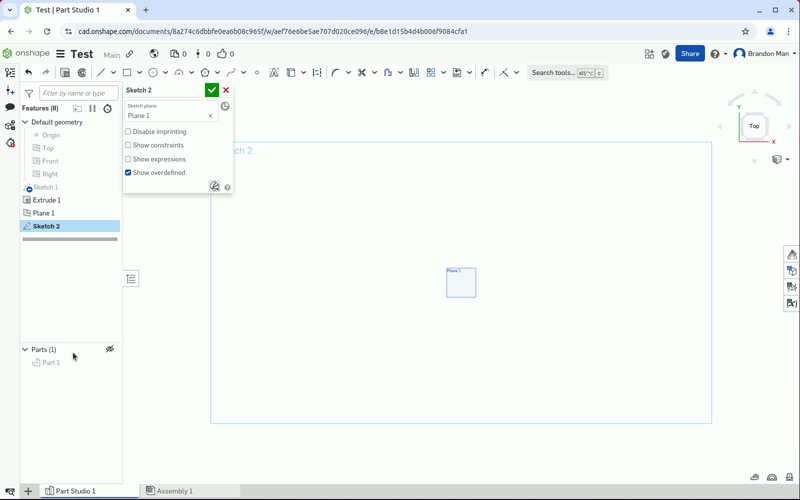
key(c)
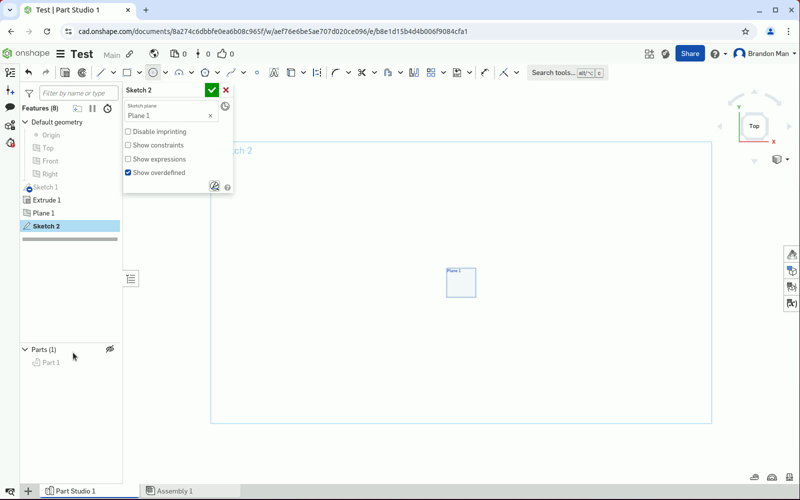
key_down(shift)
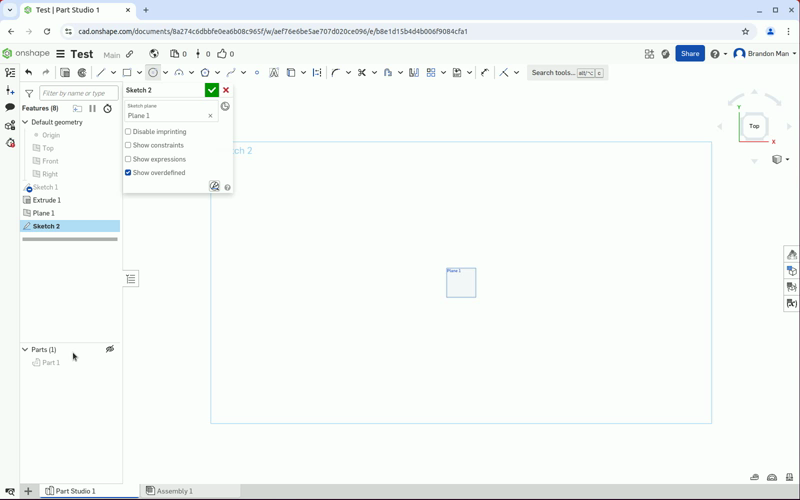
mouse_move(358, 334)
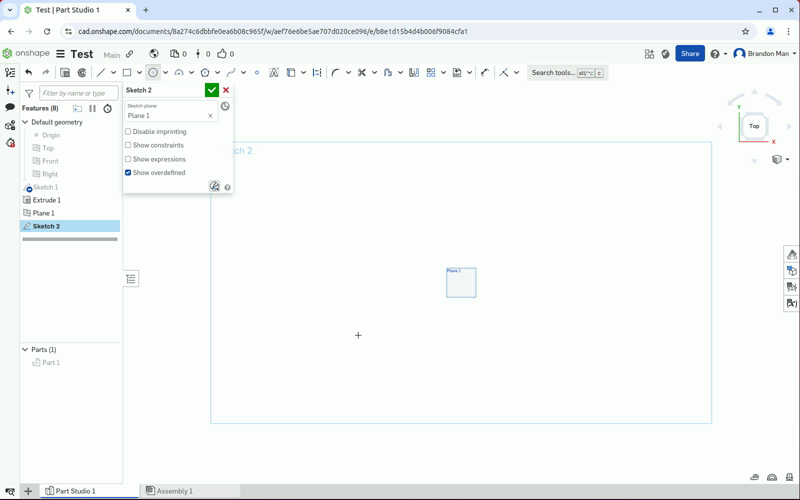
click(358, 334)
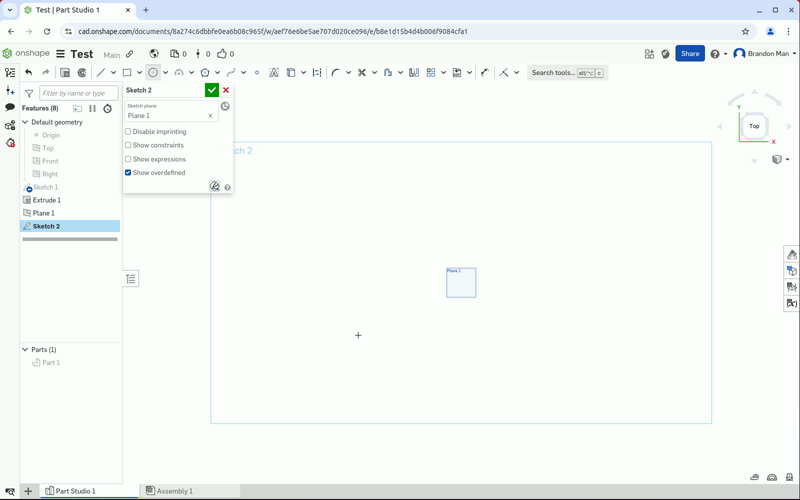
key_up(shift)
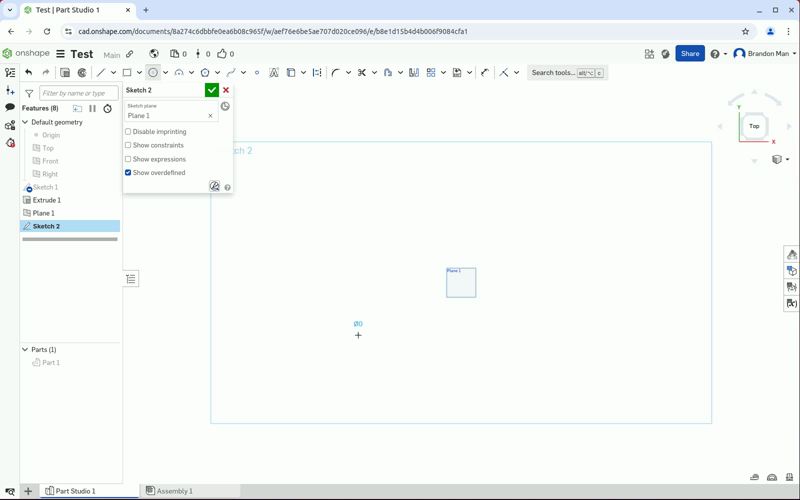
mouse_move(363, 334)
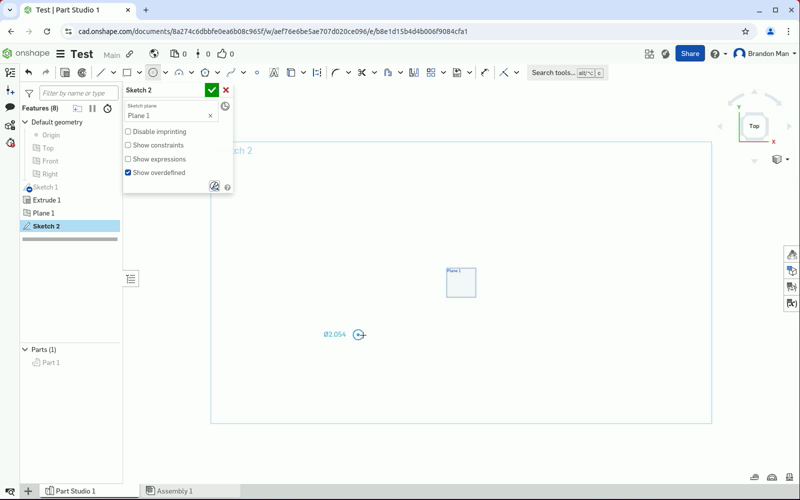
click(363, 334)
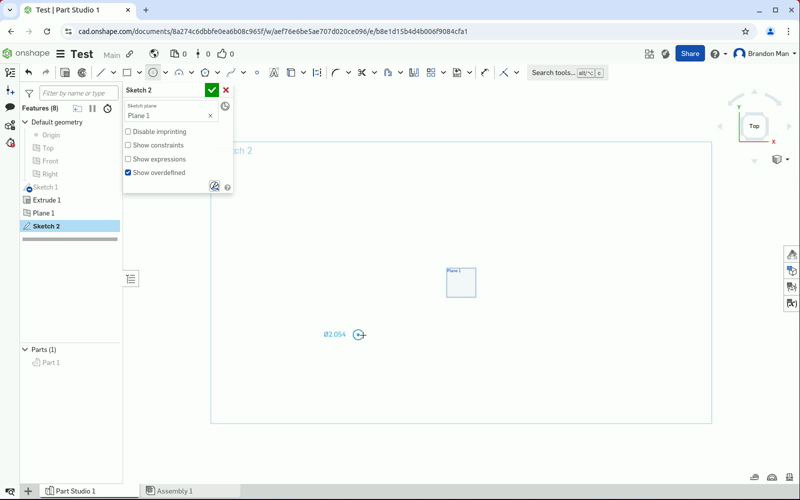
key(esc)
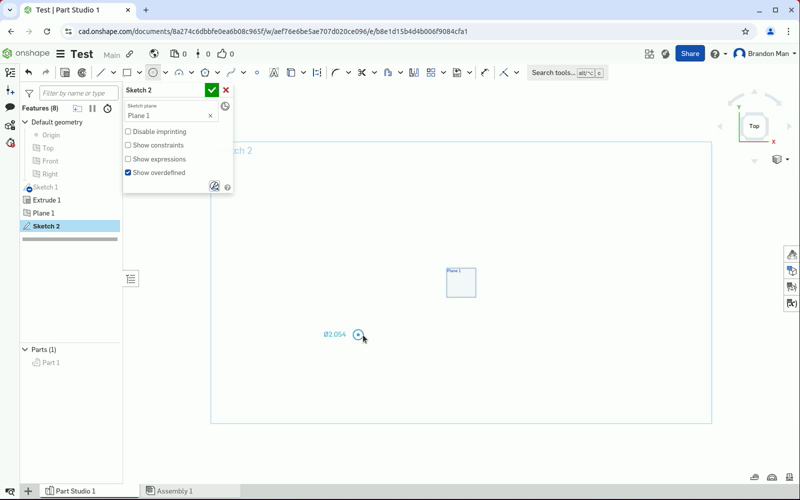
mouse_move(359, 338)
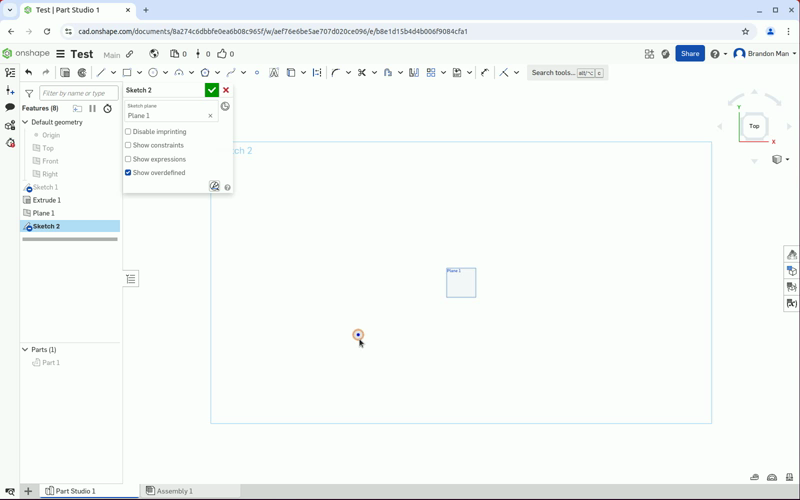
scroll(6)
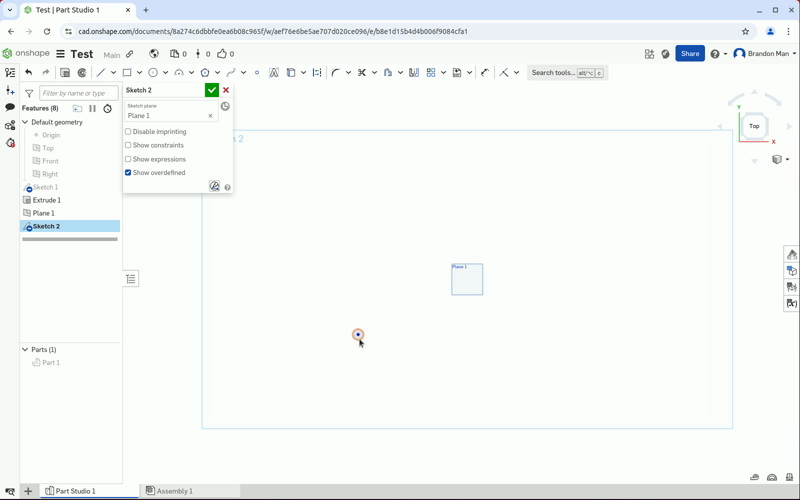
scroll(6)
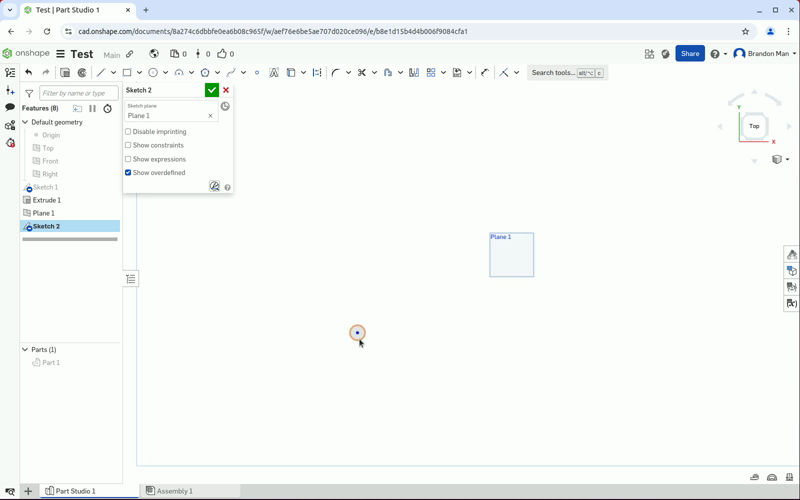
scroll(6)
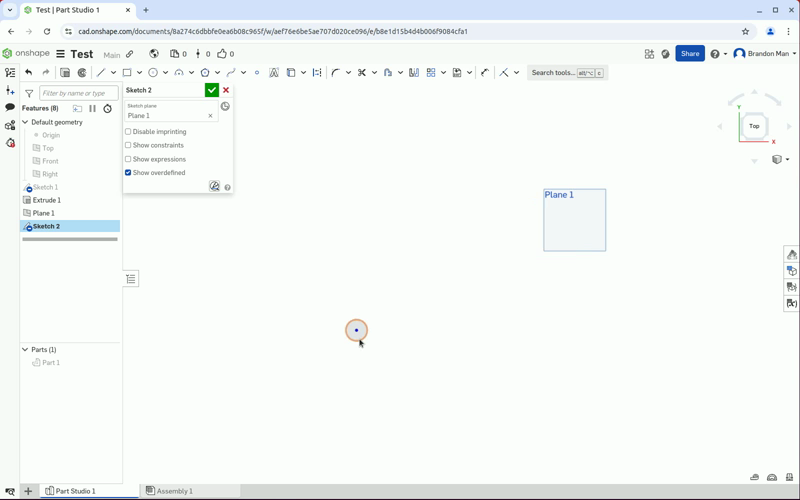
scroll(6)
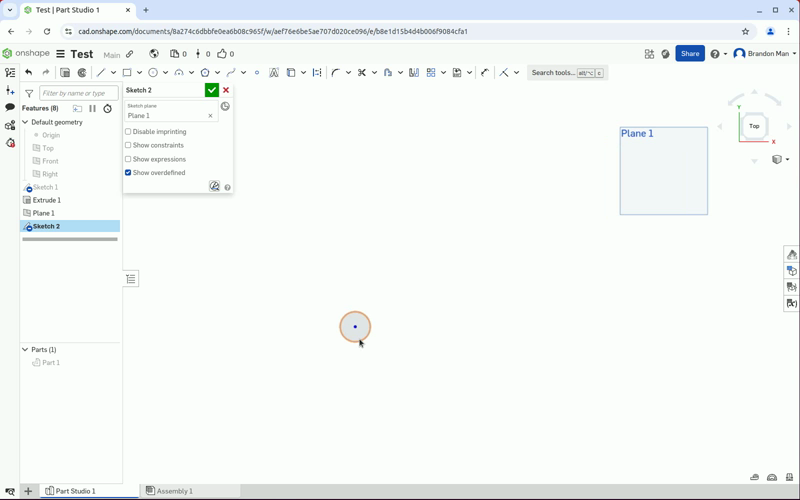
scroll(6)
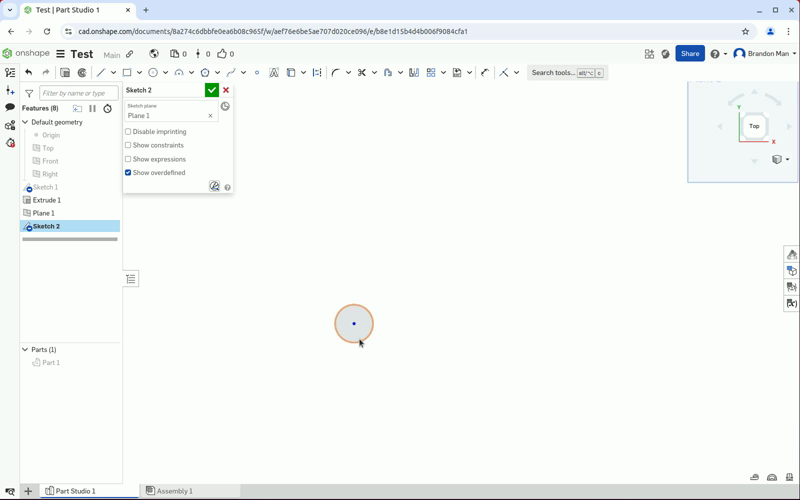
scroll(6)
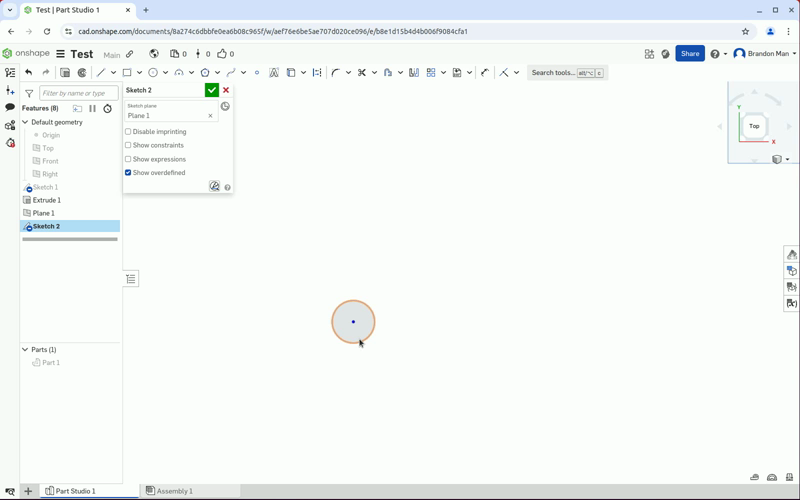
scroll(6)
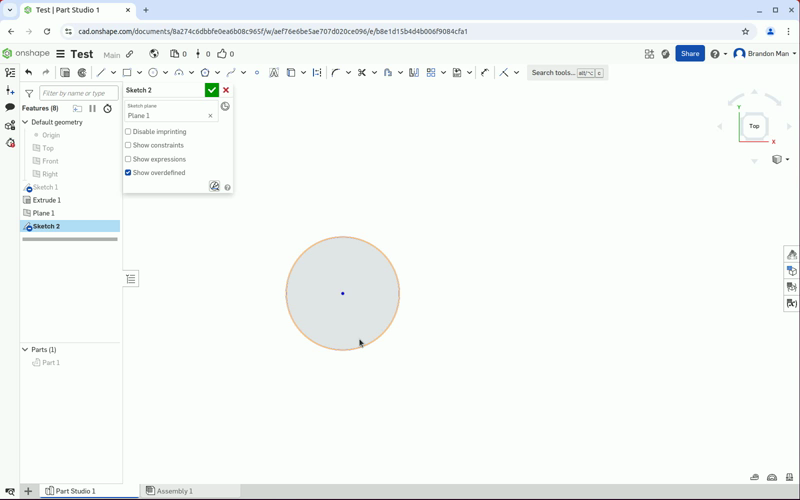
click(359, 338)
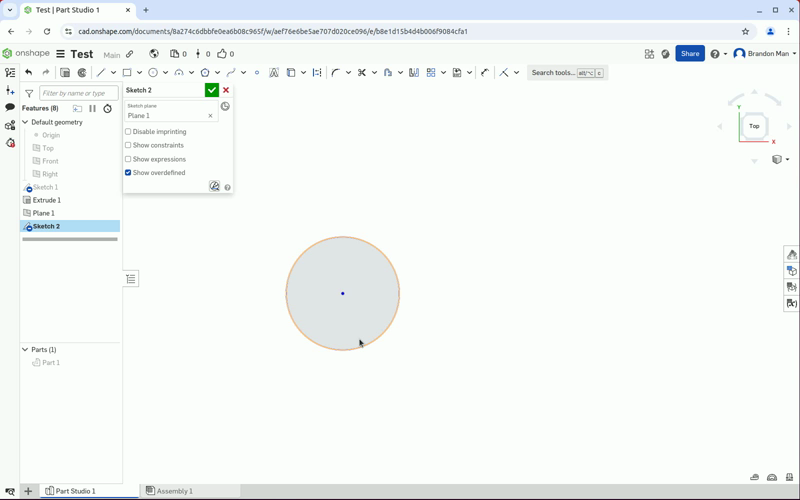
scroll(-6)
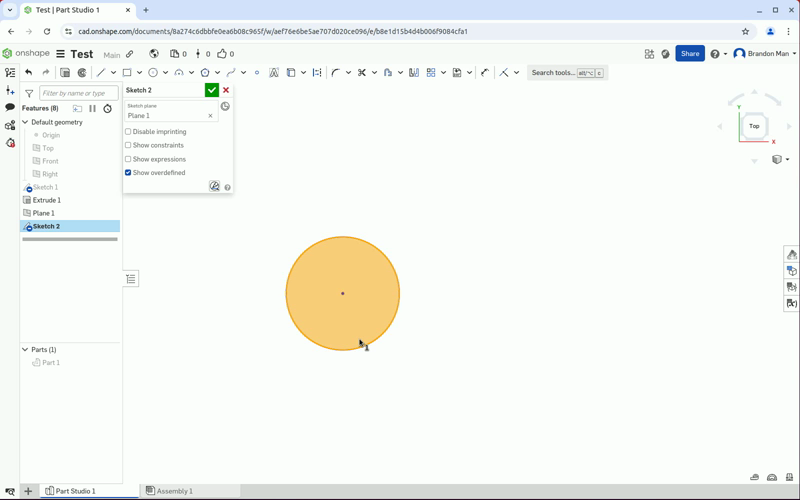
scroll(-6)
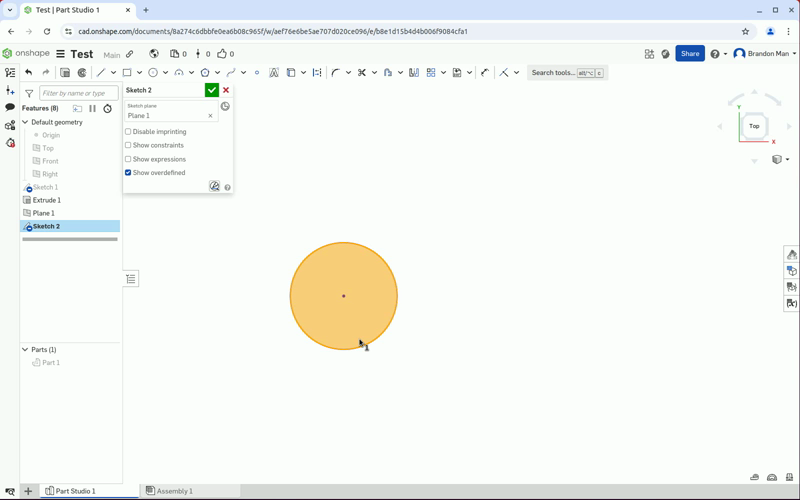
scroll(-6)
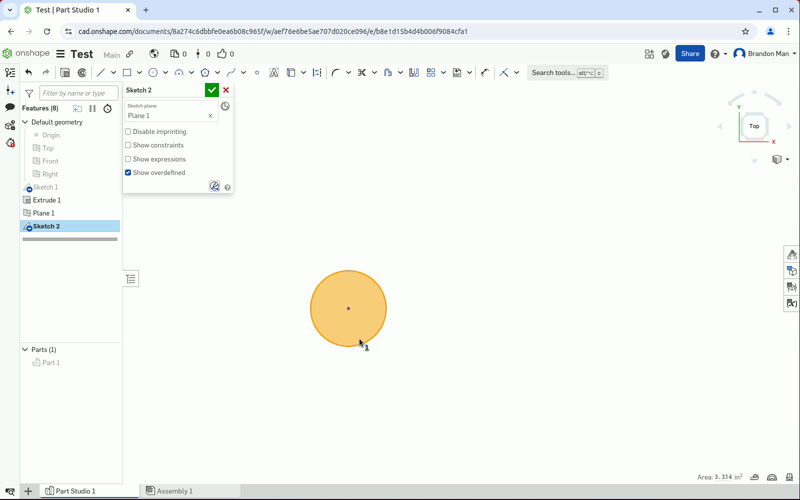
scroll(-6)
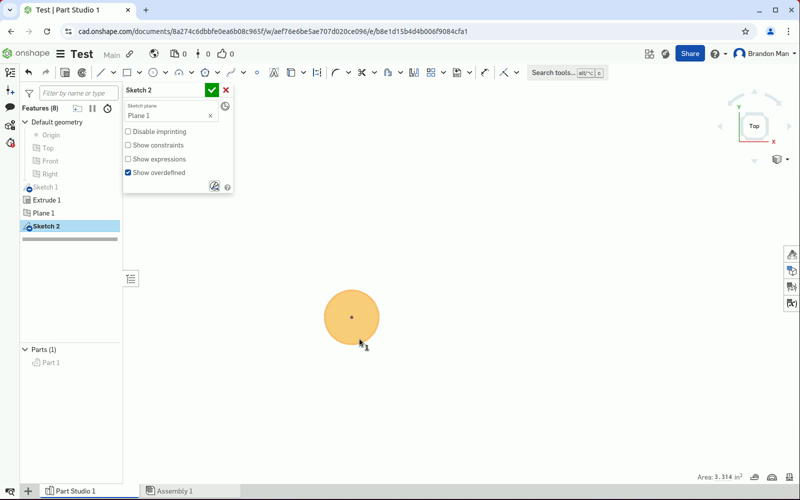
scroll(-6)
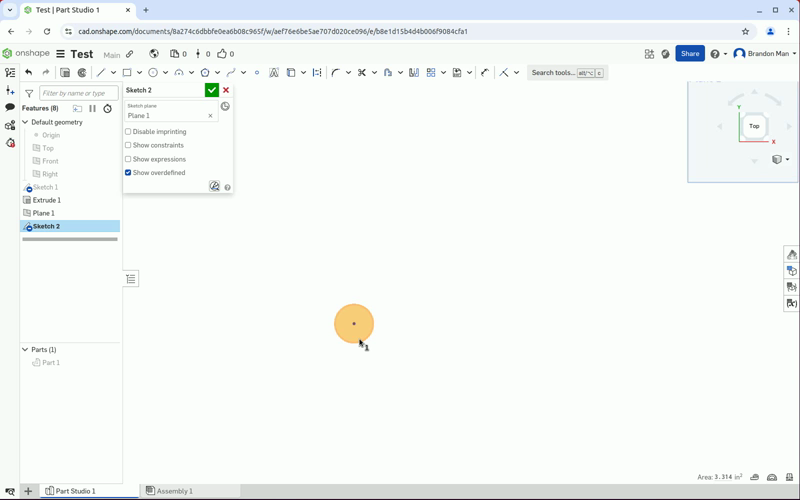
scroll(-6)
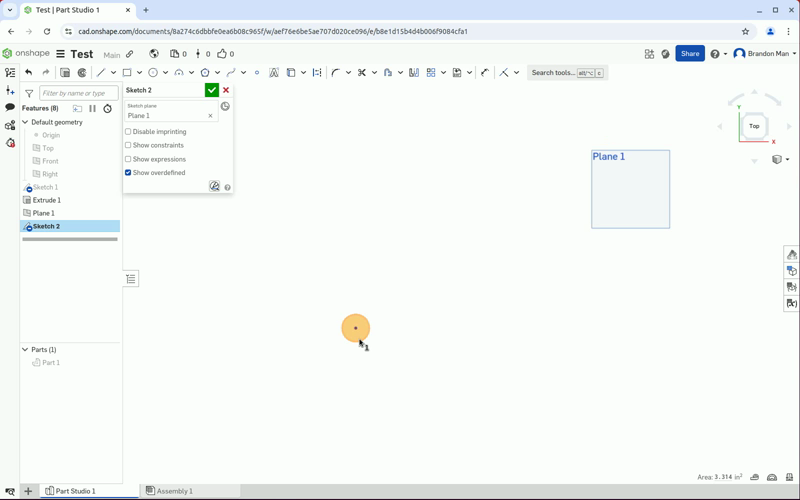
scroll(-6)
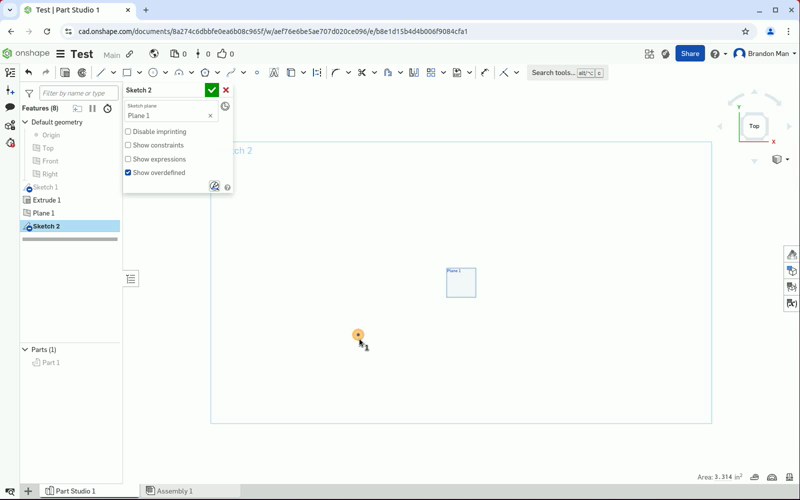
mouse_move(73, 352)
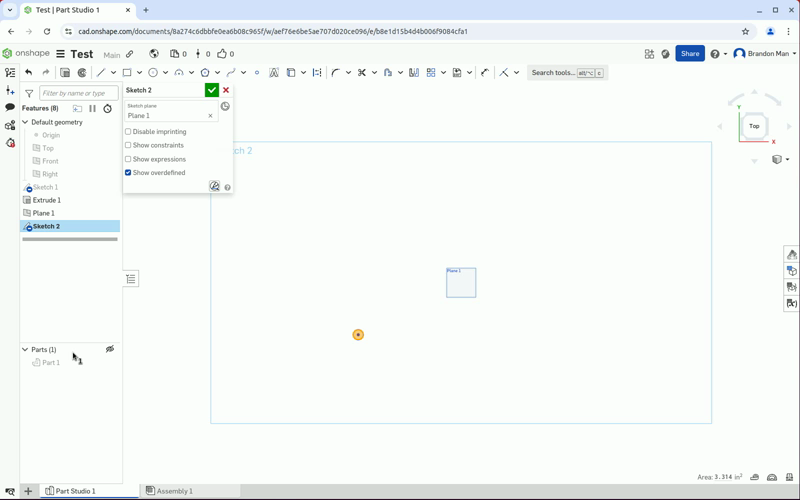
key(shift+y)
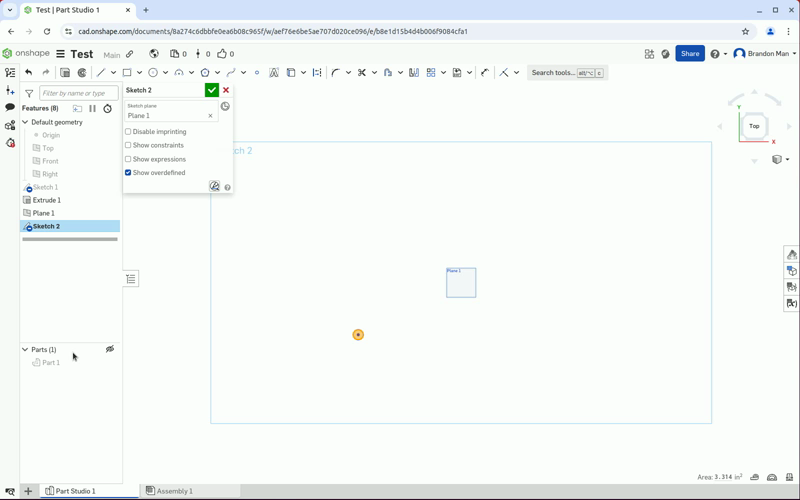
key(shift+e)
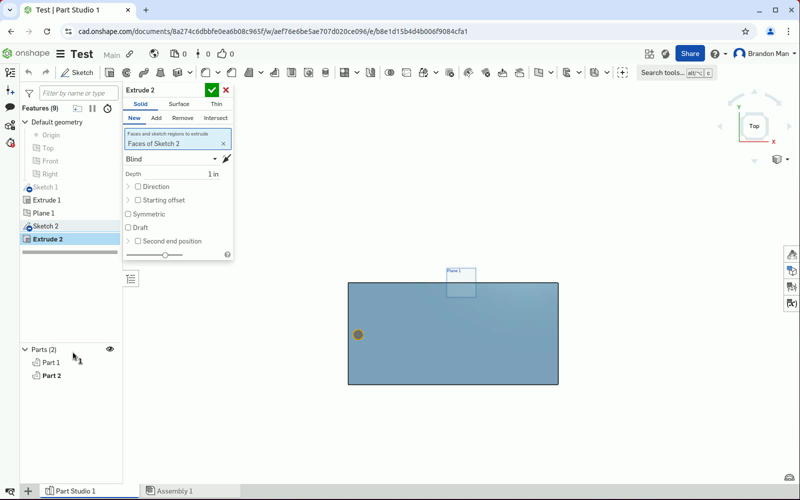
mouse_move(143, 106)
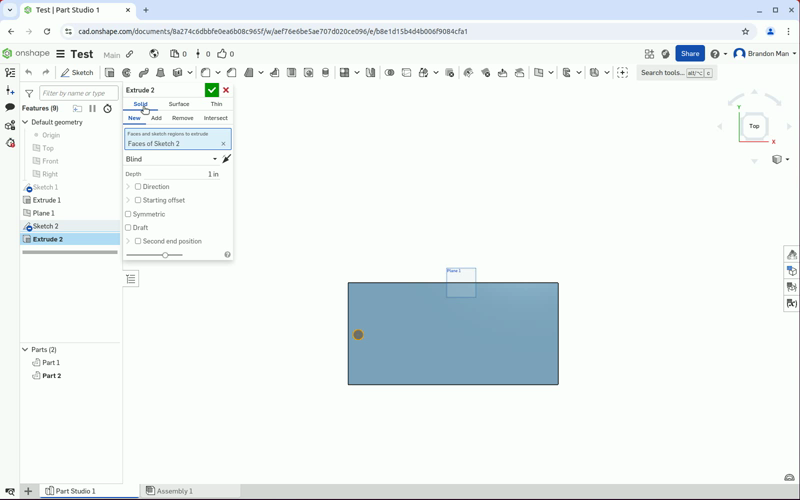
click(143, 106)
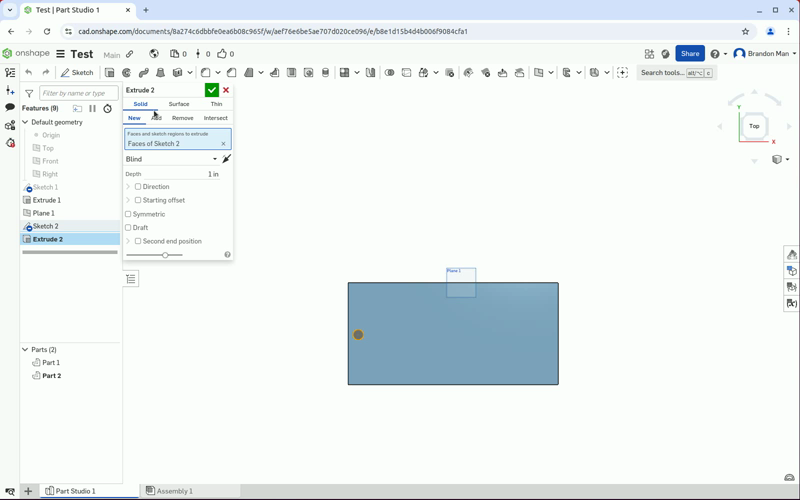
mouse_move(186, 120)
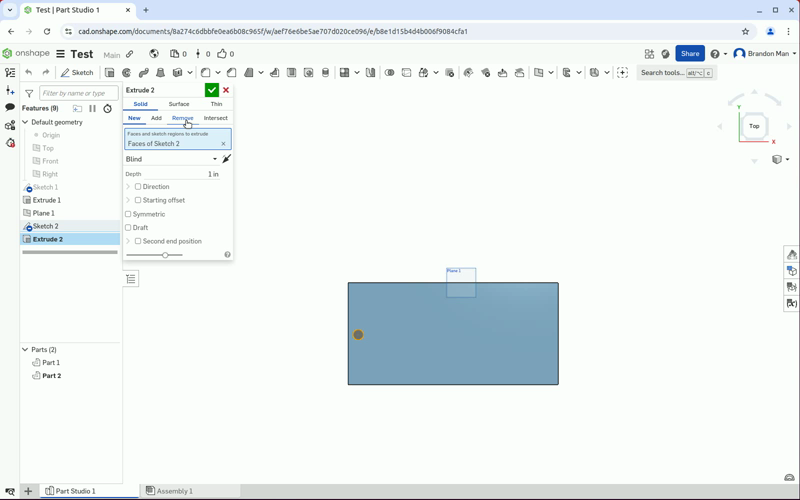
click(186, 120)
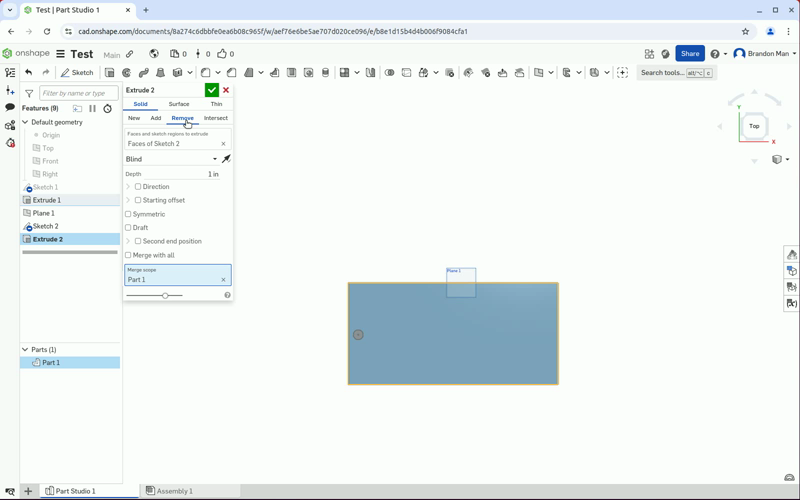
key(tab, 4)
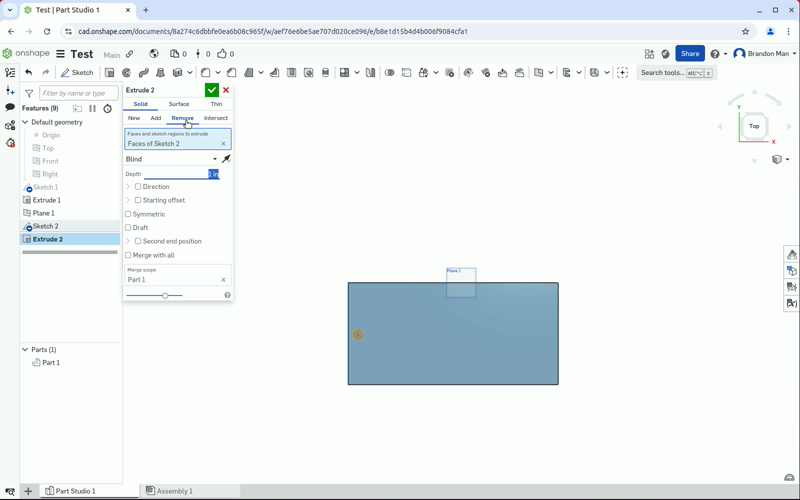
text(6.258)
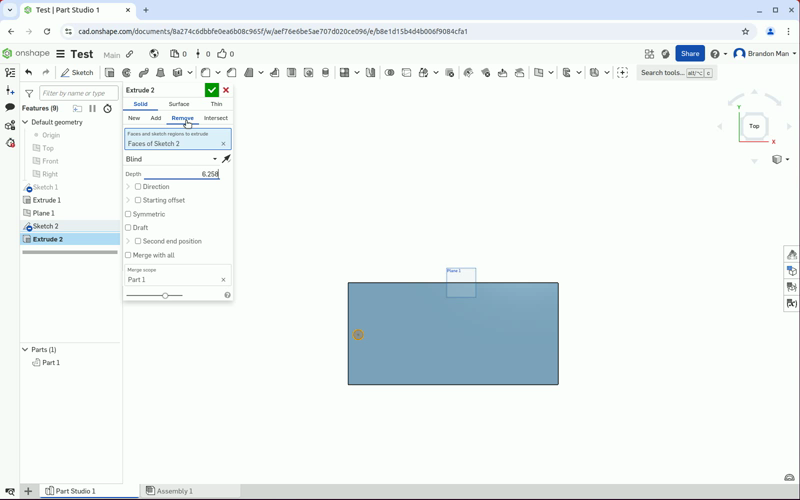
key(tab, 6)
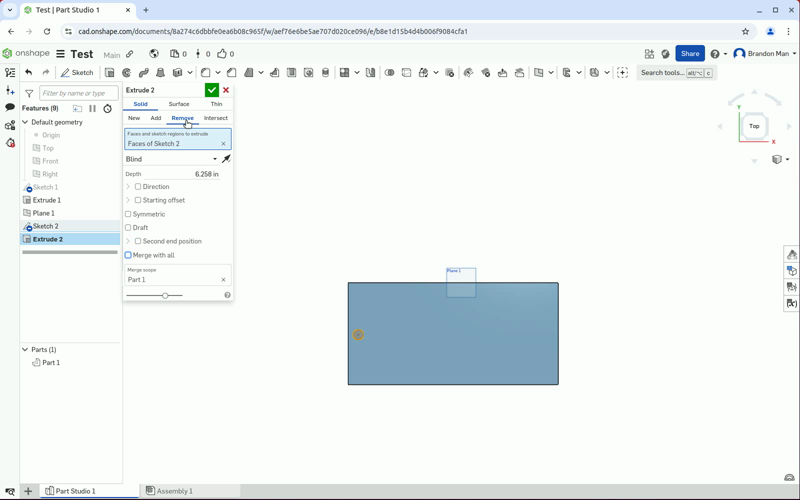
key(space)
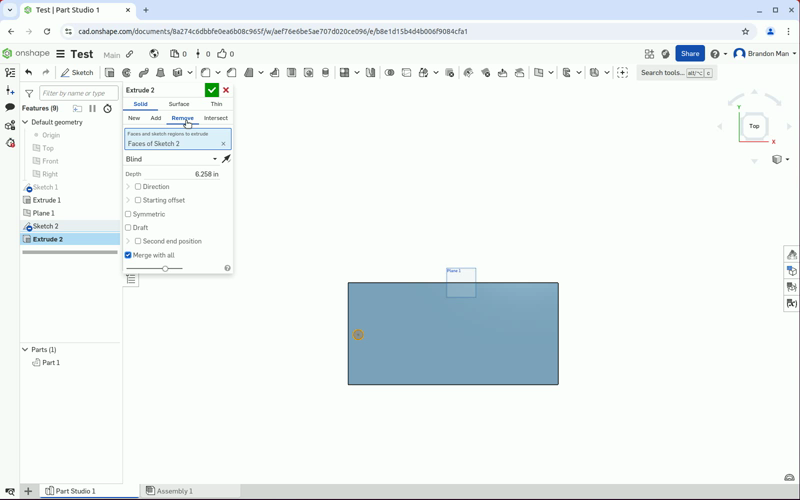
key(enter)
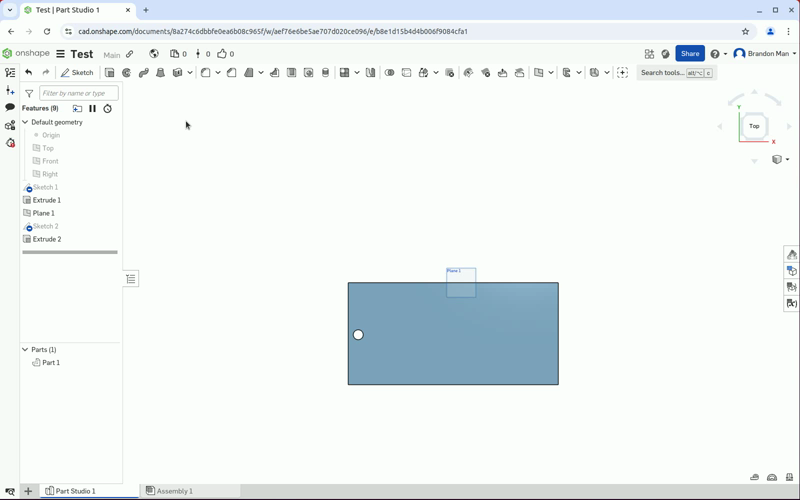
key(shift+h)
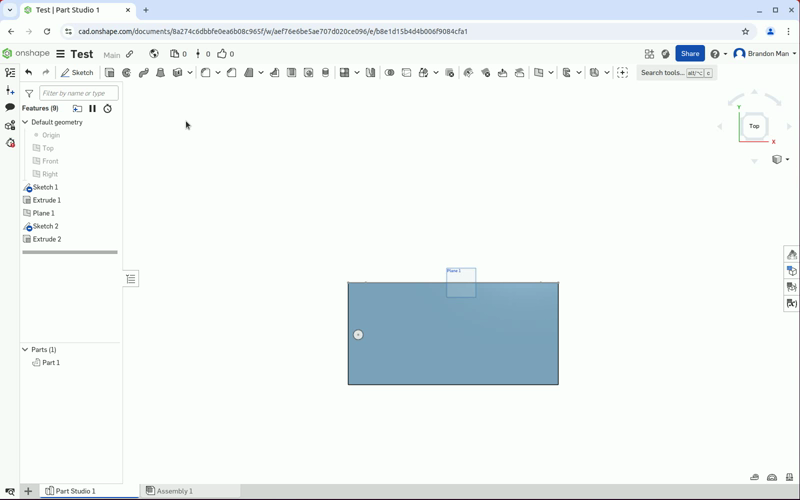
key(shift+h)
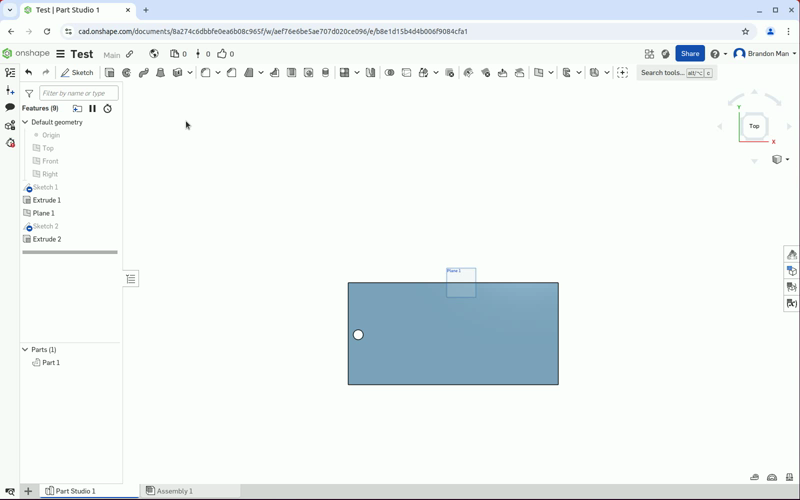
mouse_move(73, 189)
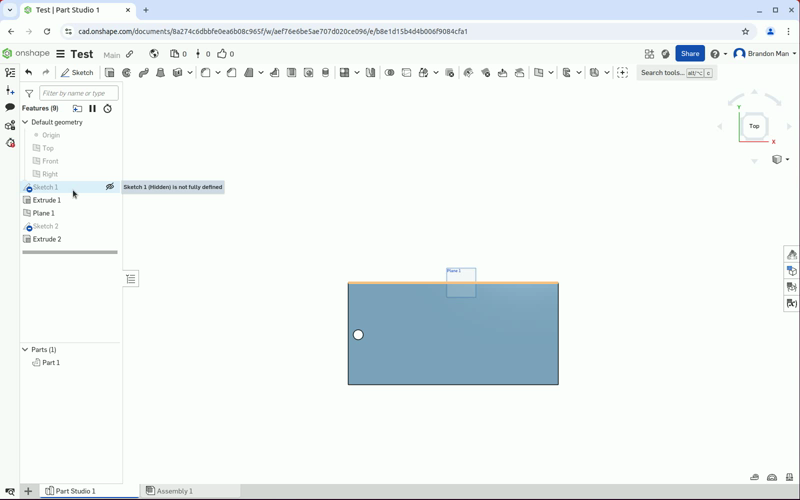
click(73, 189)
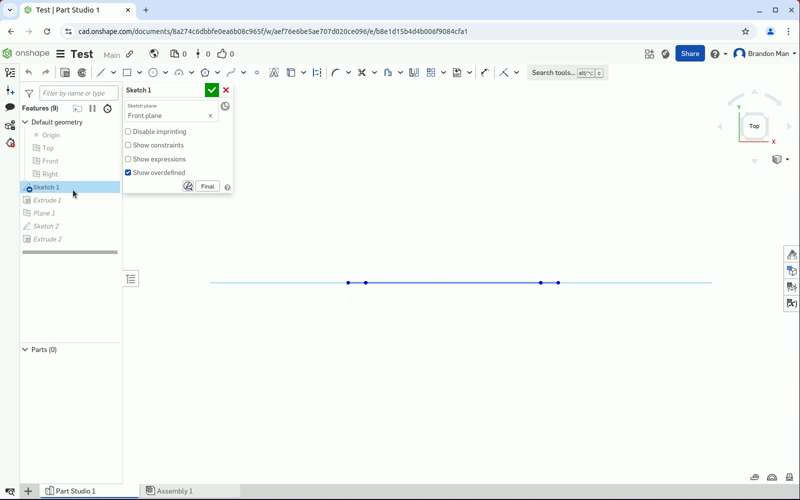
mouse_move(229, 92)
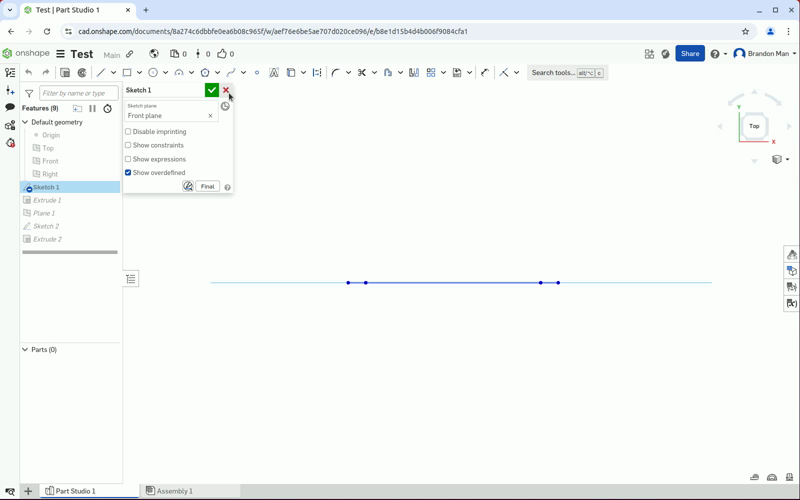
click(229, 92)
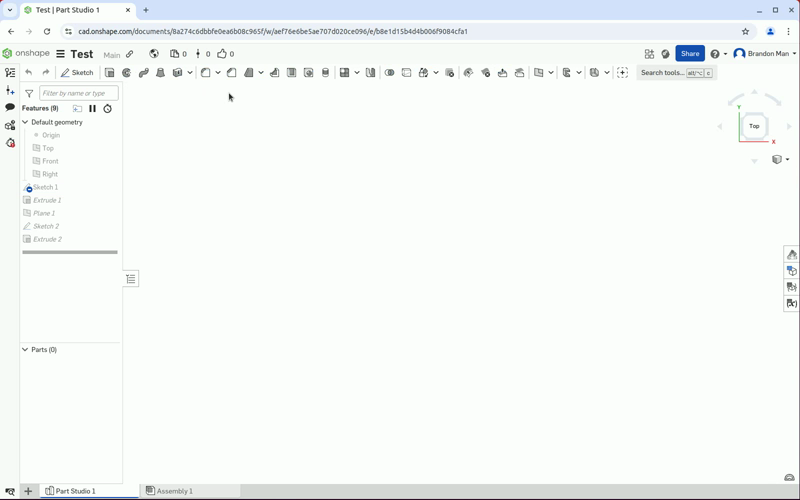
key(shift+s)
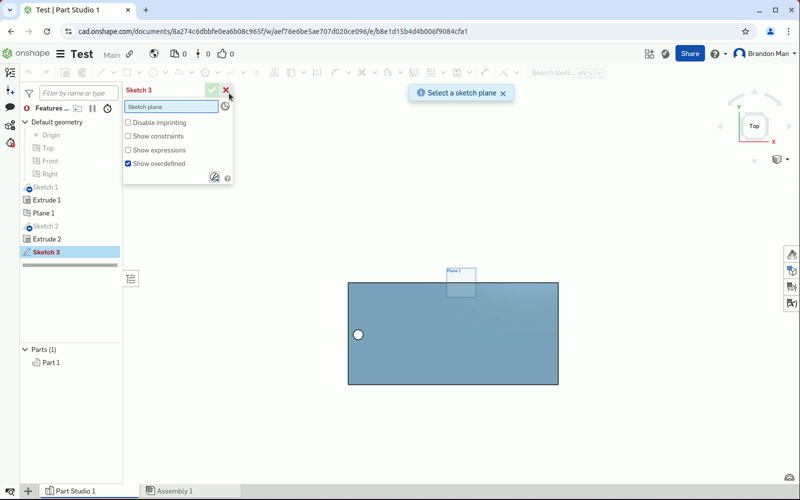
mouse_move(73, 215)
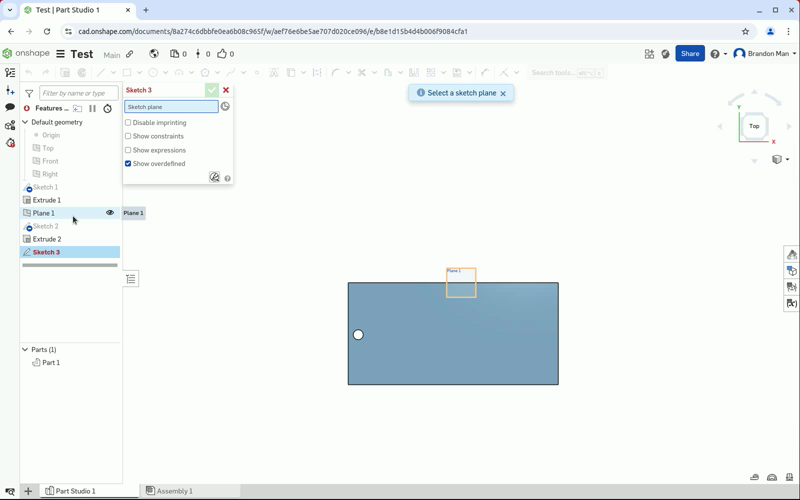
click(73, 215)
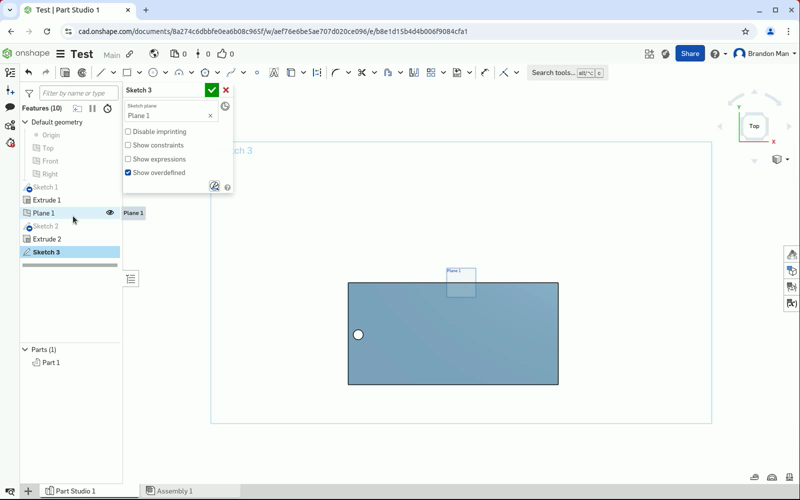
mouse_move(73, 352)
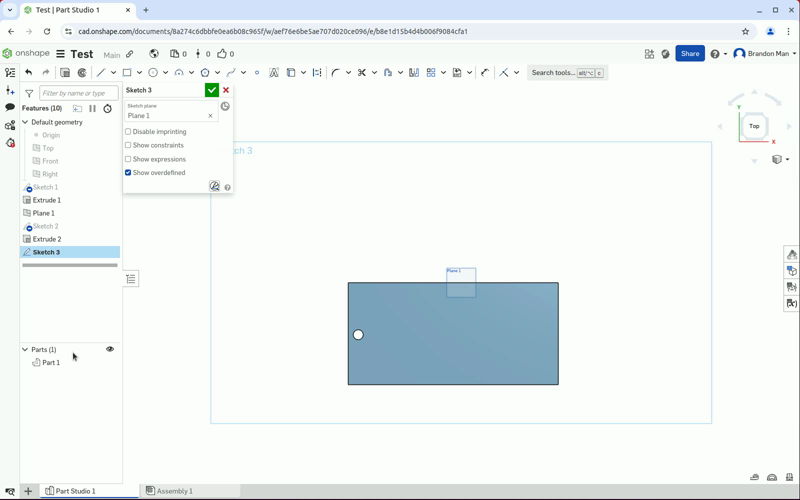
key(y)
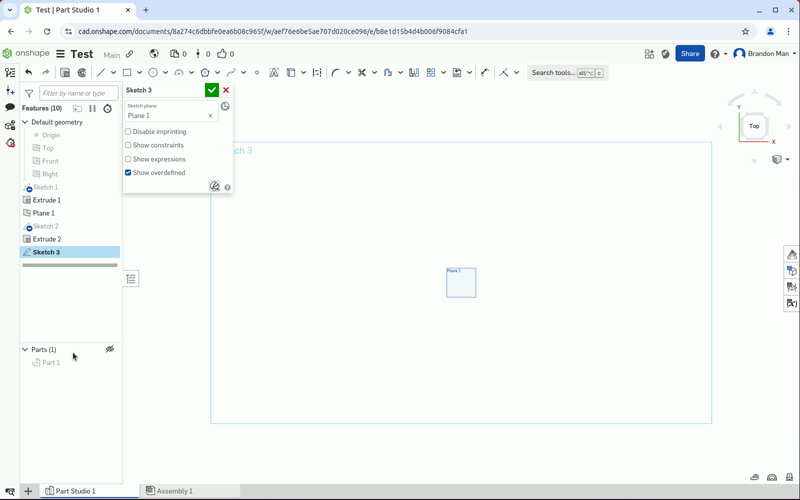
key(c)
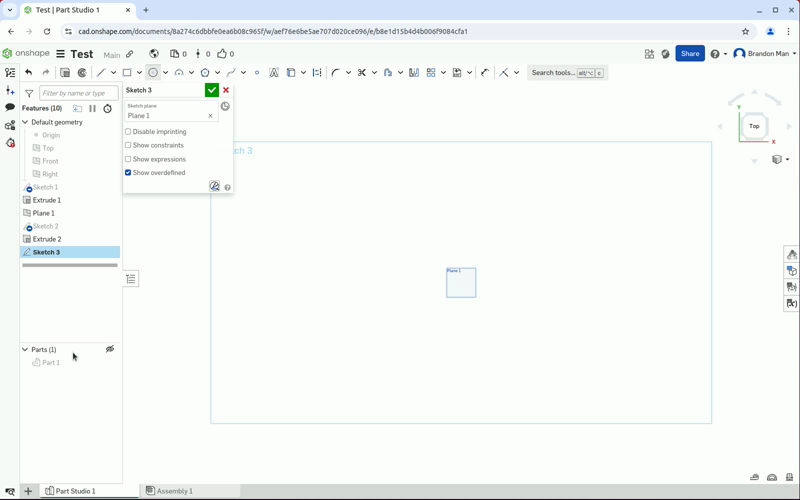
key_down(shift)
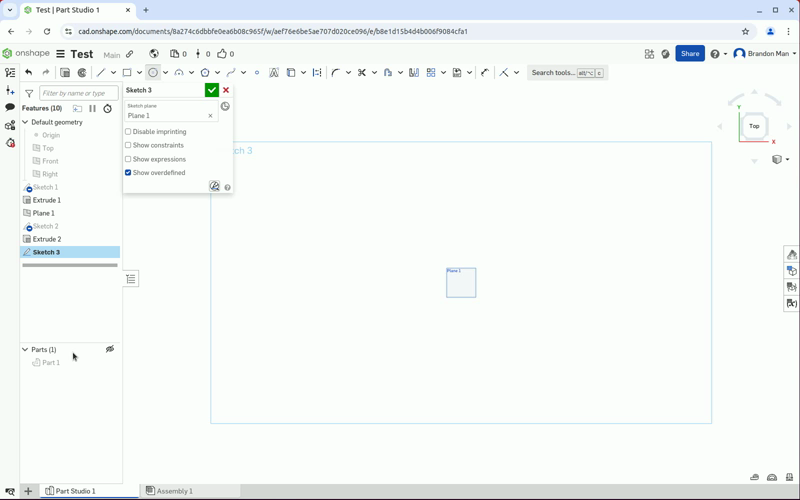
mouse_move(550, 334)
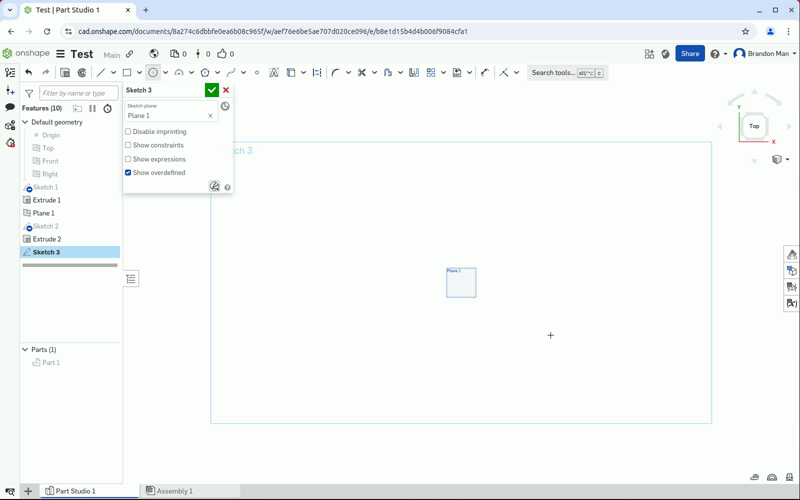
click(550, 334)
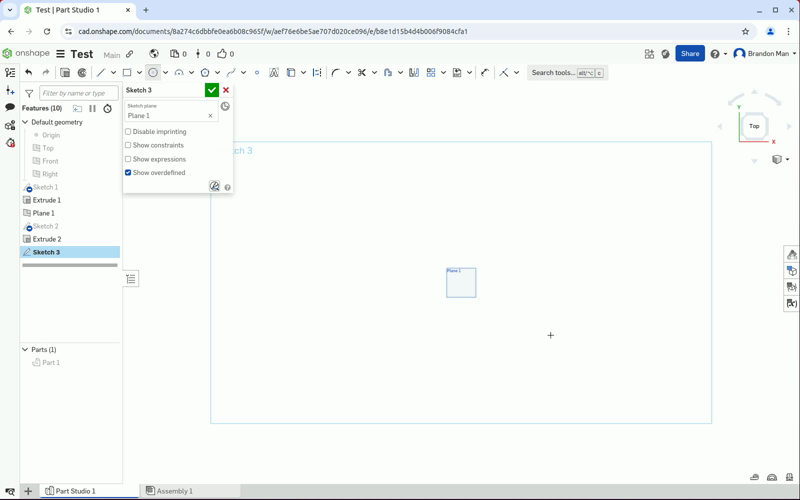
key_up(shift)
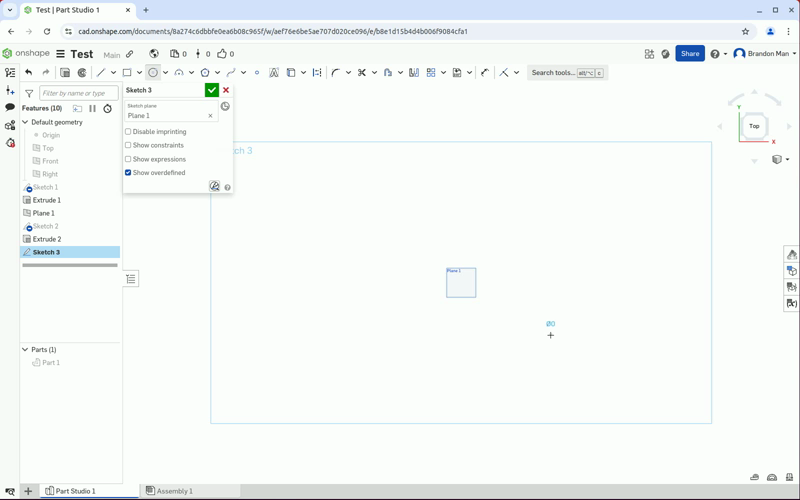
mouse_move(555, 334)
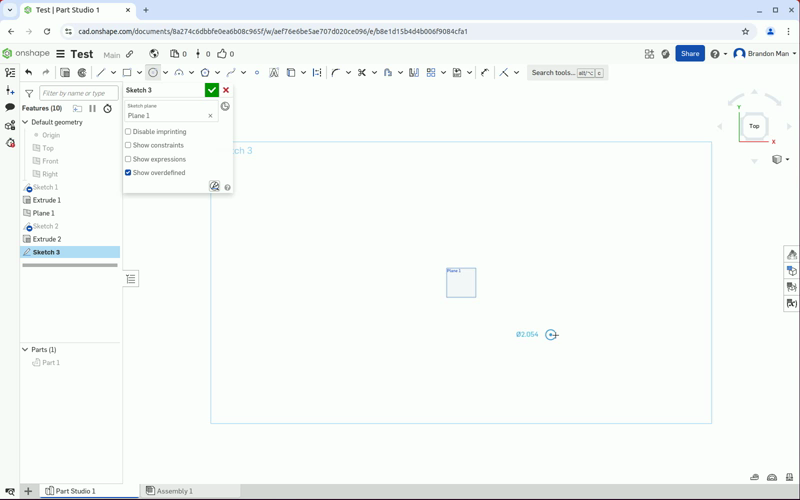
click(555, 334)
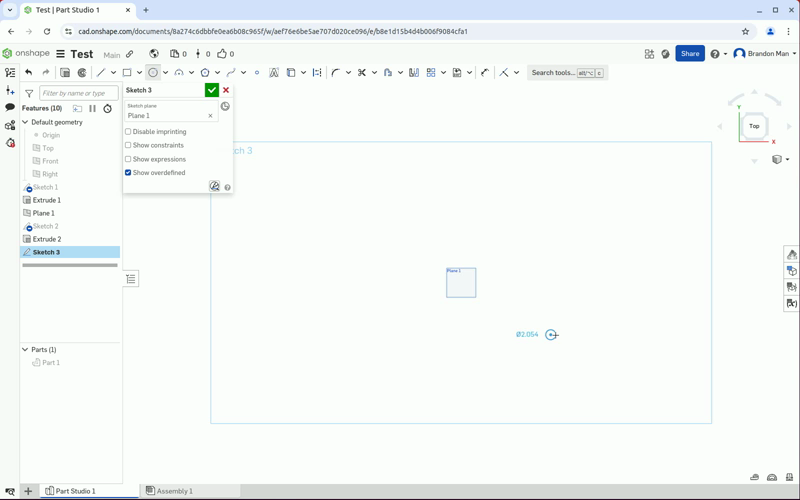
key(esc)
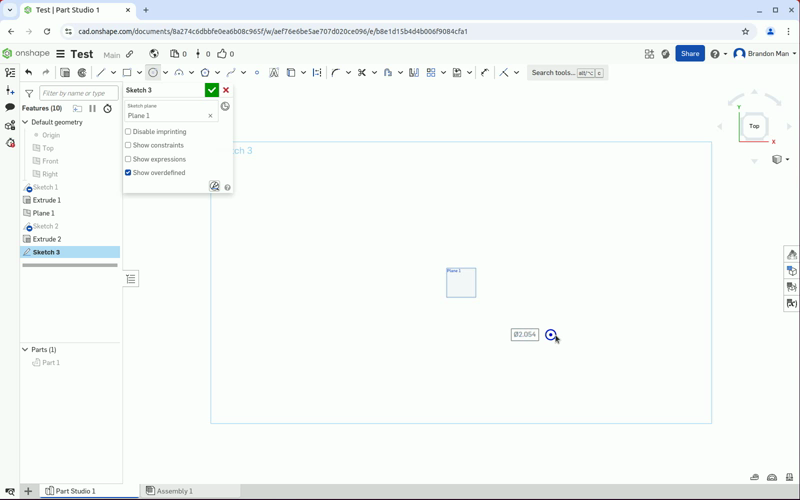
mouse_move(552, 336)
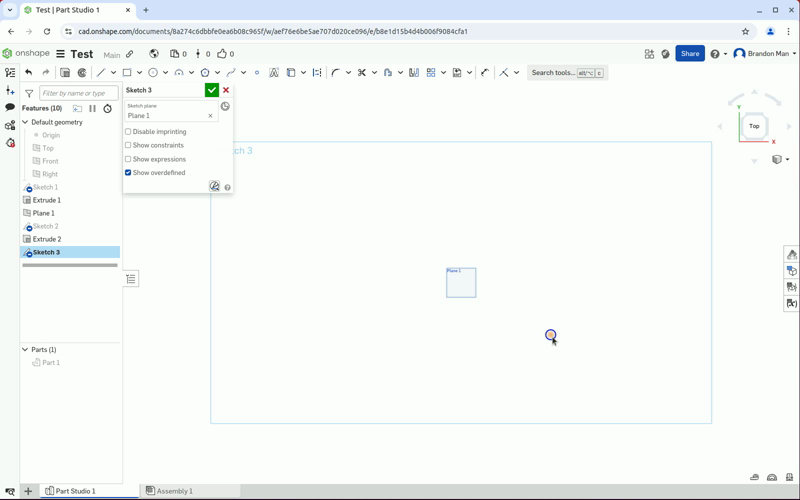
scroll(6)
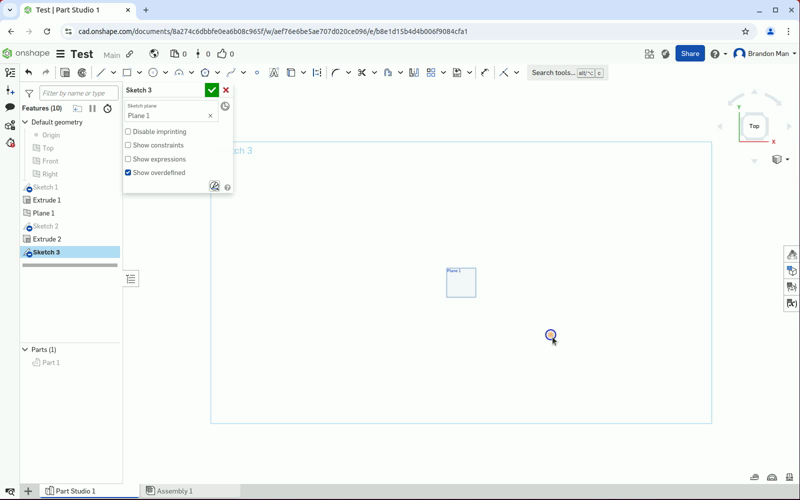
scroll(6)
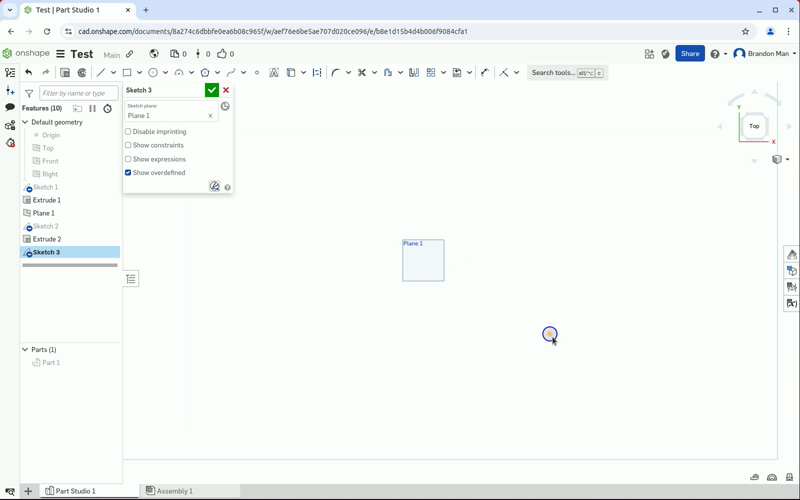
scroll(6)
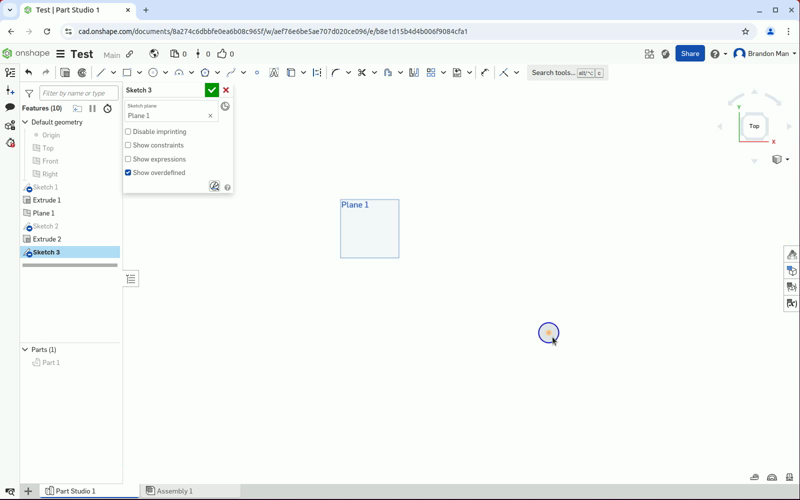
scroll(6)
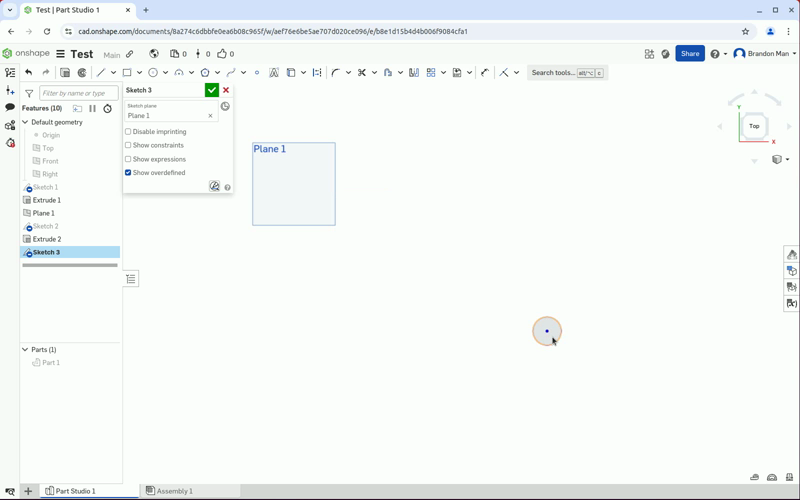
scroll(6)
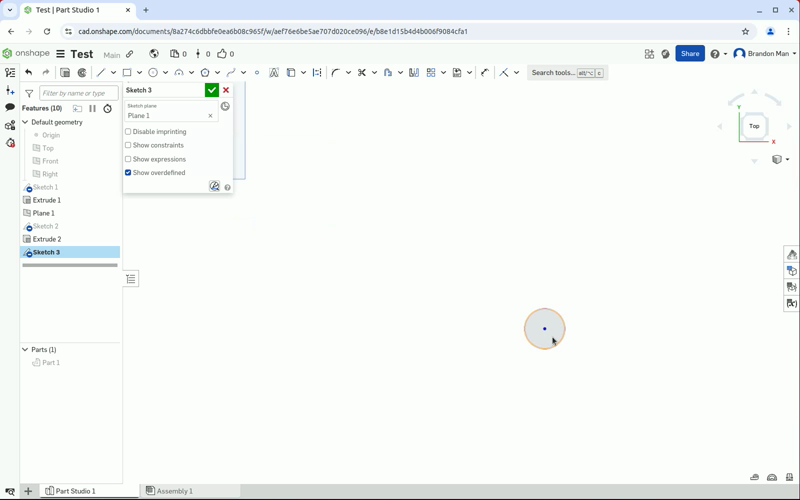
scroll(6)
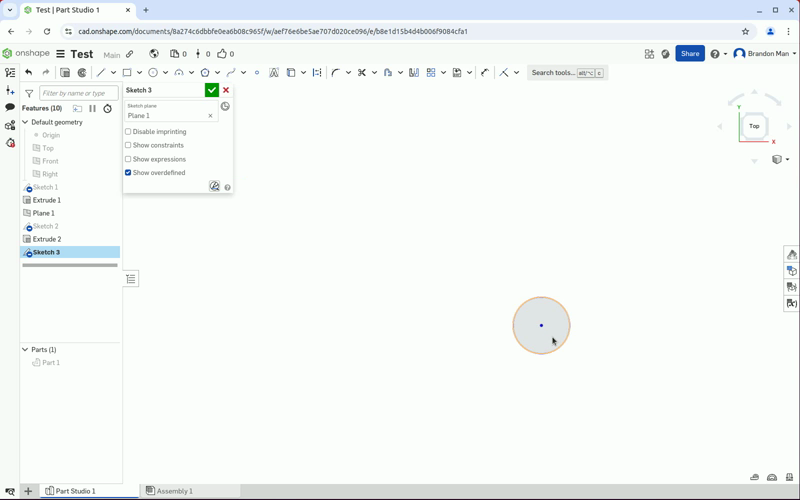
scroll(6)
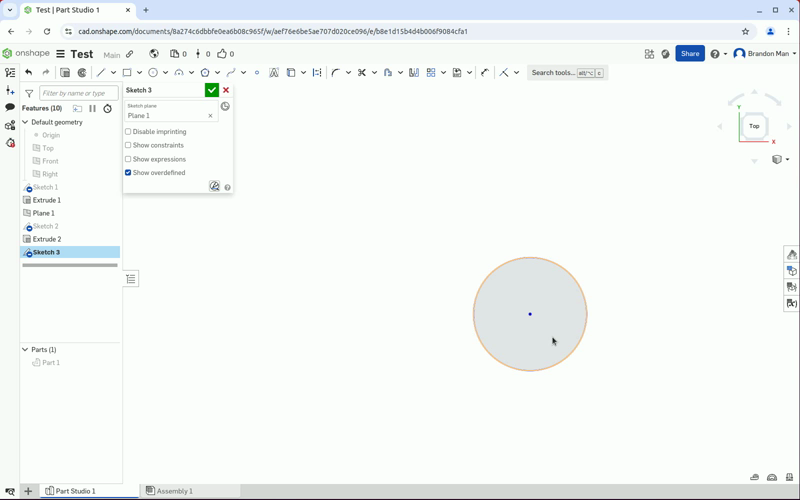
click(552, 336)
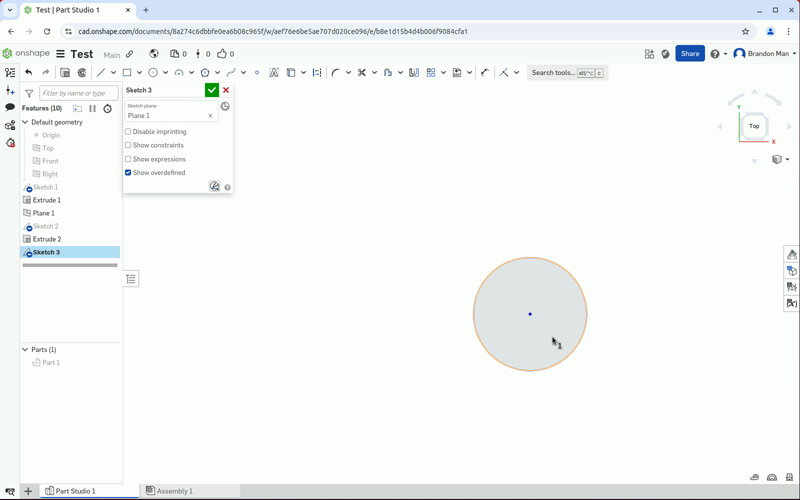
scroll(-6)
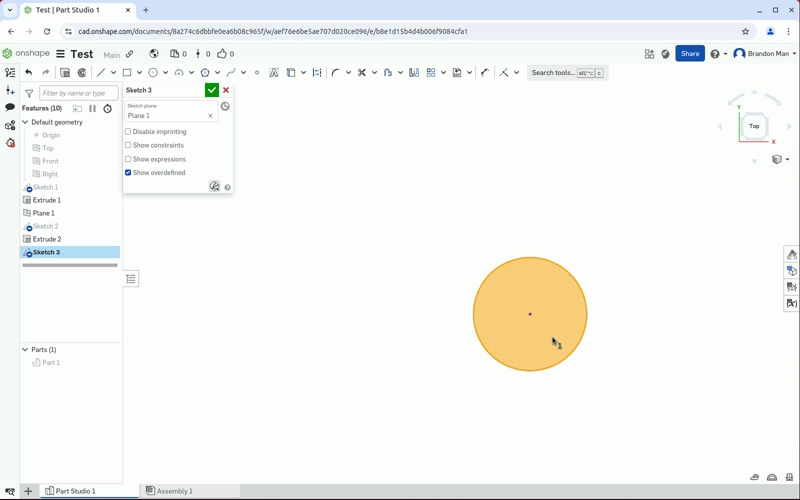
scroll(-6)
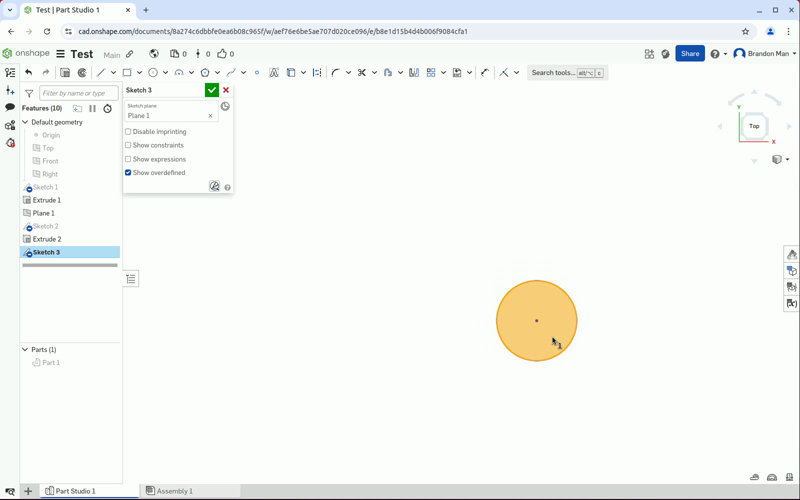
scroll(-6)
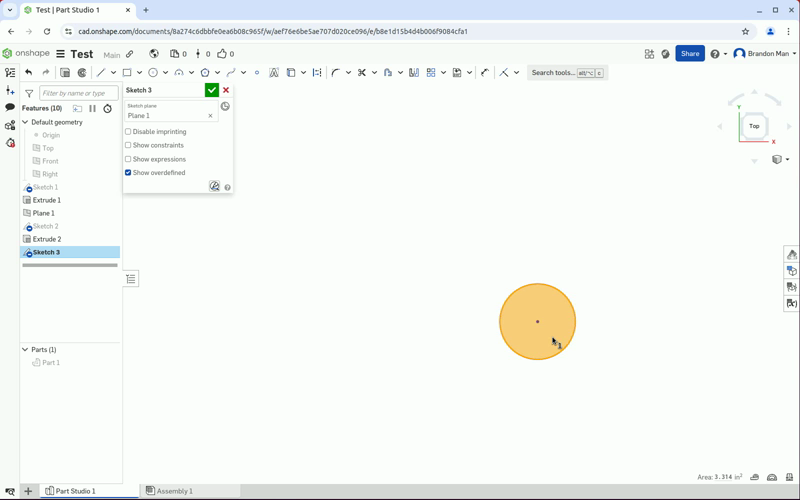
scroll(-6)
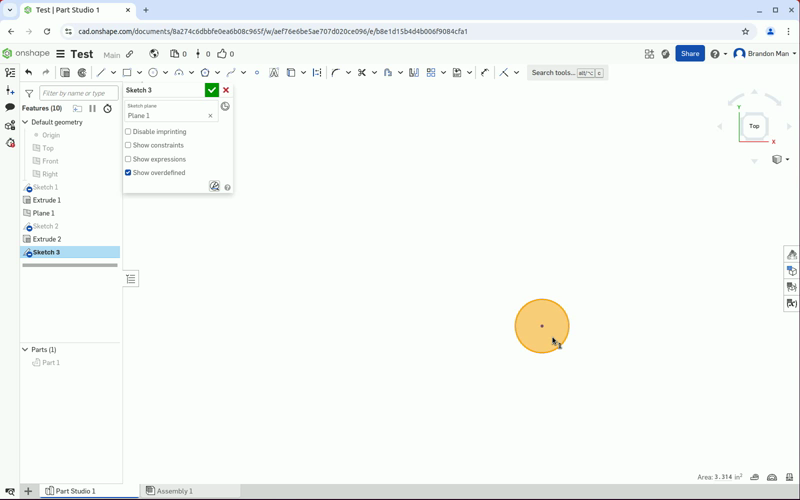
scroll(-6)
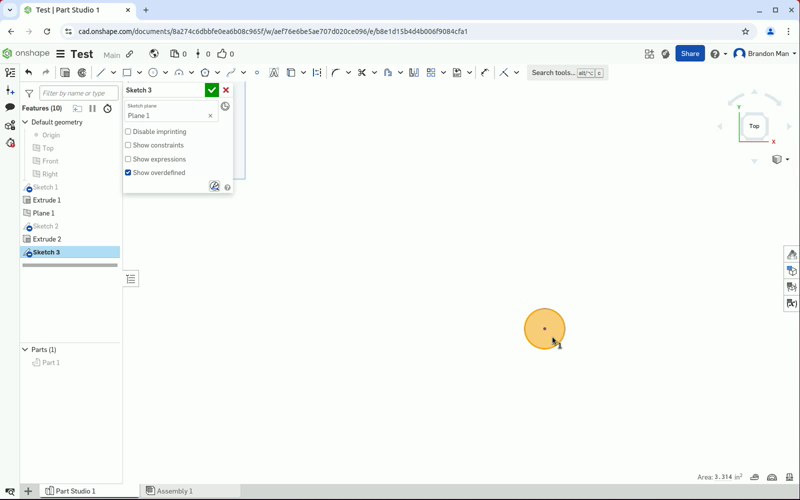
scroll(-6)
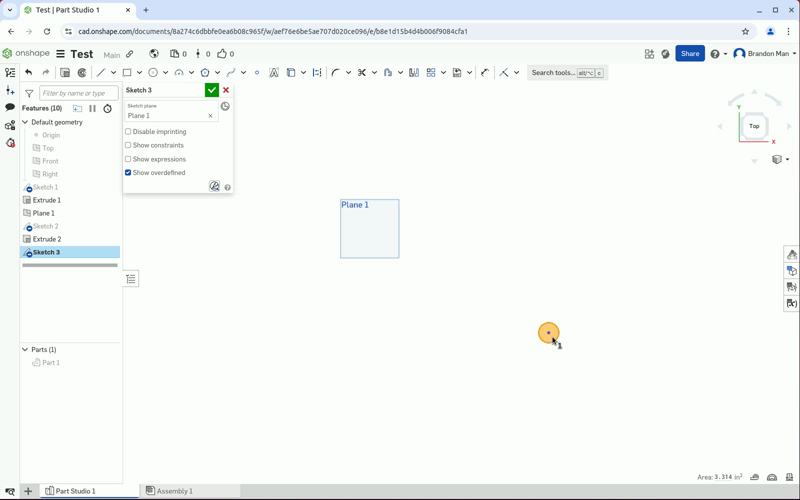
scroll(-6)
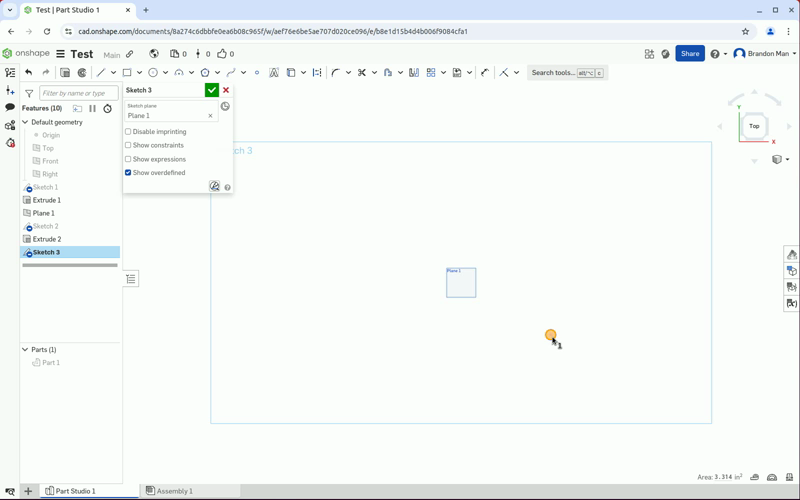
mouse_move(73, 352)
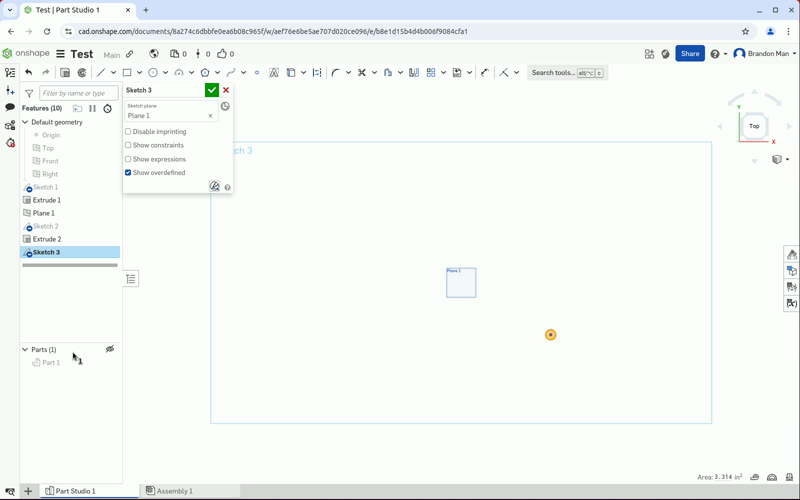
key(shift+y)
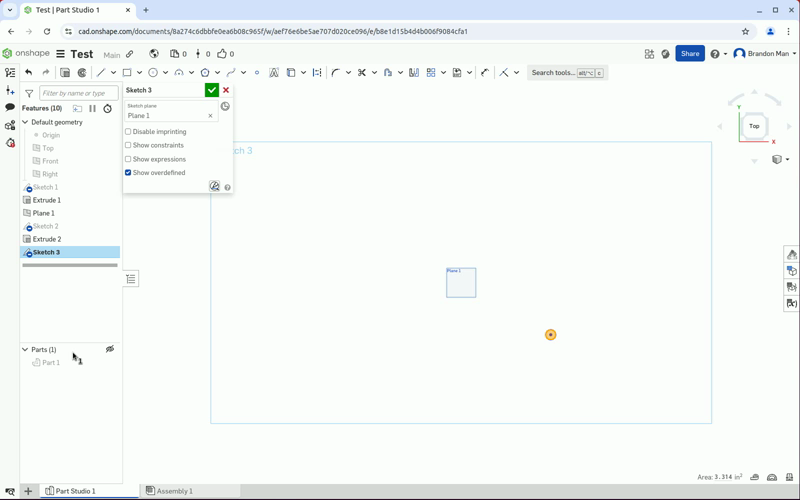
key(shift+e)
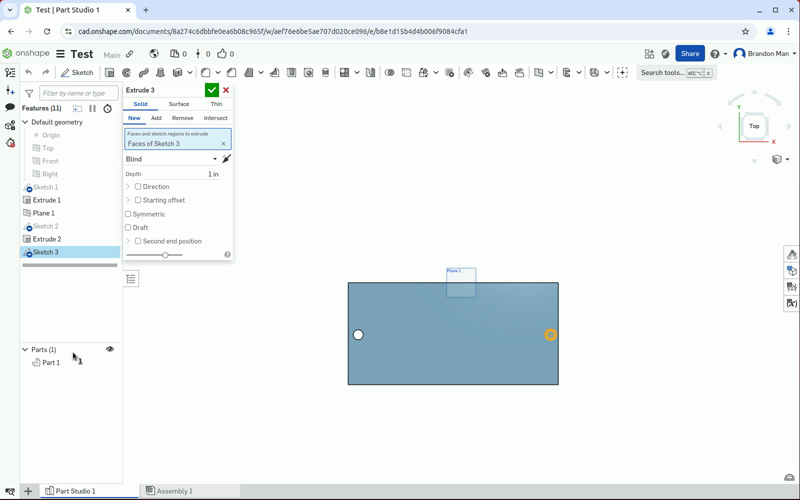
mouse_move(143, 106)
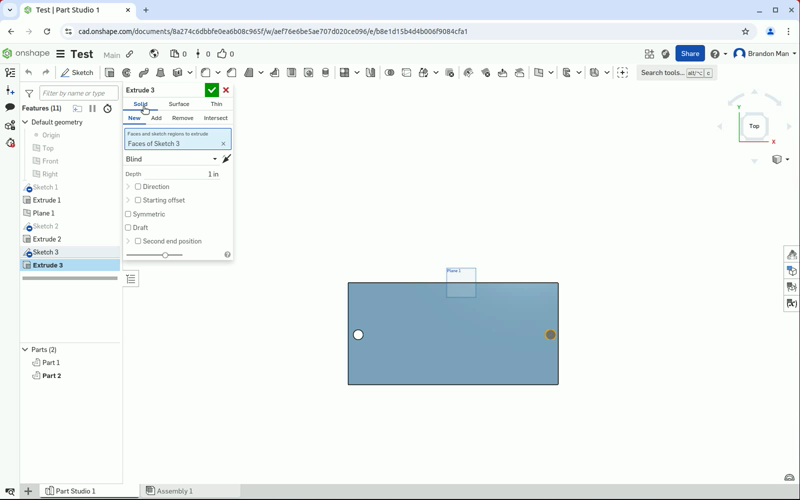
click(143, 106)
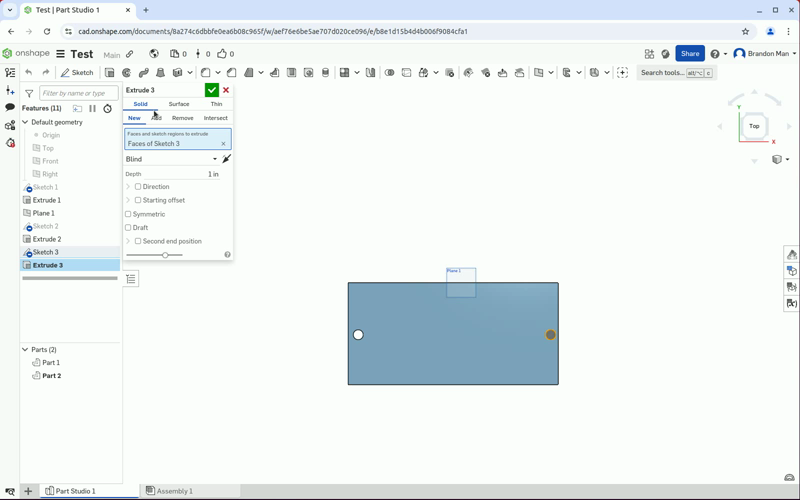
mouse_move(186, 120)
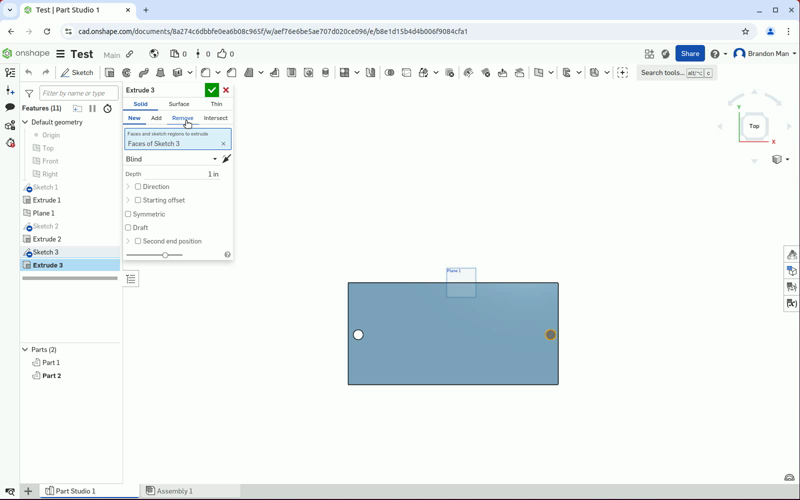
click(186, 120)
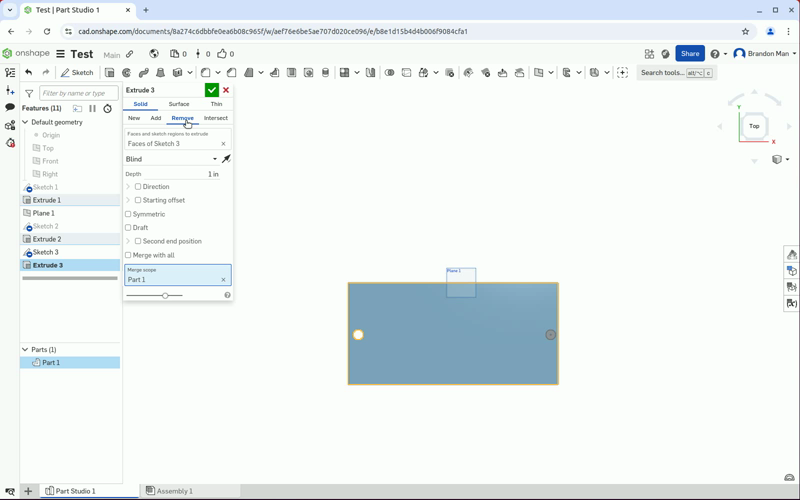
key(tab, 4)
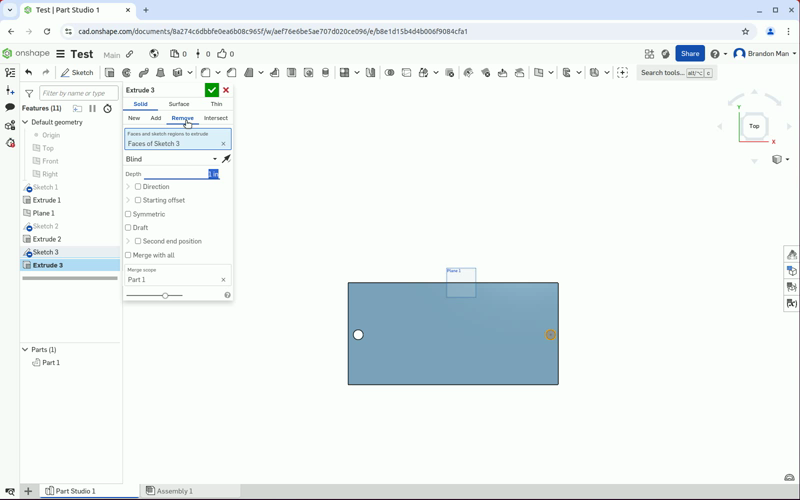
text(6.258)
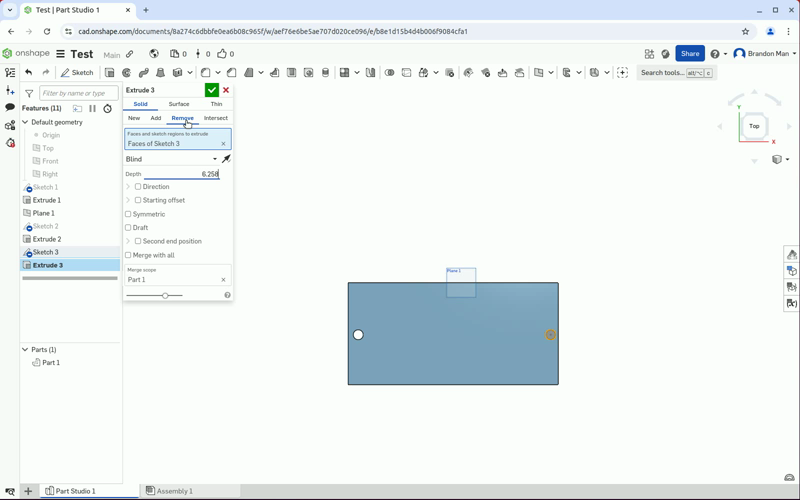
key(tab, 6)
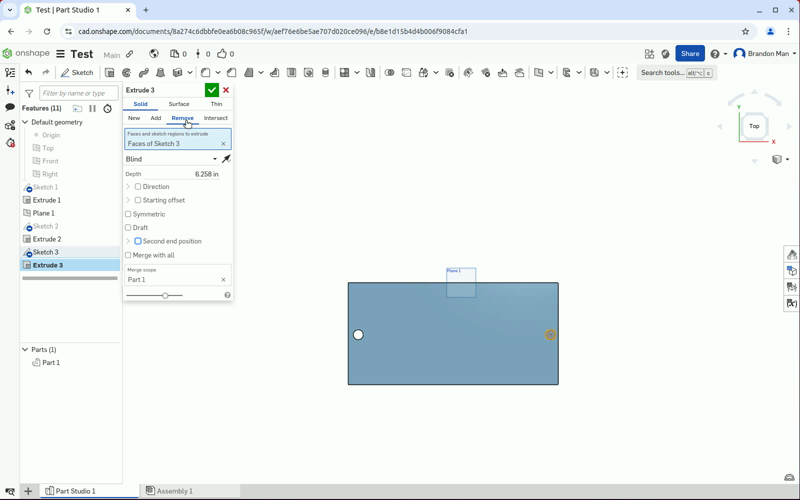
key(space)
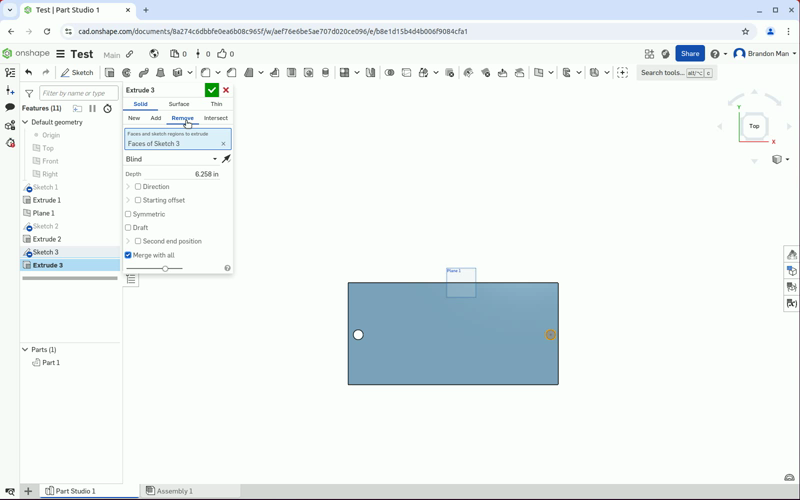
key(enter)
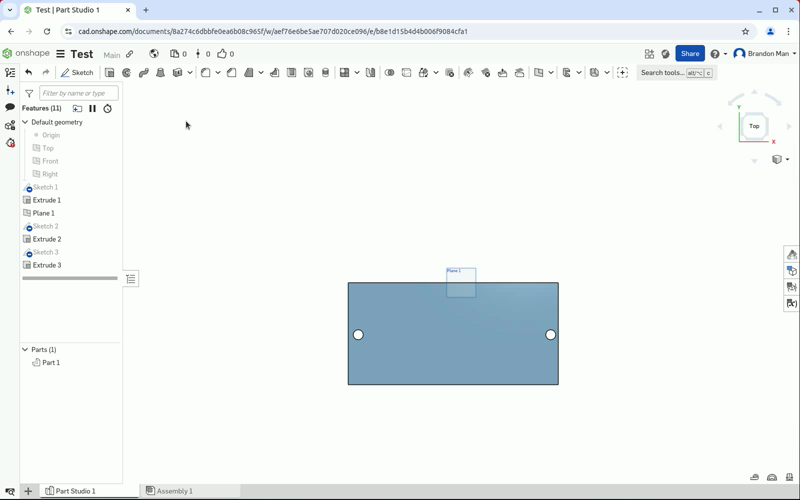
key(shift+h)
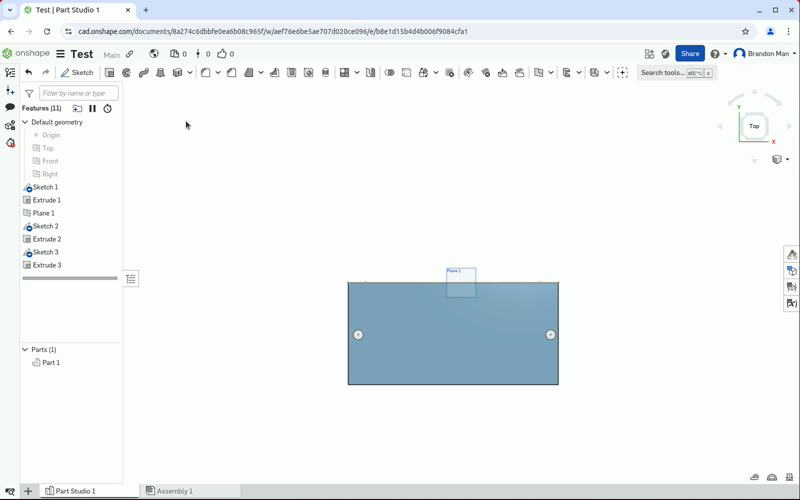
key(shift+h)
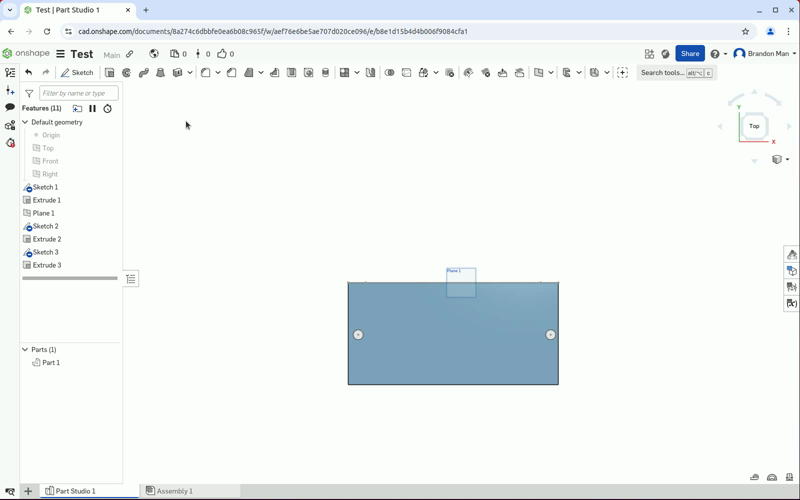
key(shift+7)
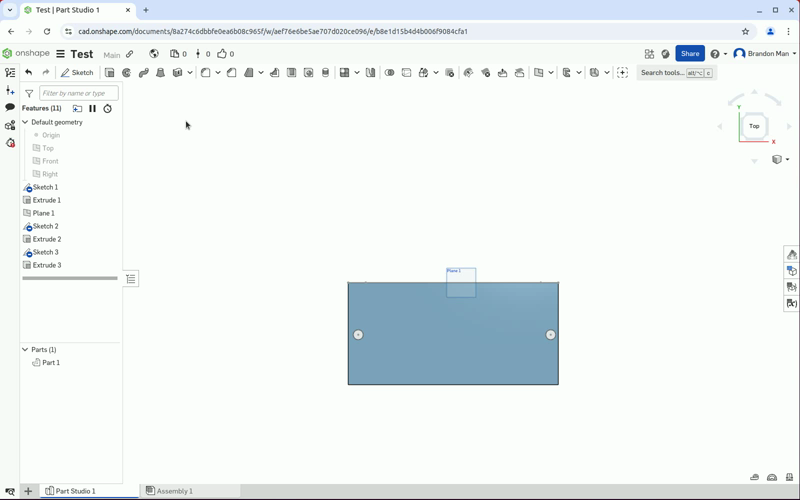
key(up, 3)
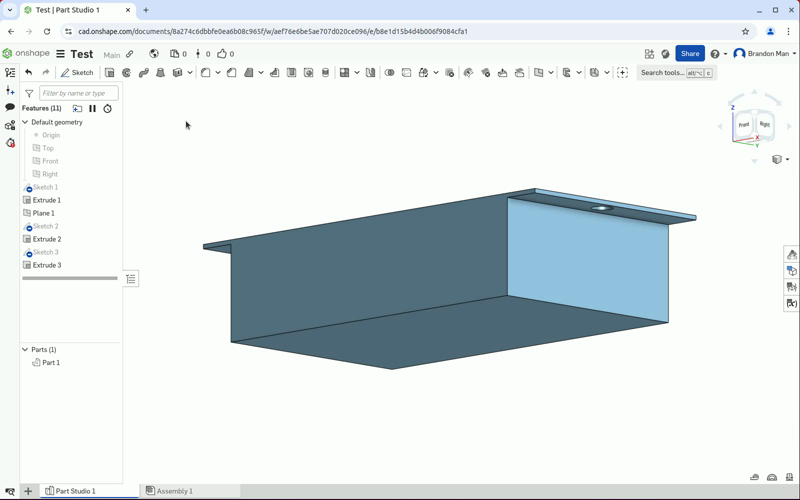
key(left, 3)
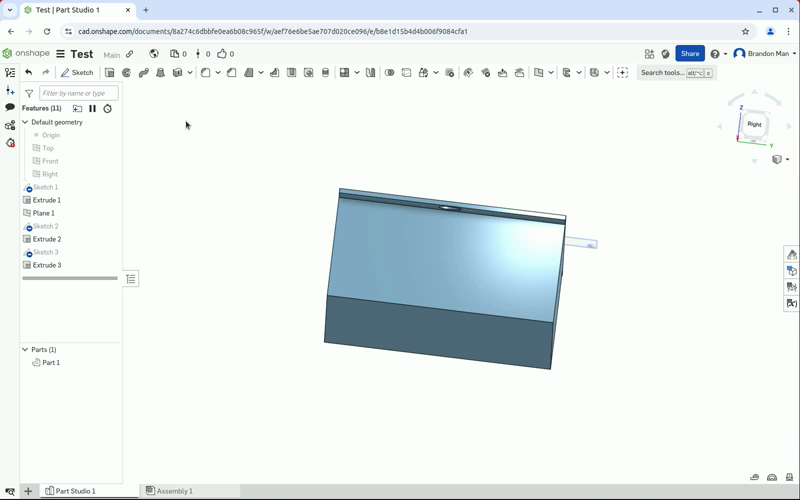
key(right, 3)
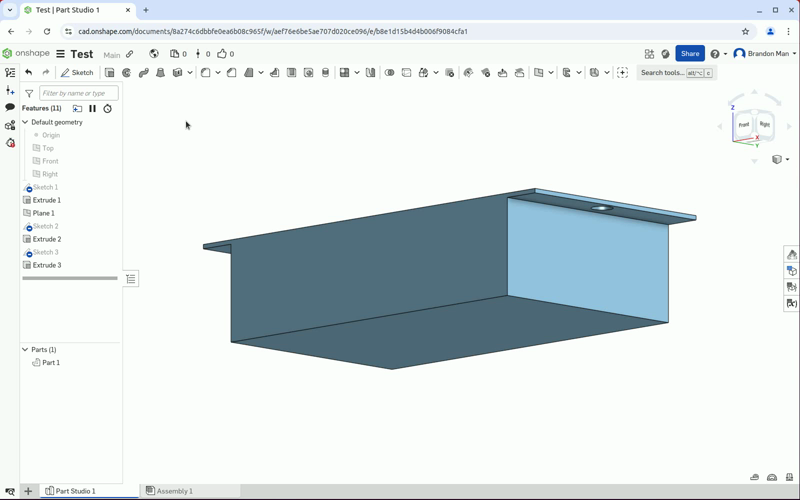
key(down, 3)
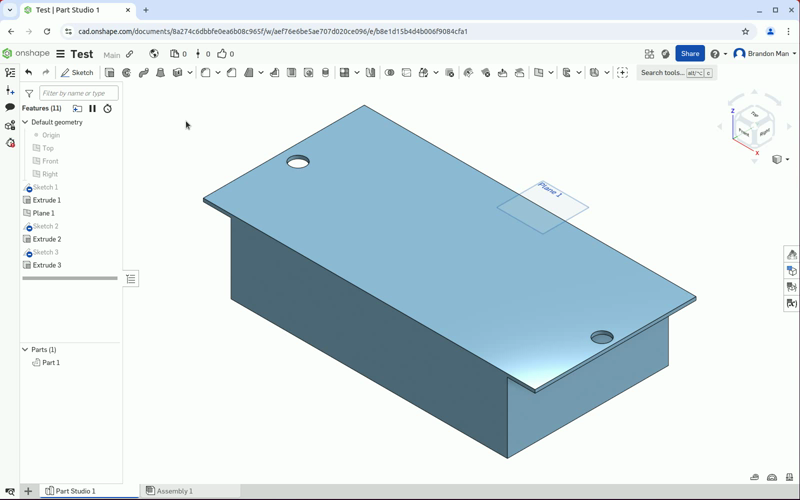
mouse_move(73, 189)
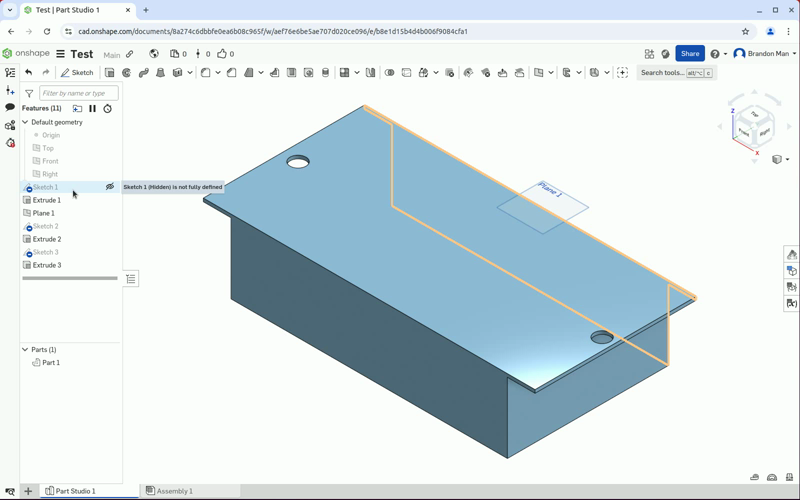
click(73, 189)